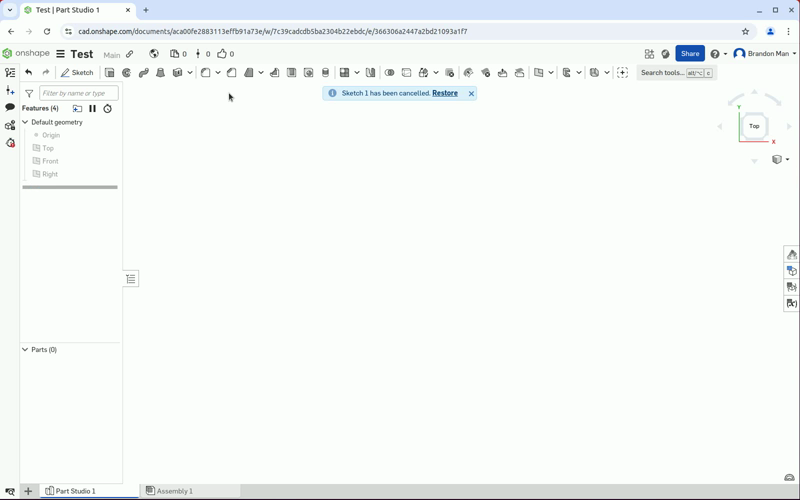
key(shift+h)
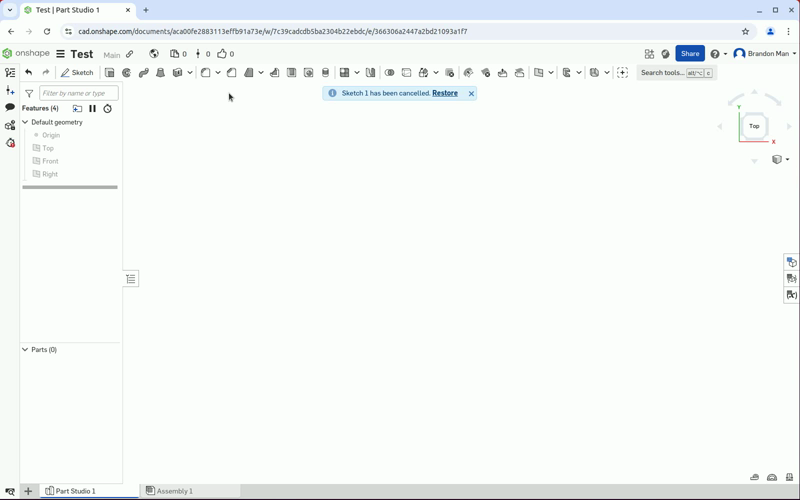
mouse_move(73, 352)
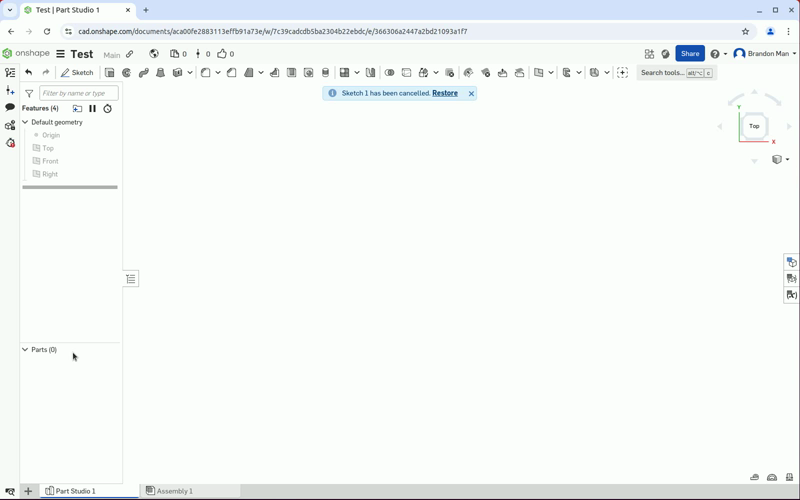
key(y)
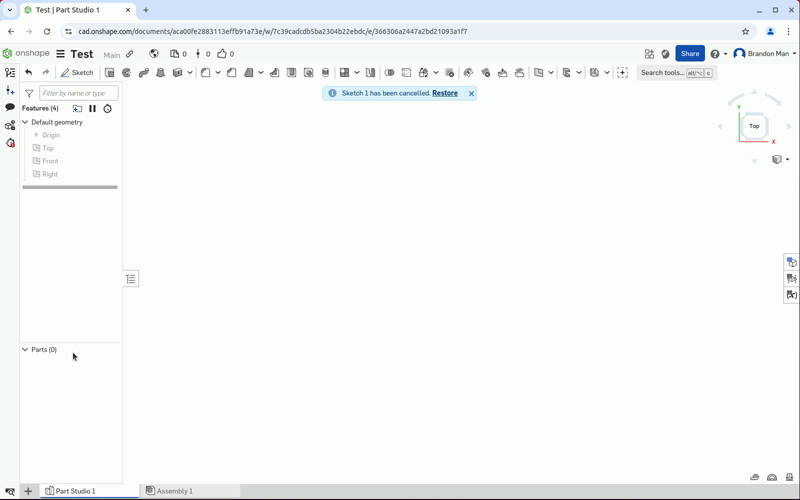
key(shift+p)
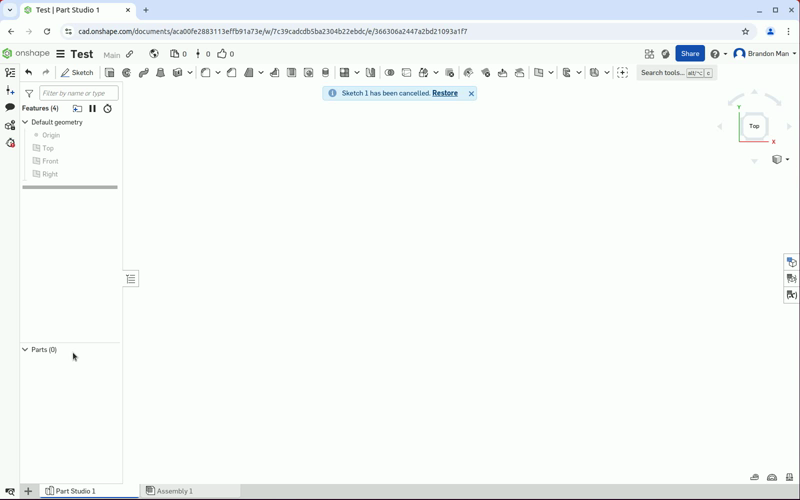
key(space)
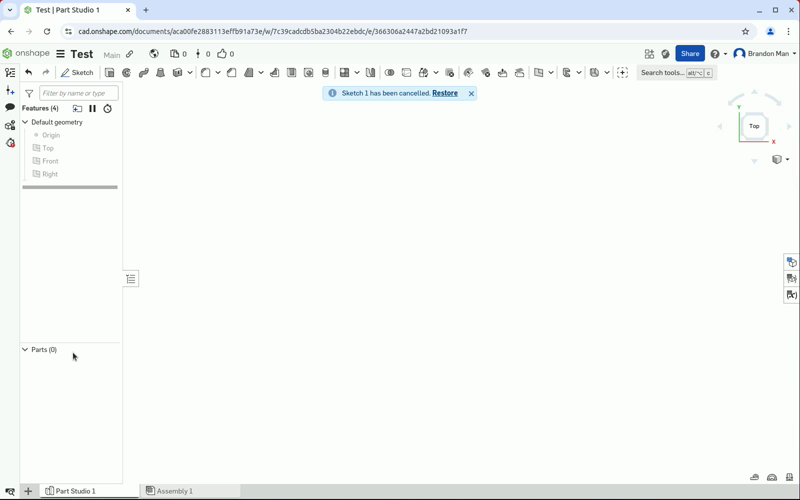
key_down(shift)
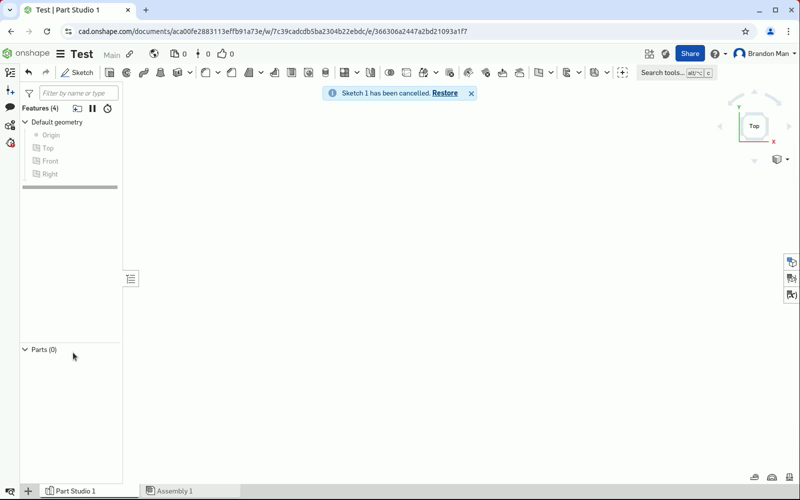
key(up)
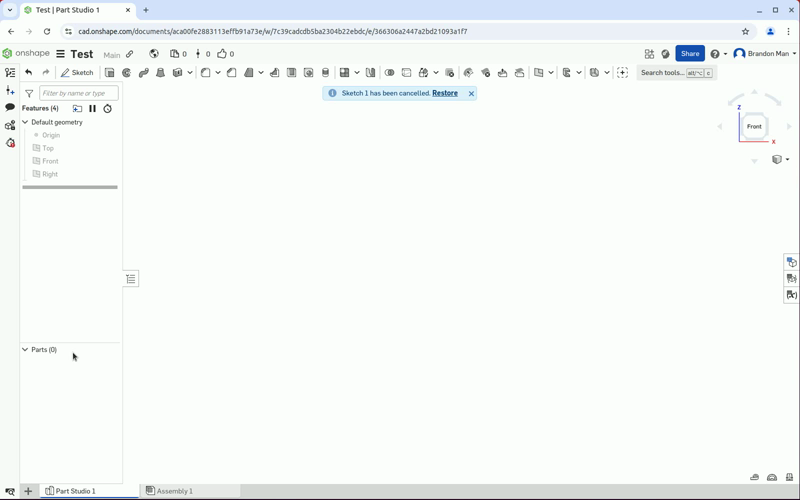
key_up(shift)
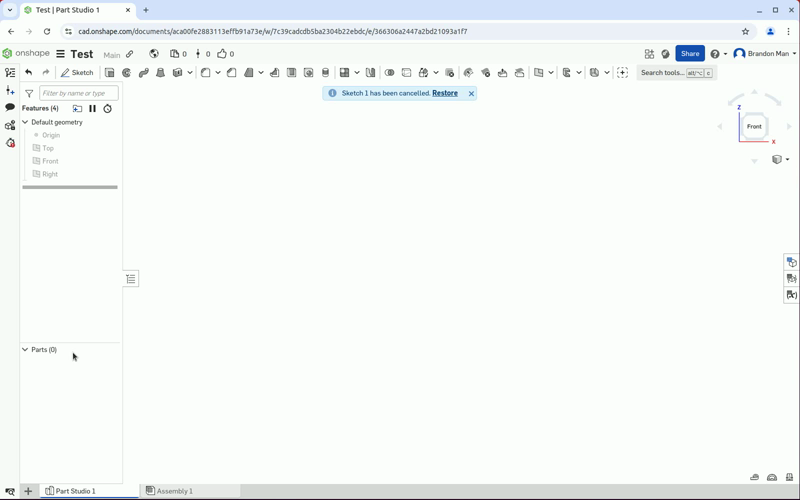
mouse_move(73, 352)
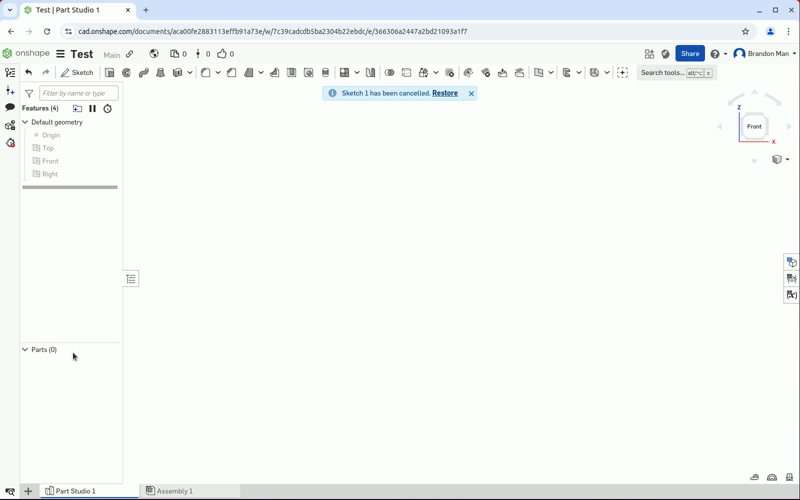
key(shift+y)
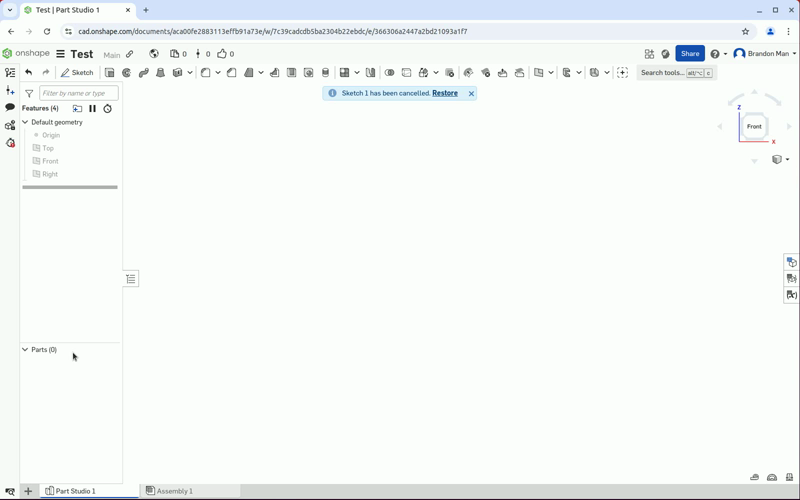
key(shift+s)
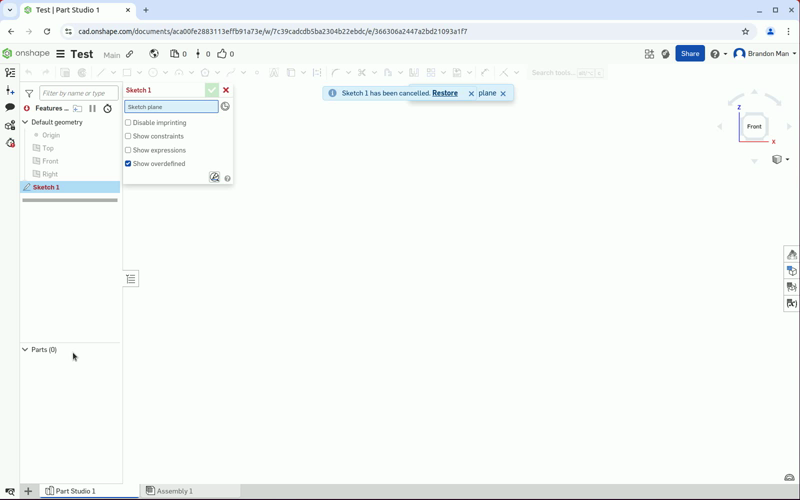
mouse_move(73, 163)
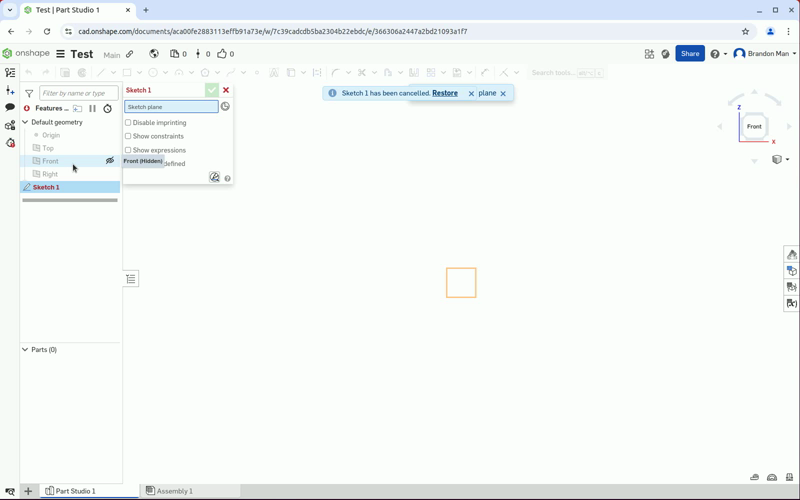
click(73, 163)
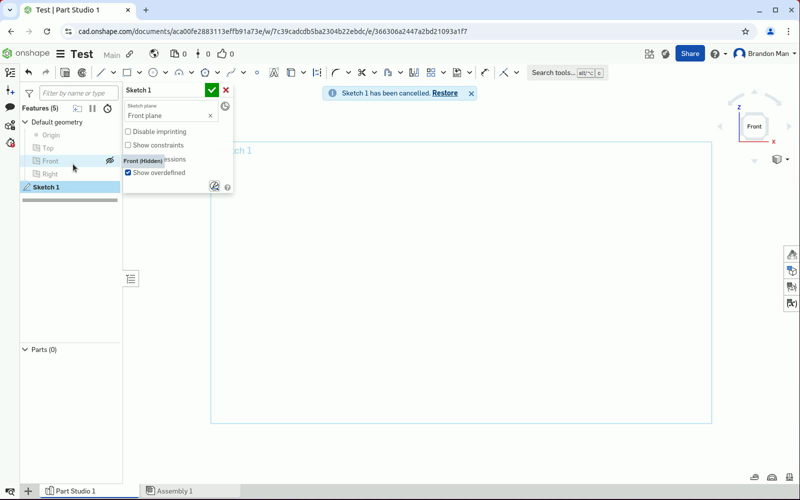
mouse_move(73, 352)
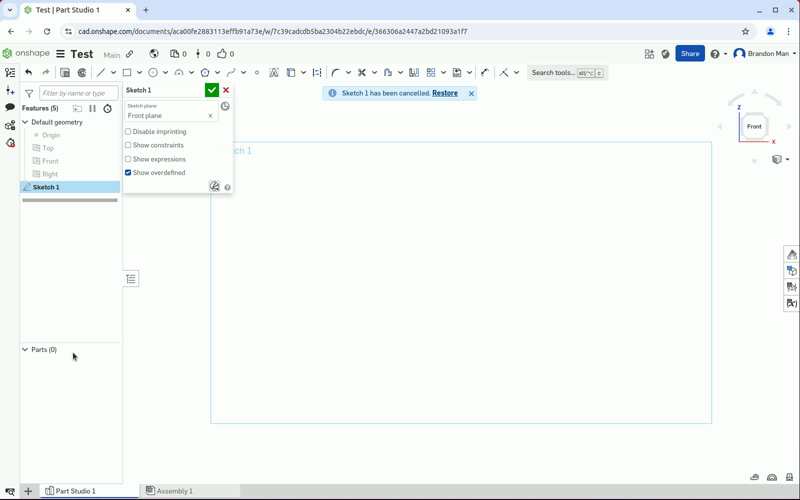
key(y)
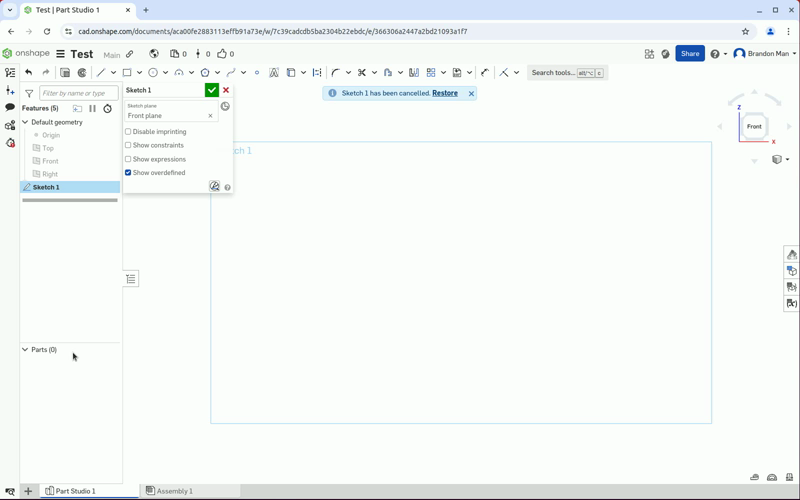
key(l)
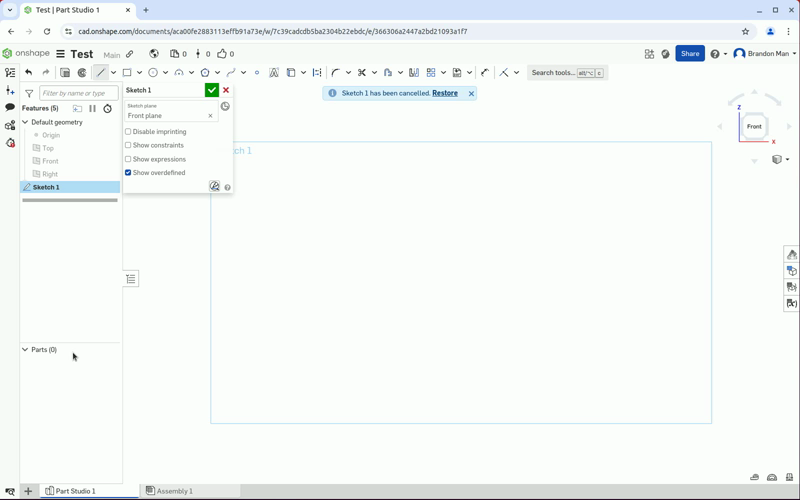
key_down(shift)
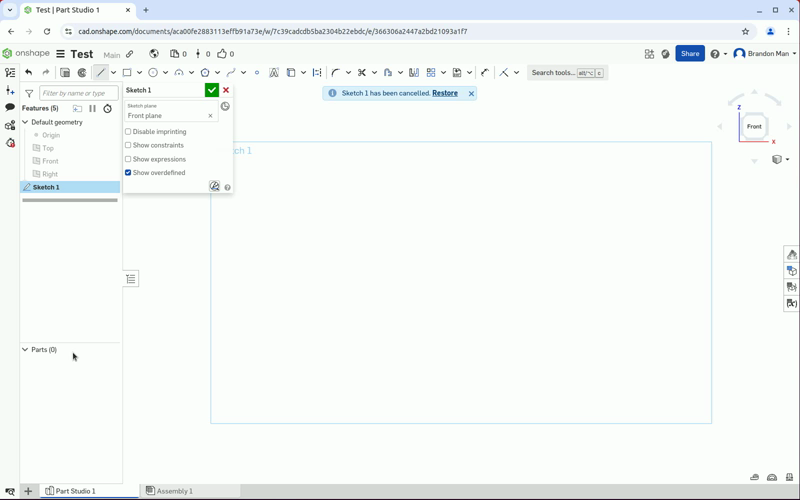
mouse_move(460, 295)
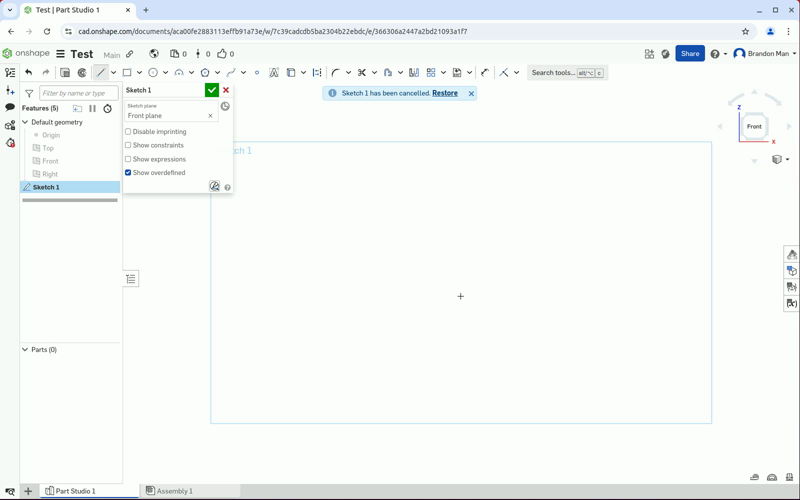
click(460, 295)
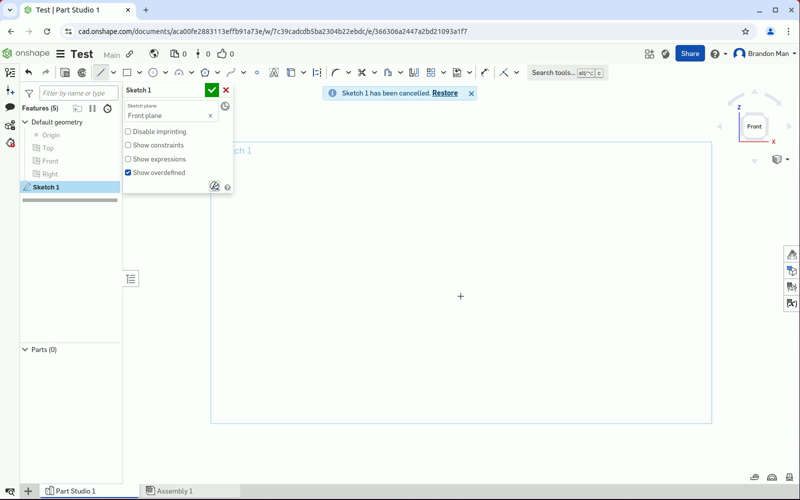
key_up(shift)
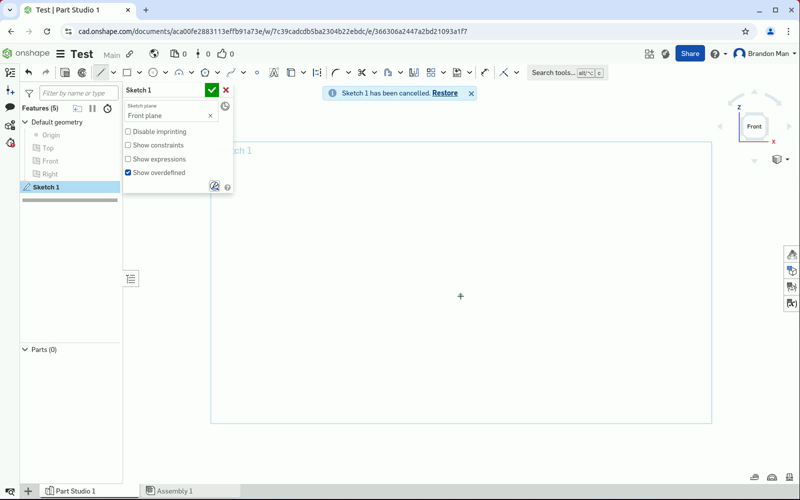
key_down(shift)
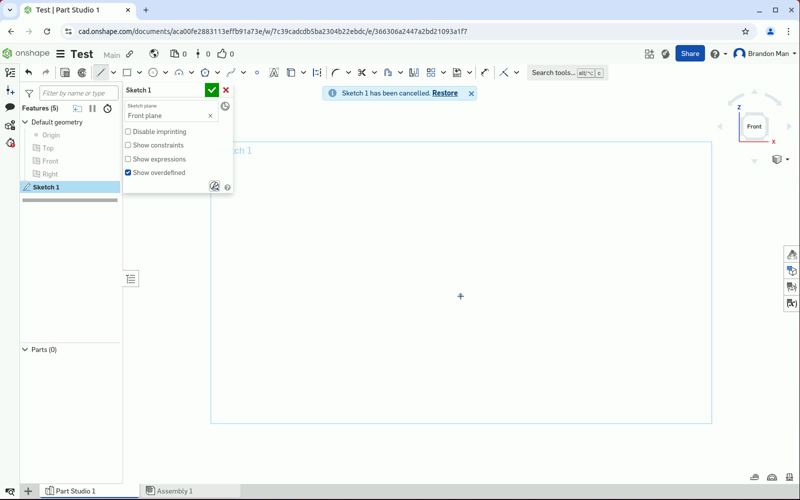
mouse_move(490, 295)
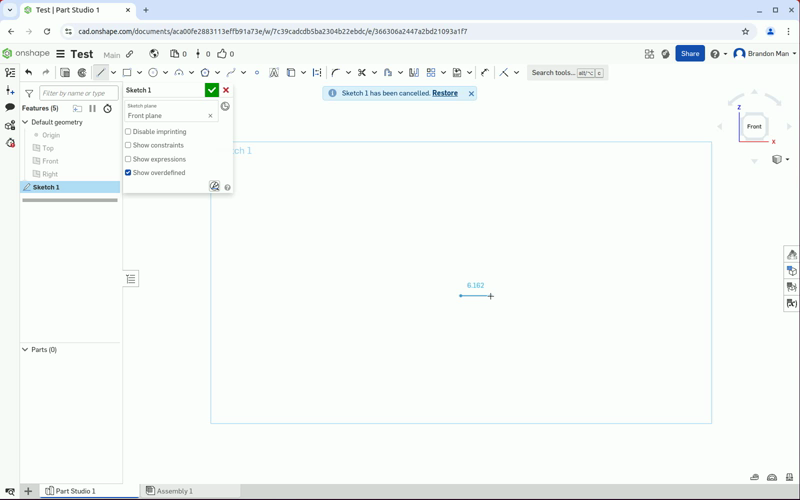
mouse_move(460, 294)
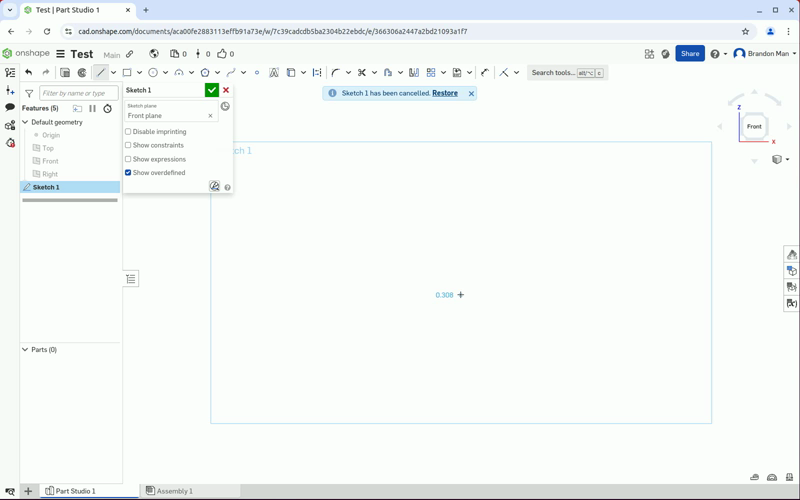
scroll(6)
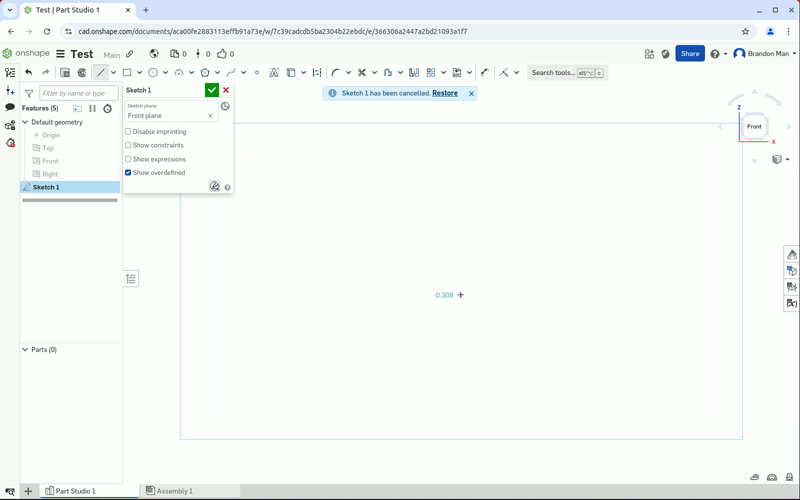
scroll(6)
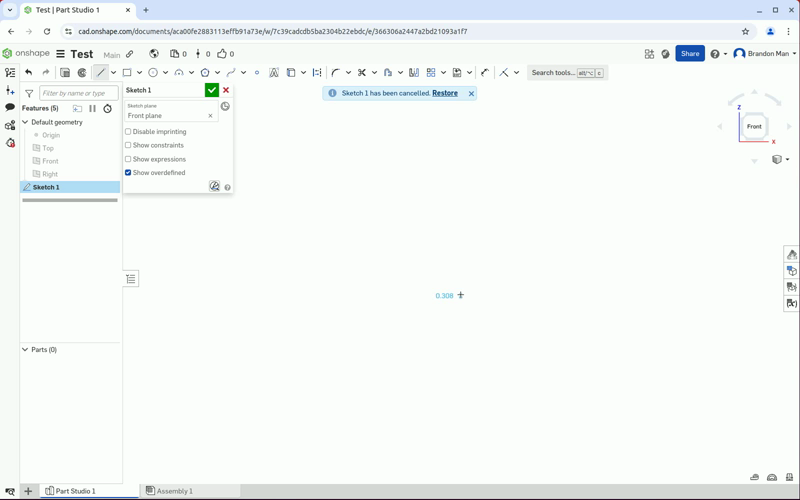
scroll(6)
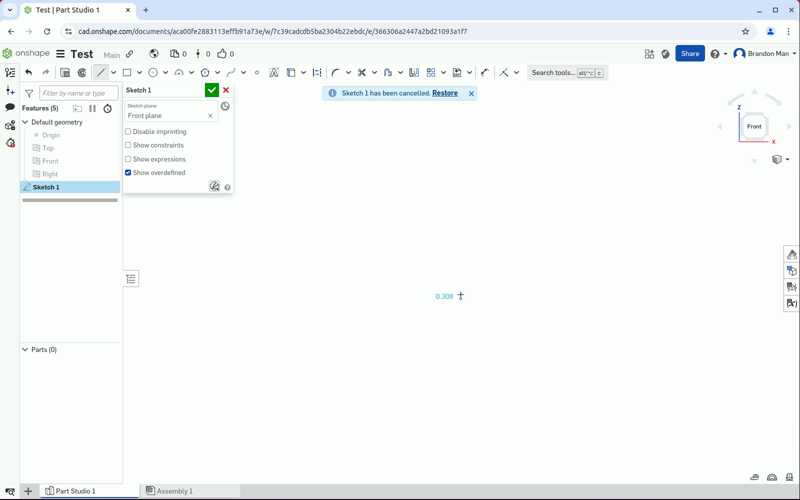
scroll(6)
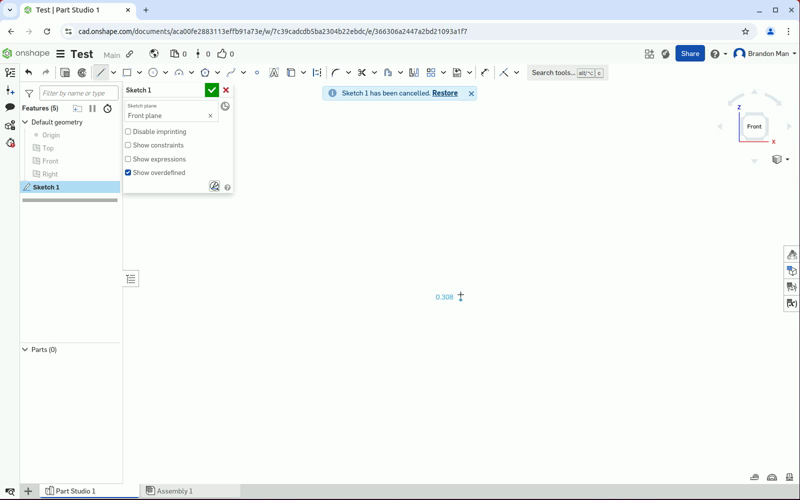
scroll(6)
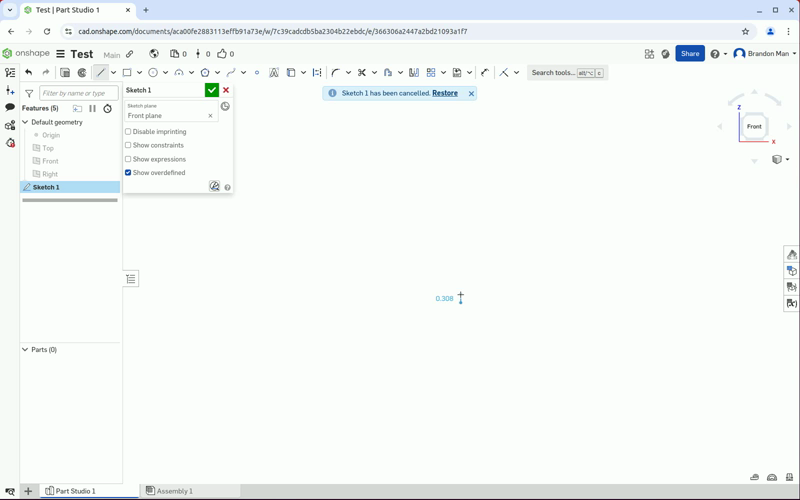
scroll(6)
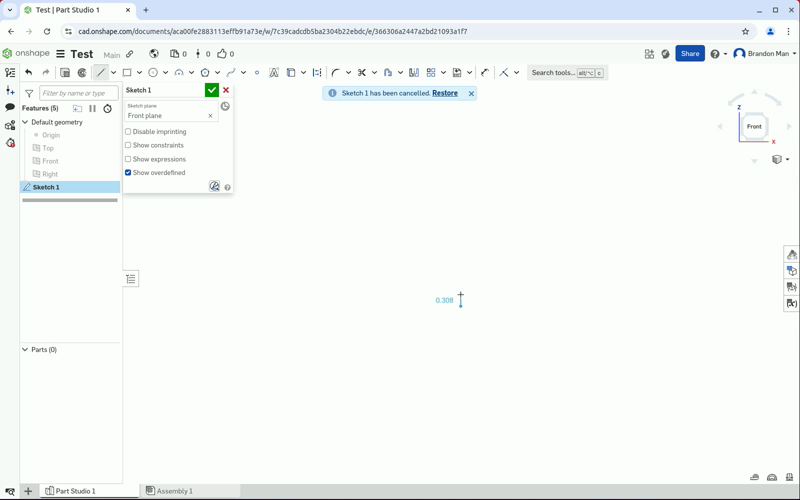
scroll(6)
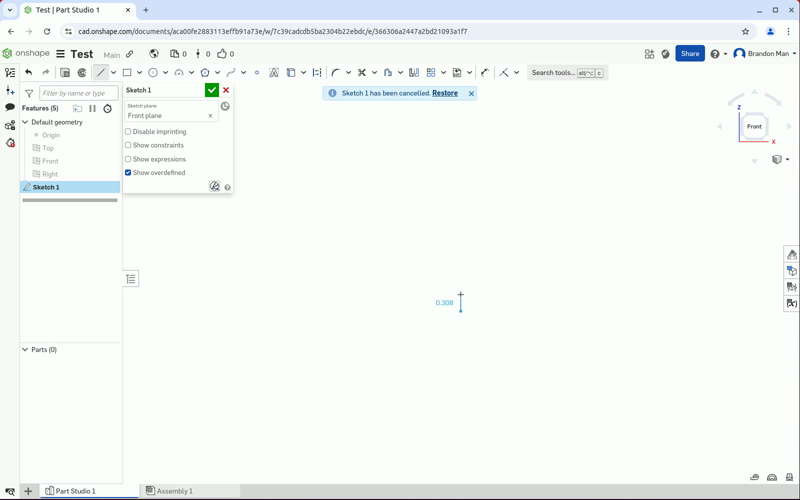
click(460, 294)
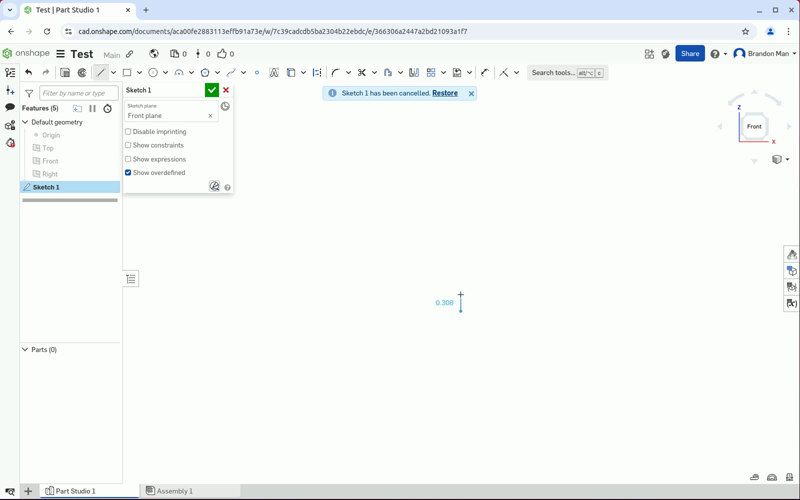
scroll(-6)
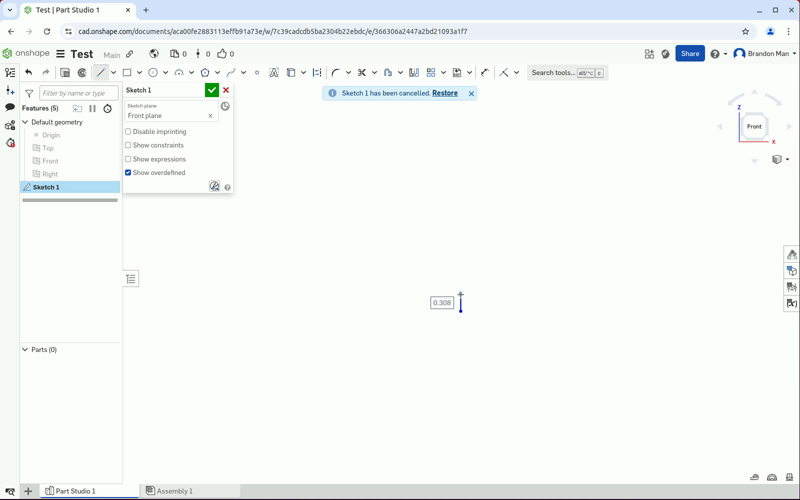
scroll(-6)
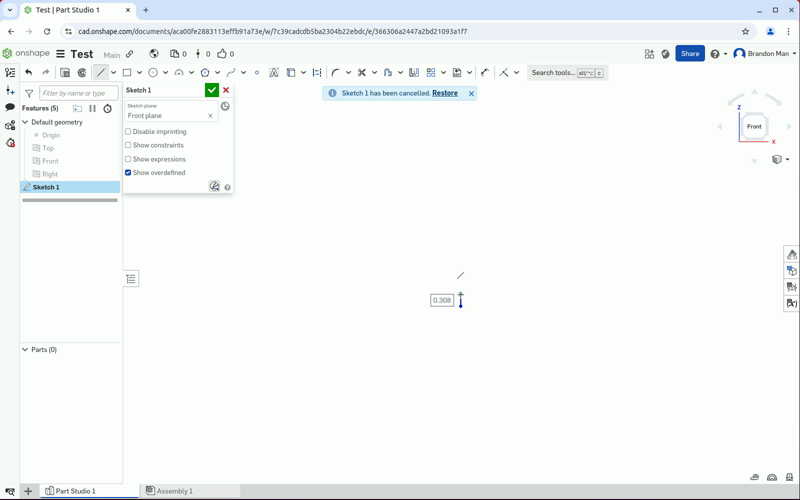
scroll(-6)
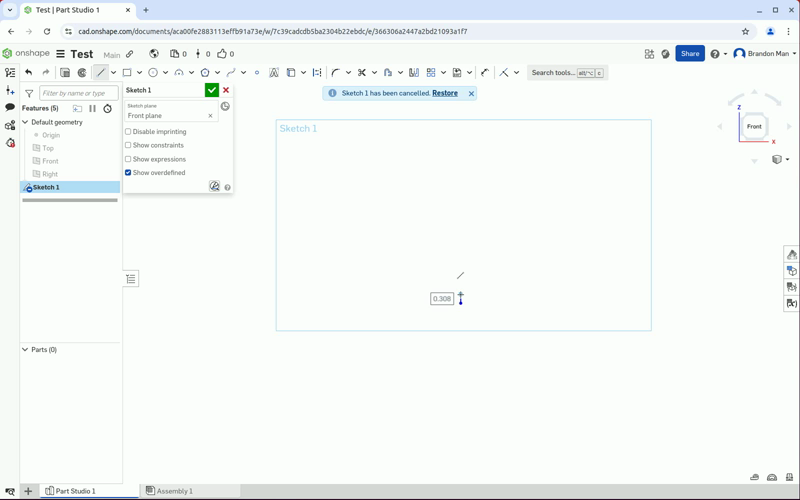
scroll(-6)
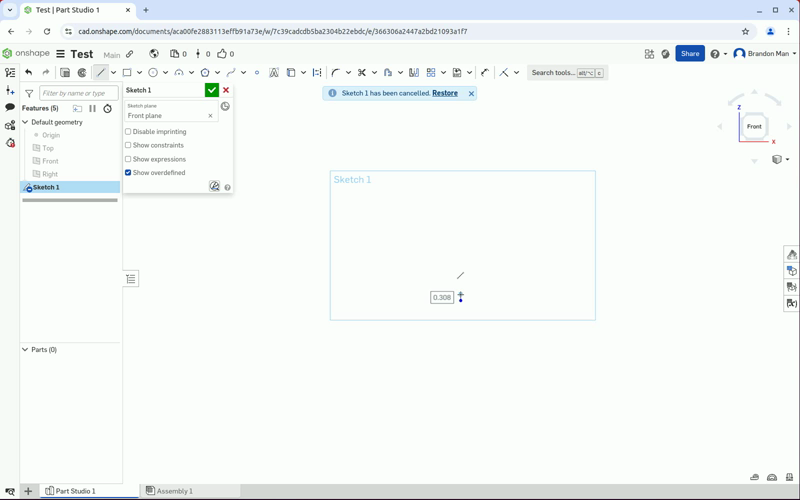
scroll(-6)
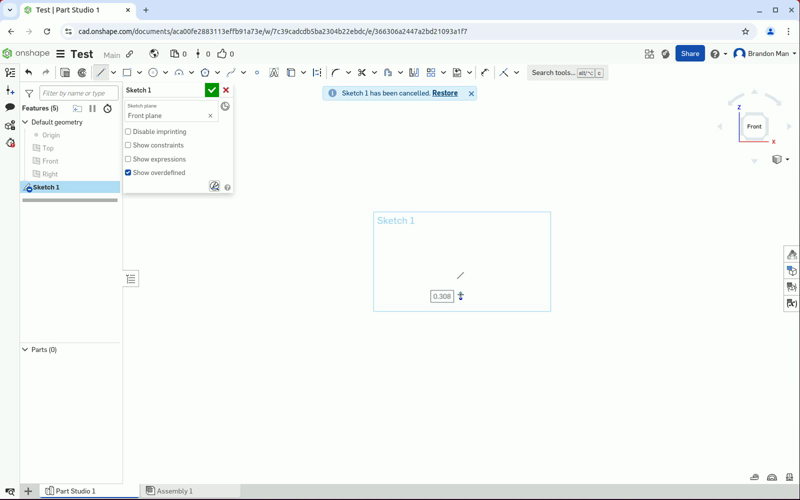
scroll(-6)
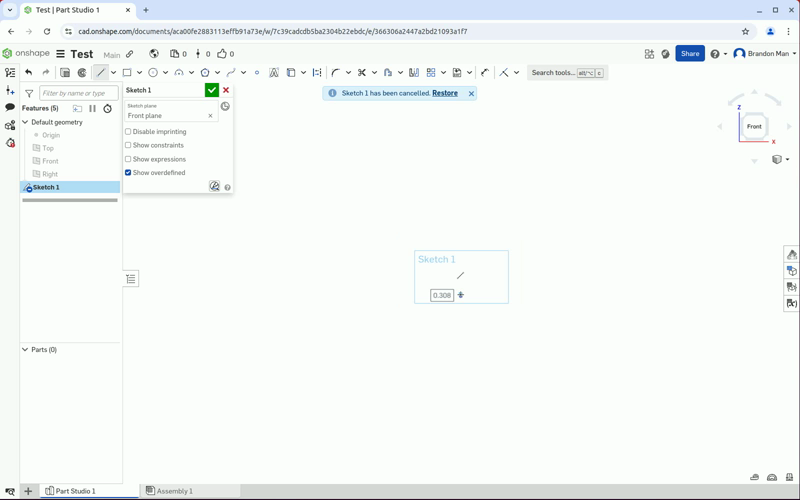
scroll(-6)
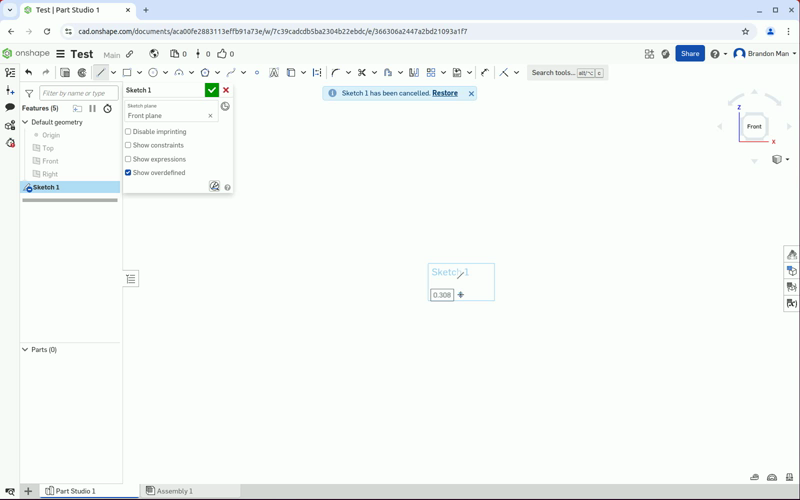
key_up(shift)
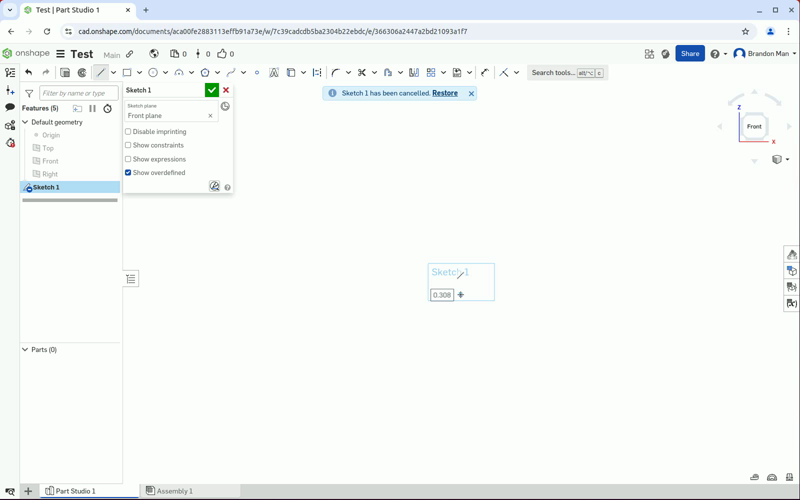
key(esc)
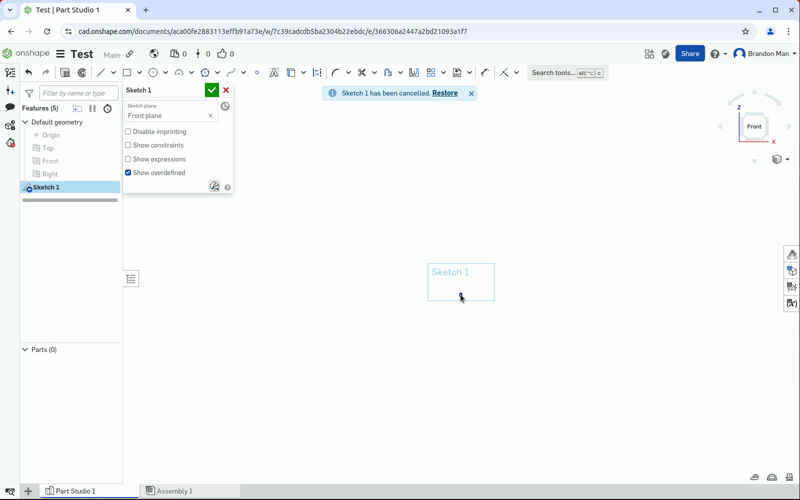
key(a)
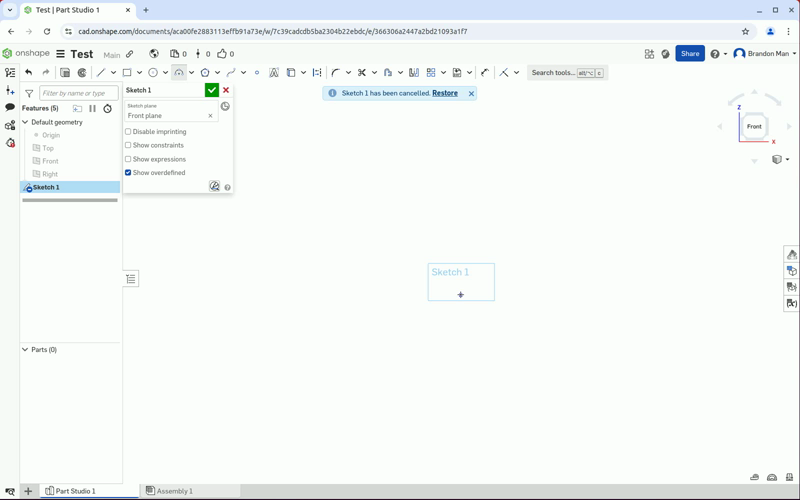
mouse_move(460, 294)
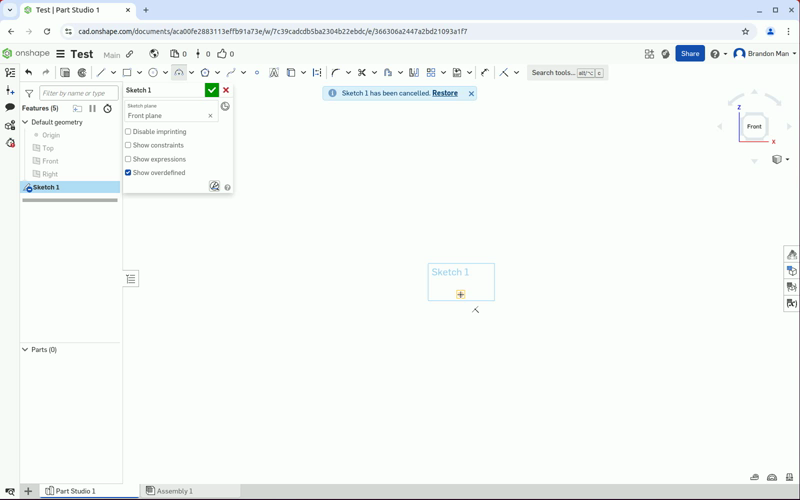
scroll(6)
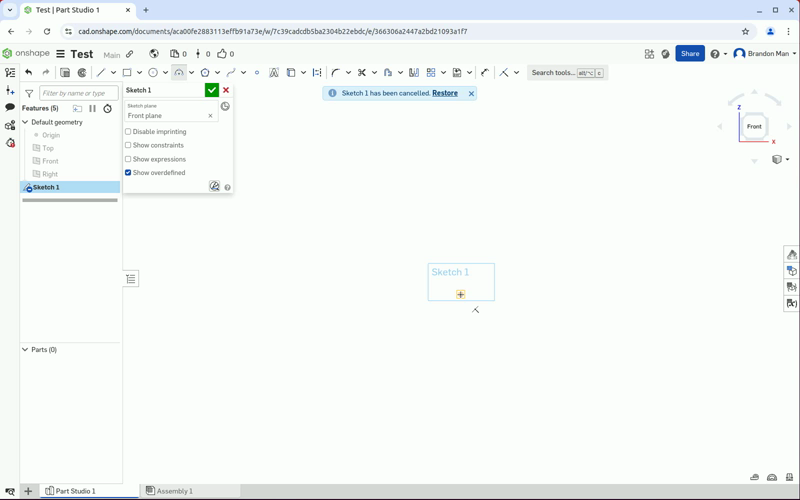
scroll(6)
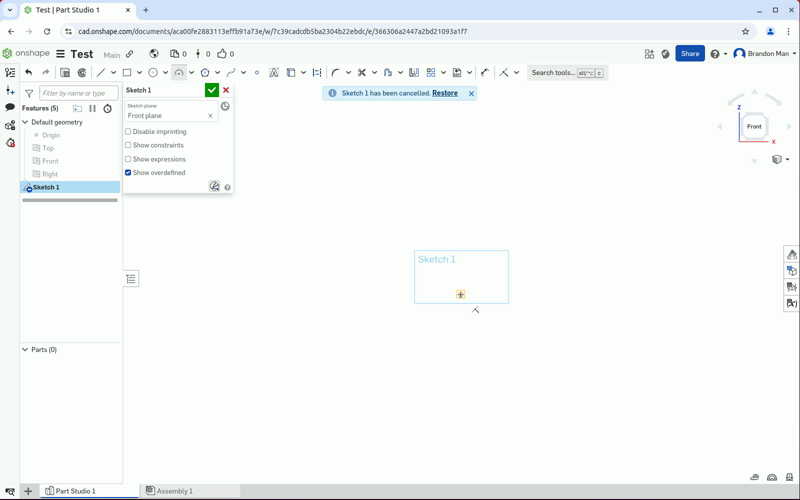
scroll(6)
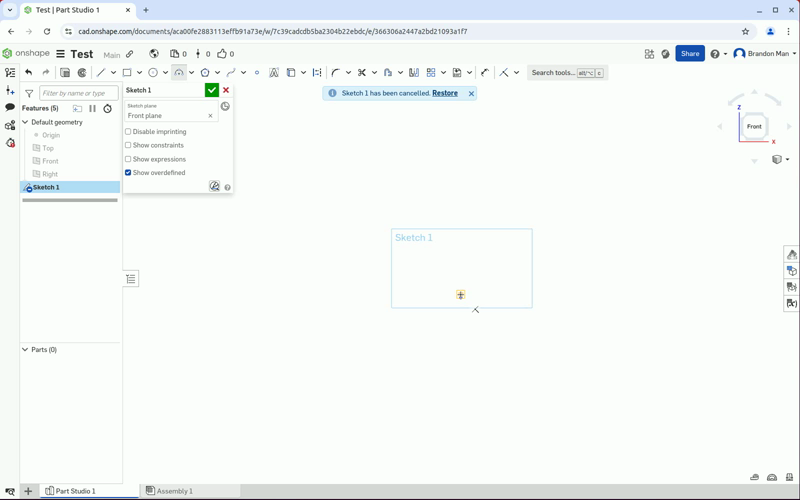
scroll(6)
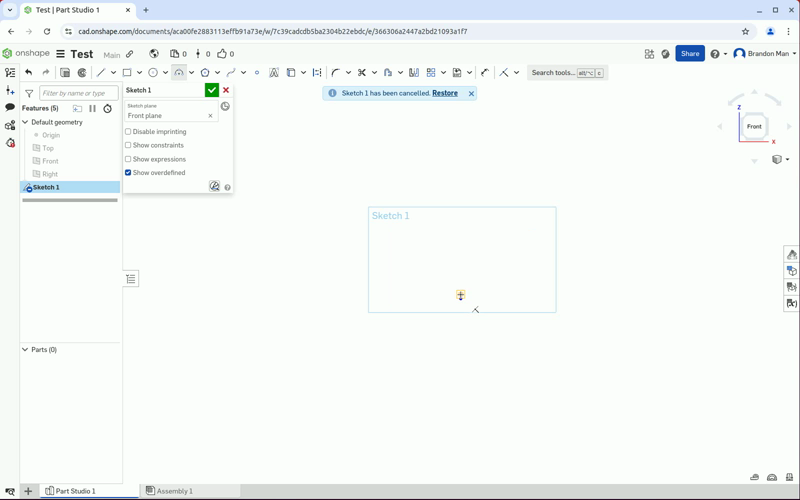
scroll(6)
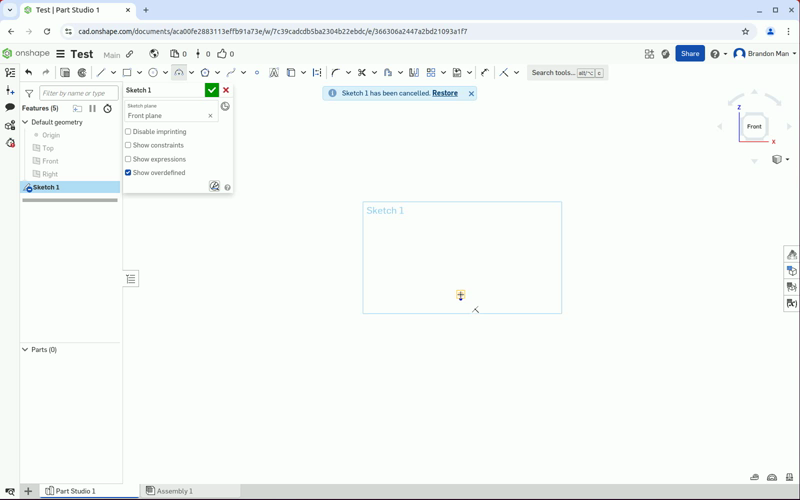
scroll(6)
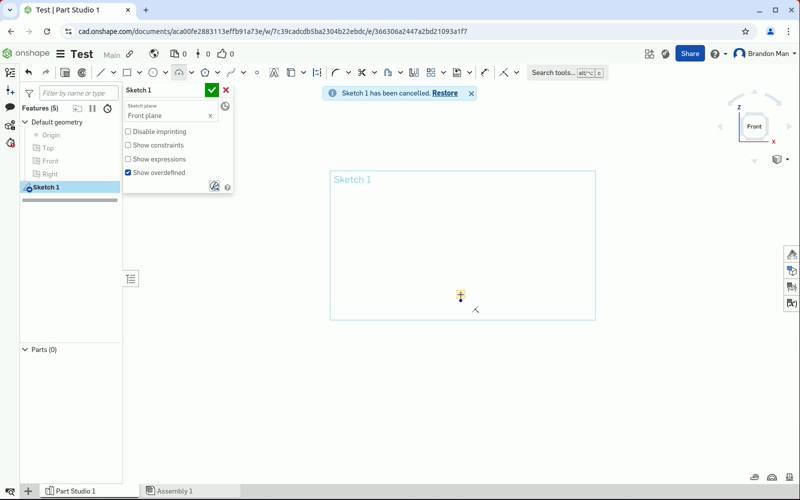
scroll(6)
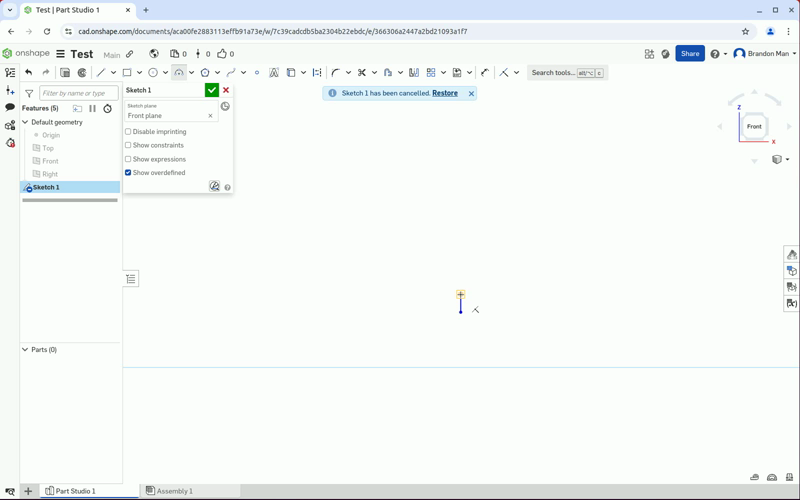
click(460, 294)
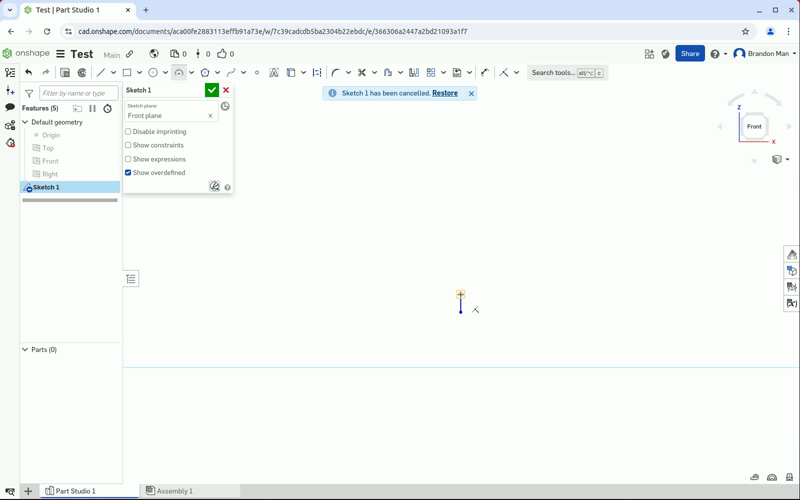
scroll(-6)
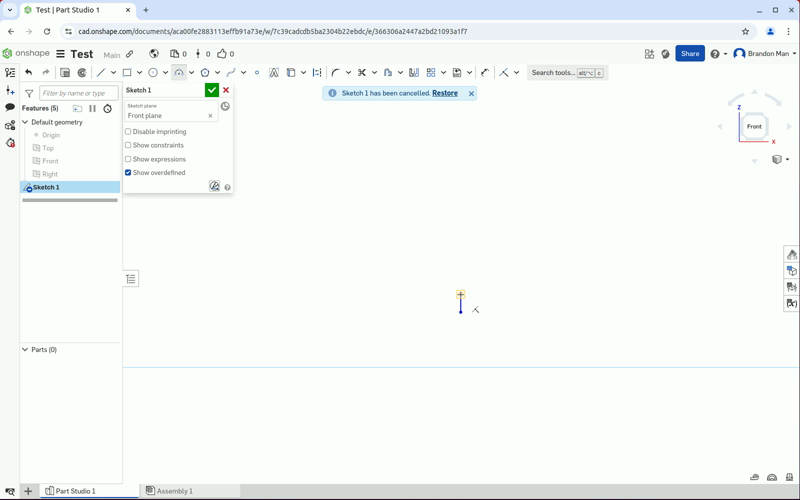
scroll(-6)
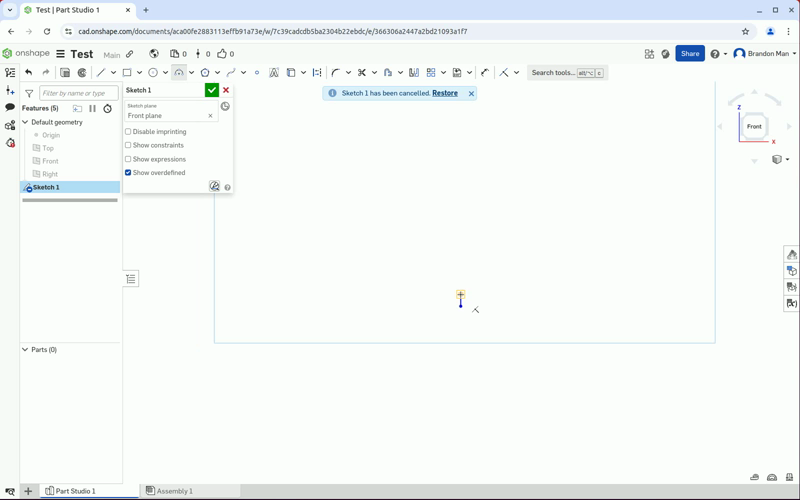
scroll(-6)
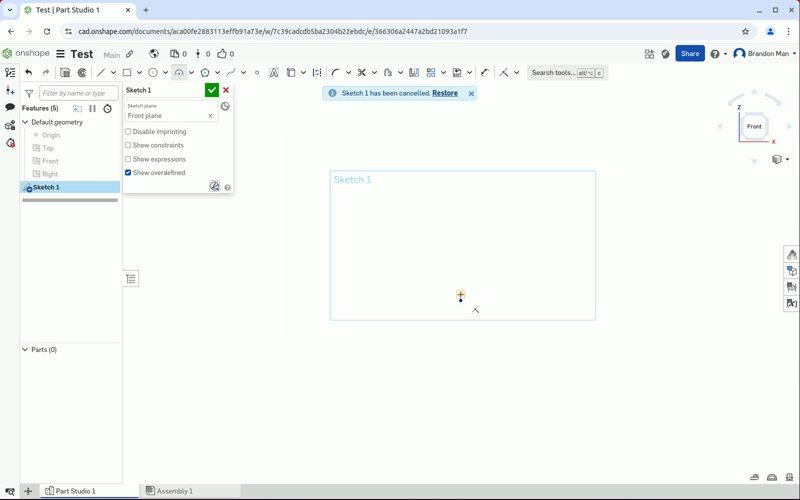
scroll(-6)
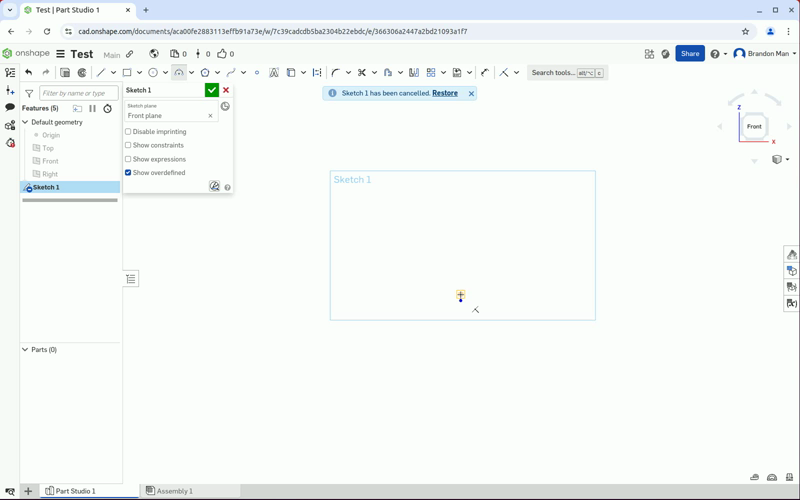
scroll(-6)
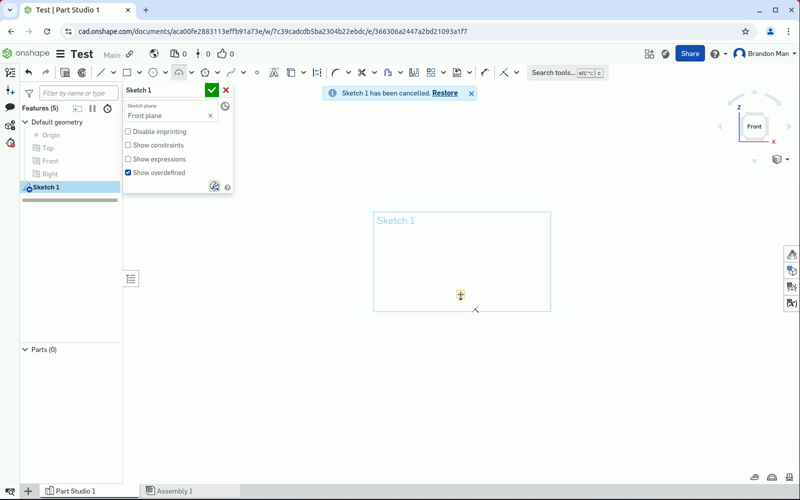
scroll(-6)
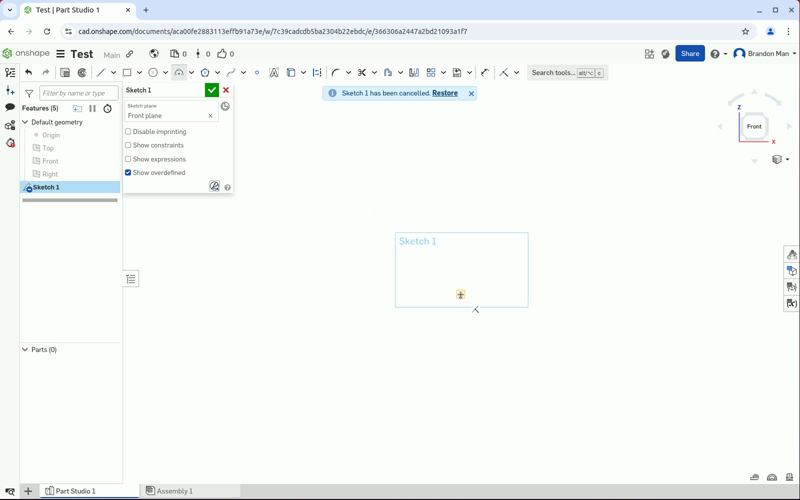
scroll(-6)
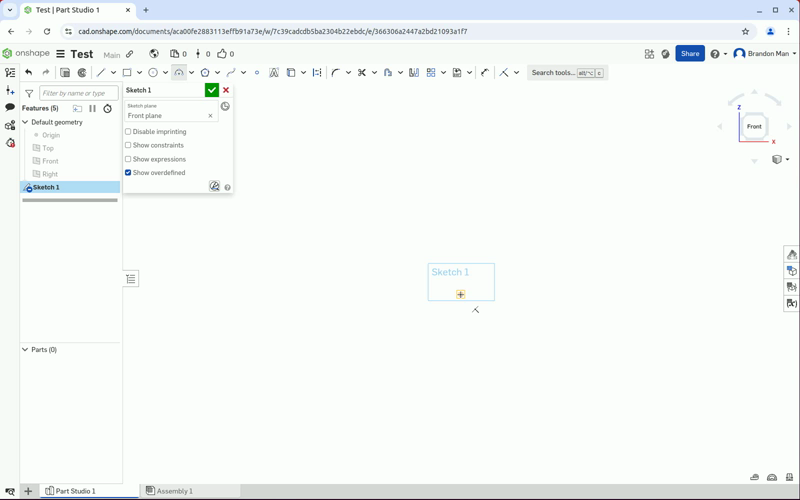
key_down(shift)
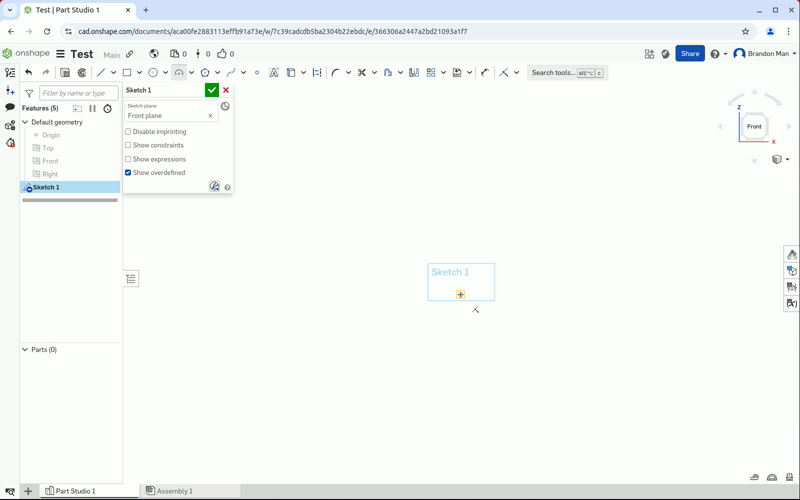
mouse_move(460, 269)
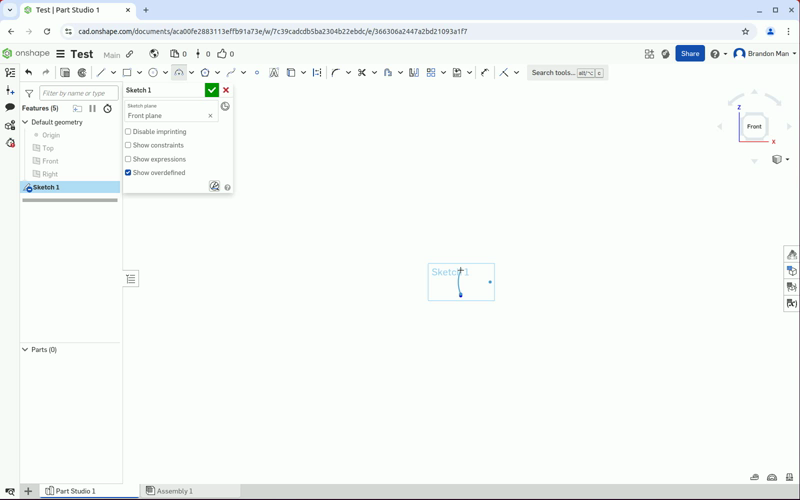
click(460, 269)
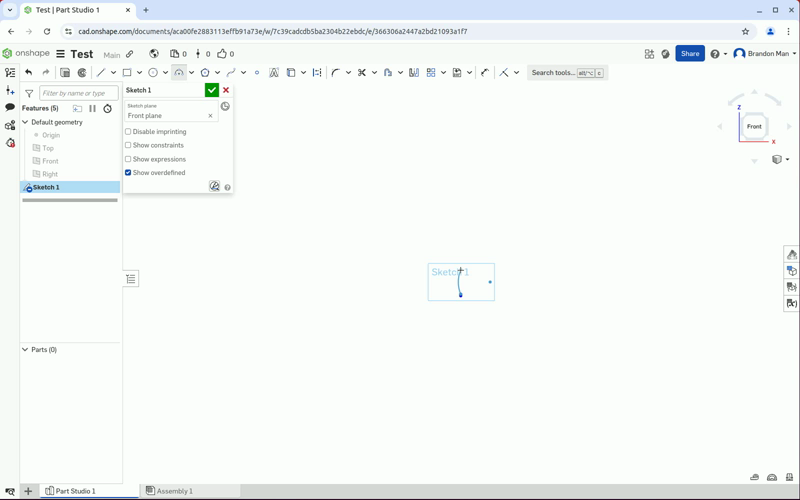
mouse_move(448, 282)
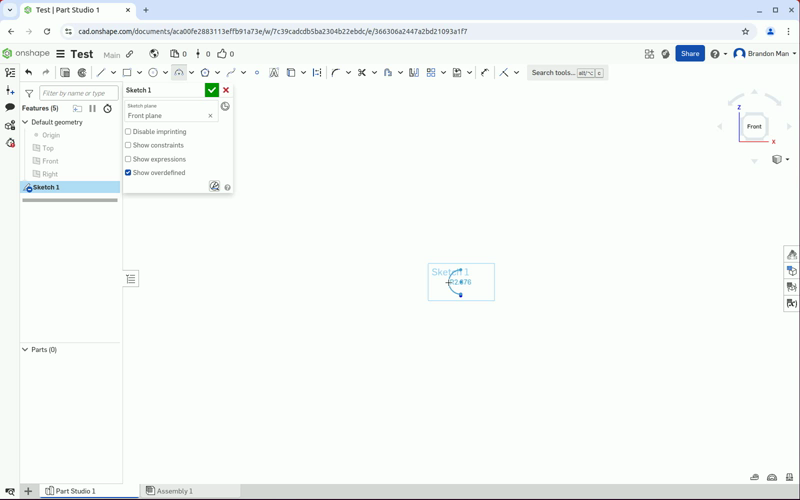
click(448, 282)
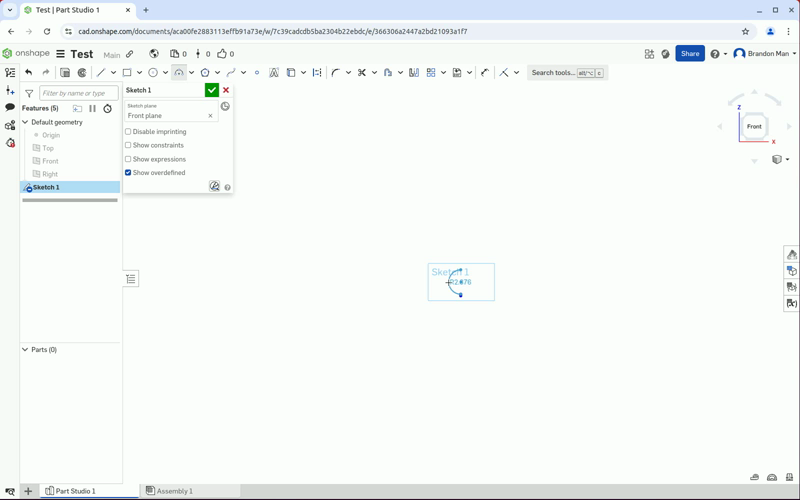
key_up(shift)
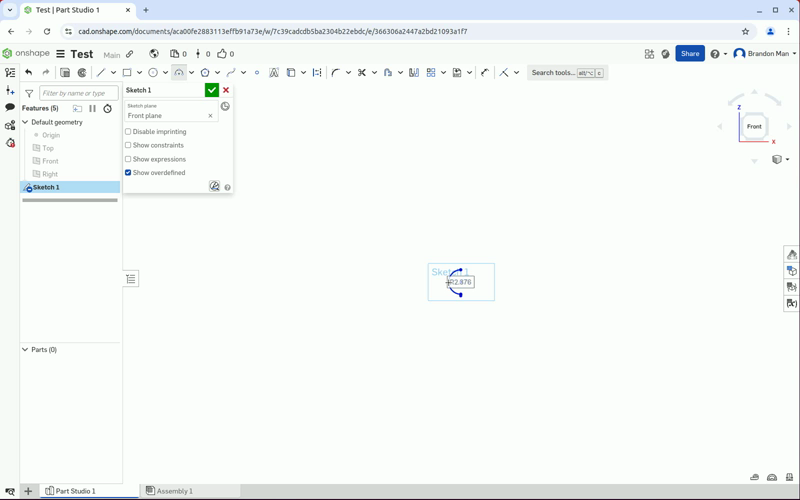
key(esc)
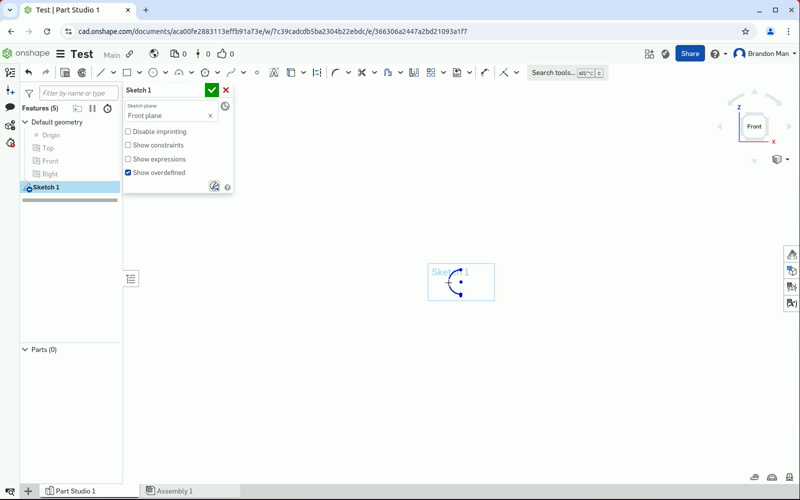
key(l)
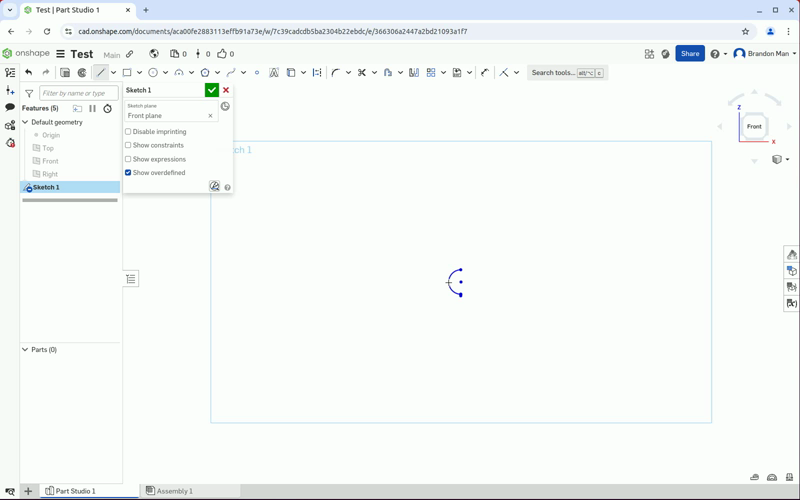
mouse_move(460, 269)
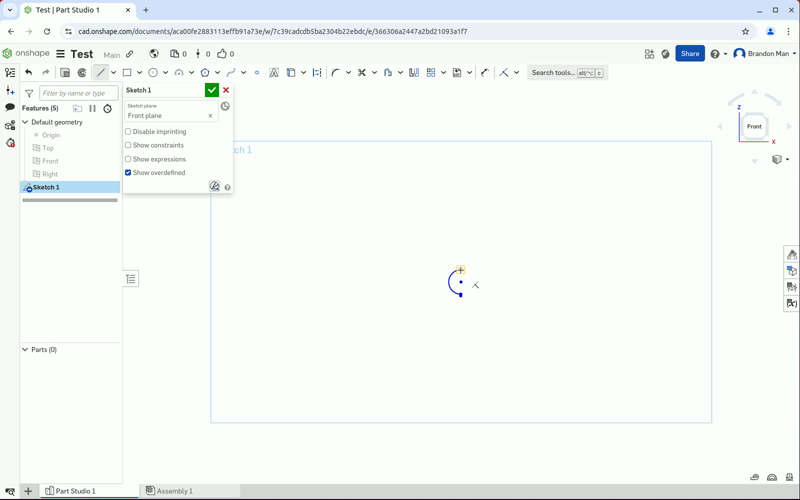
click(460, 269)
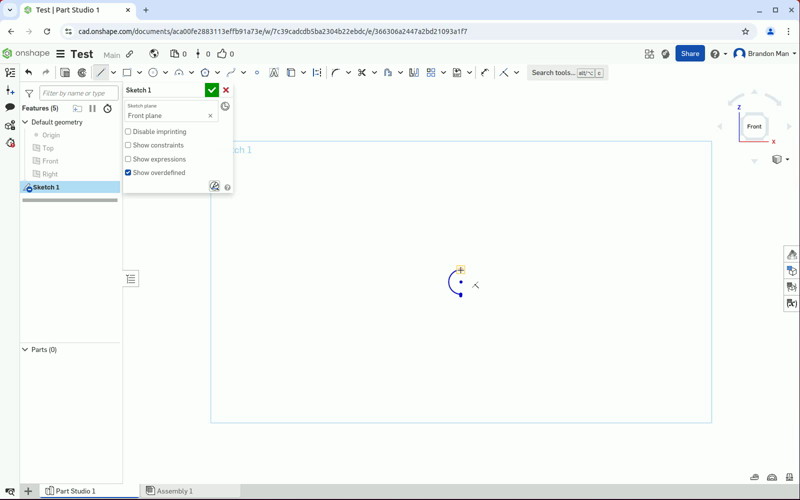
key_down(shift)
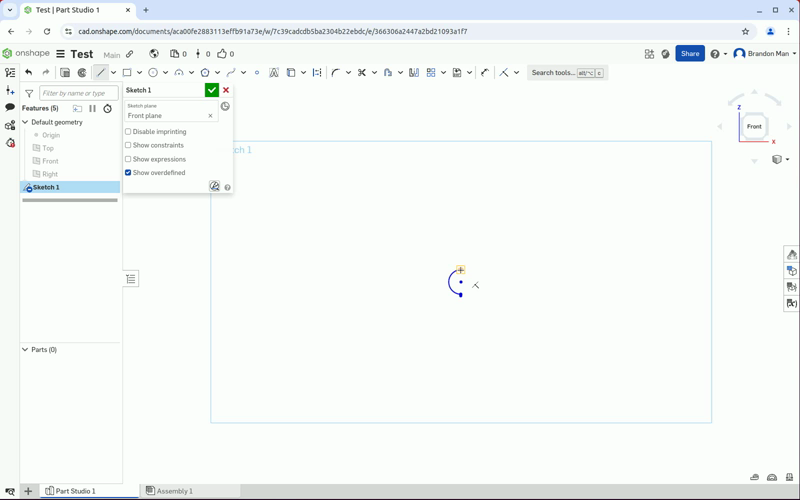
mouse_move(490, 269)
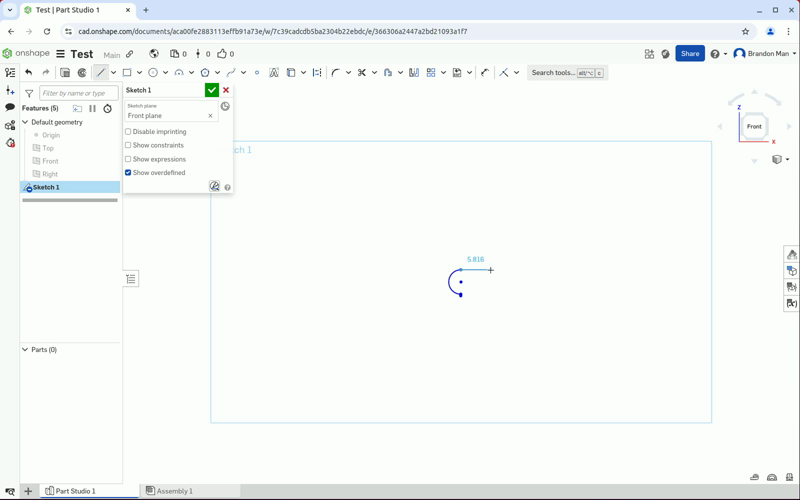
mouse_move(460, 267)
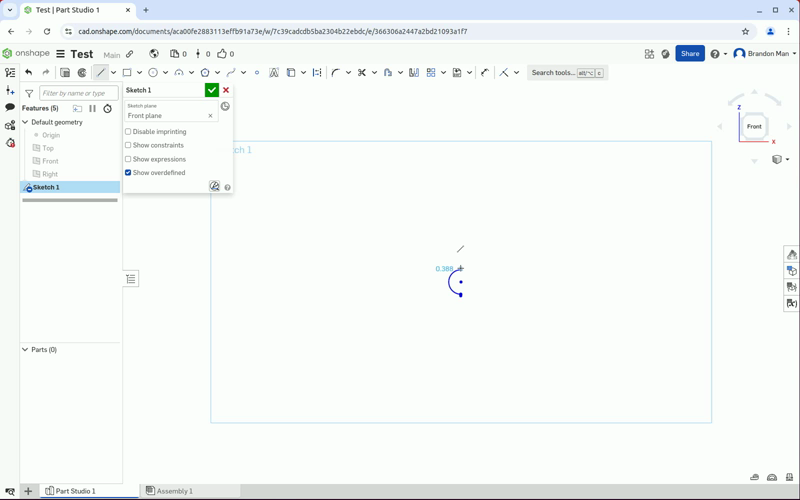
scroll(6)
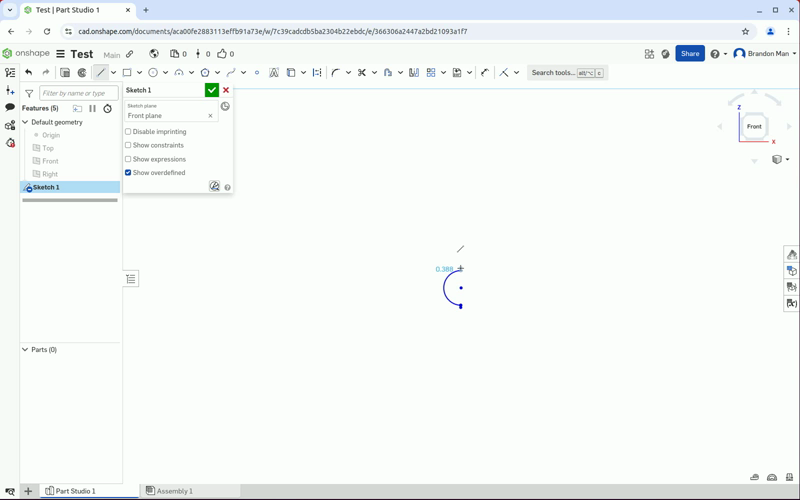
scroll(6)
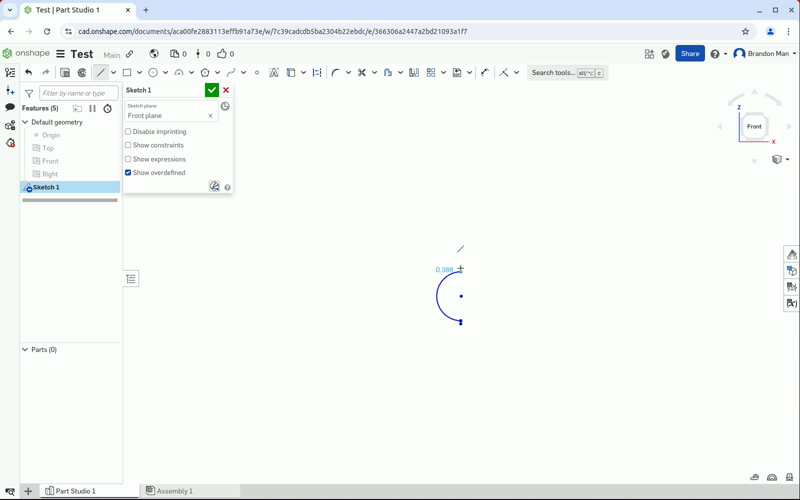
scroll(6)
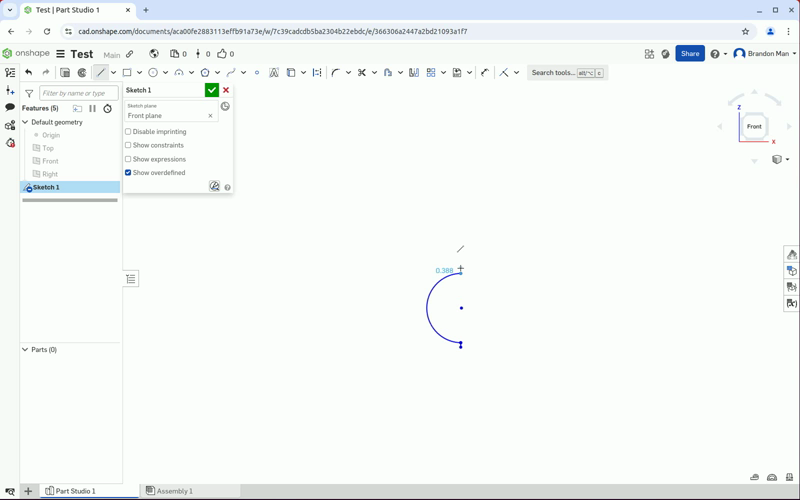
scroll(6)
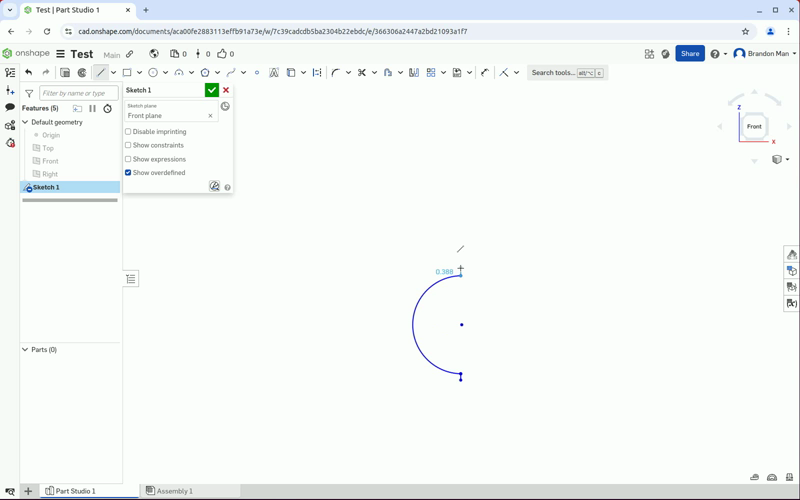
scroll(6)
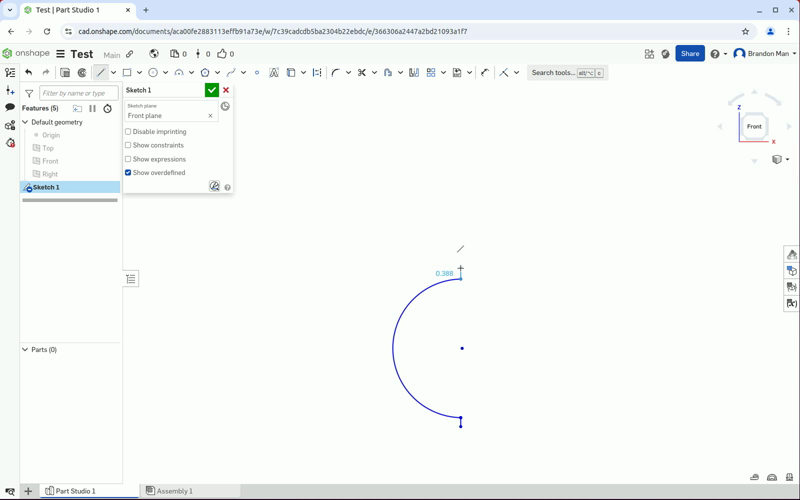
scroll(6)
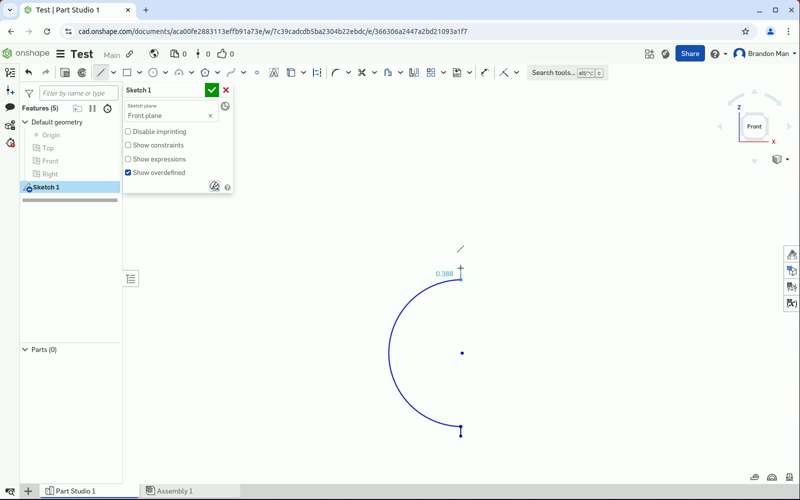
scroll(6)
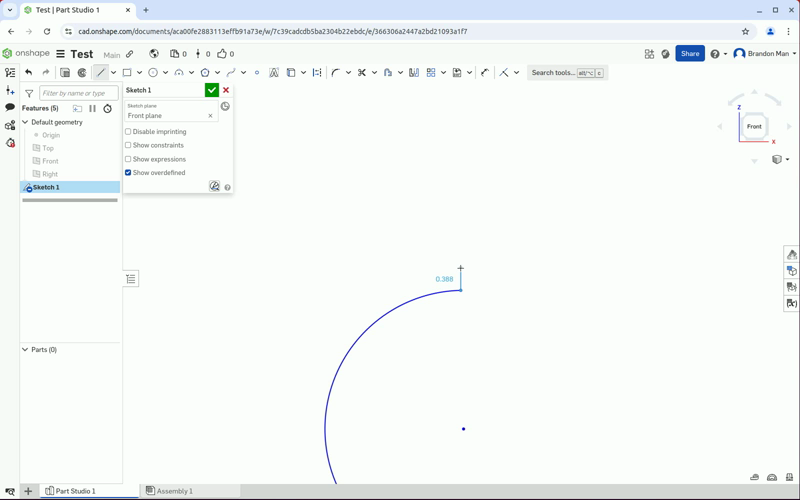
click(460, 267)
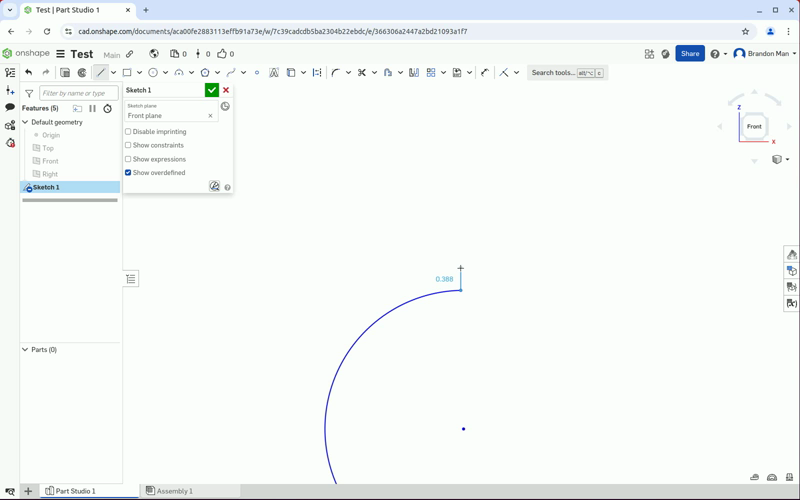
scroll(-6)
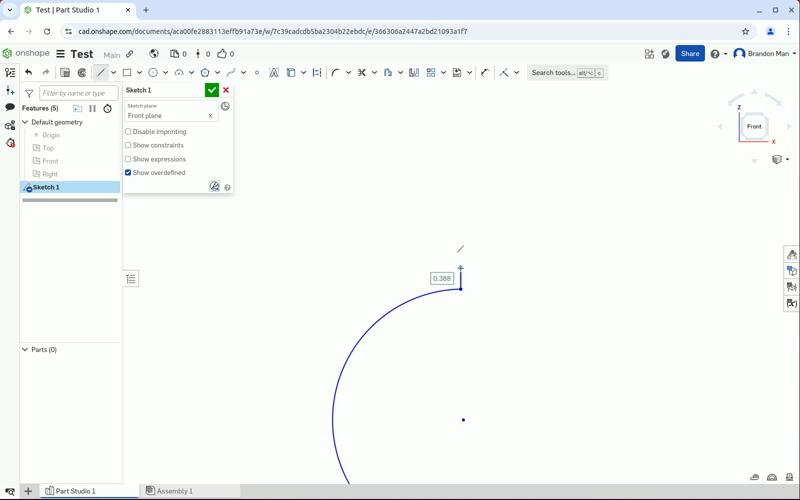
scroll(-6)
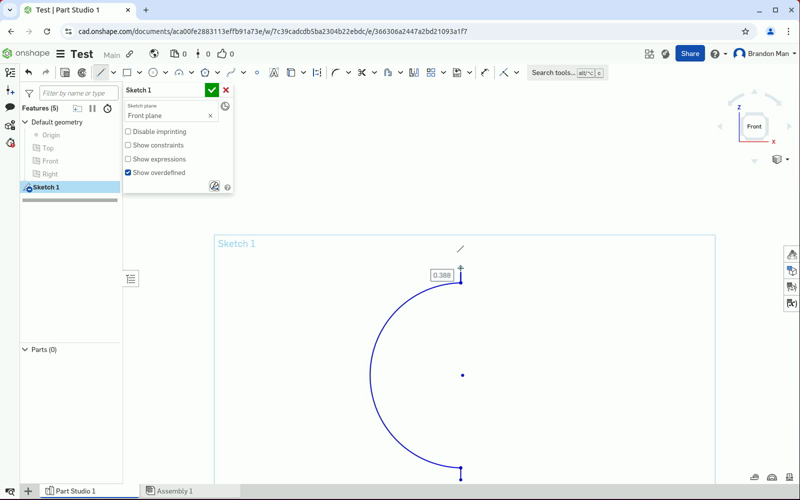
scroll(-6)
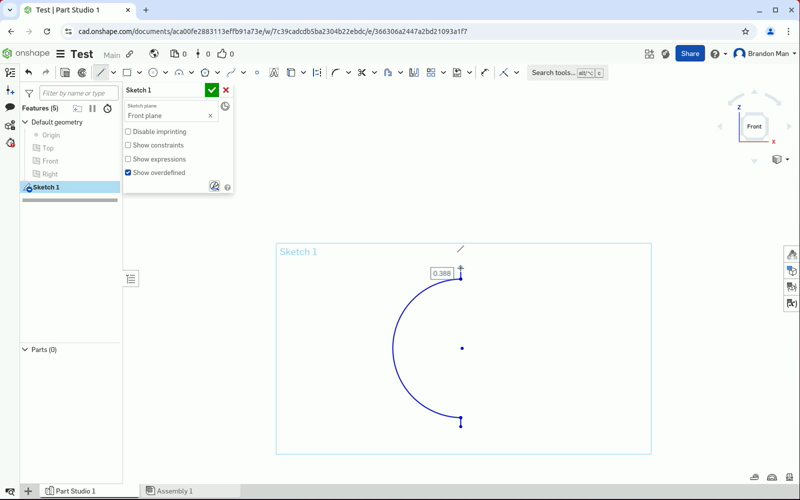
scroll(-6)
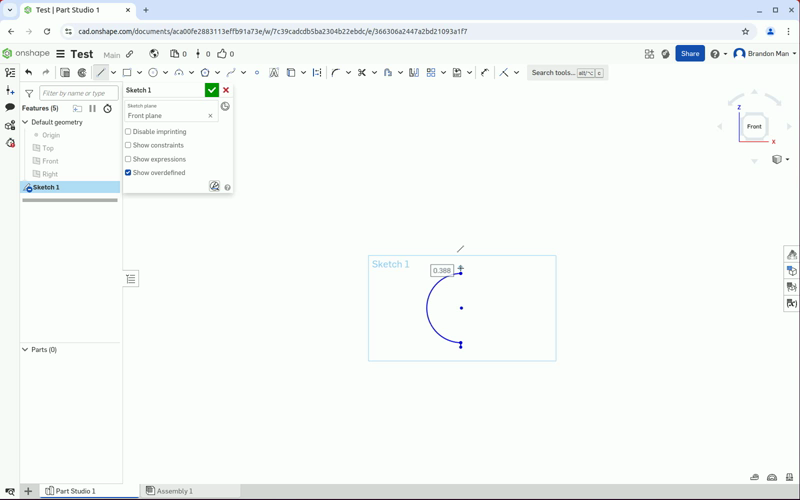
scroll(-6)
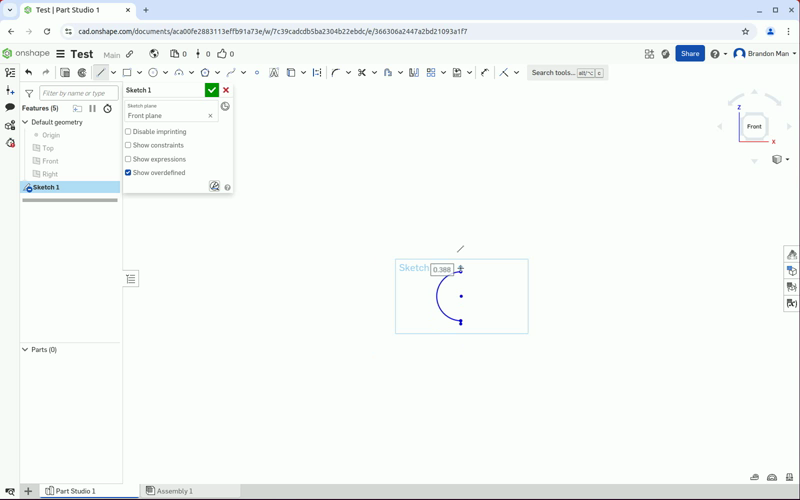
scroll(-6)
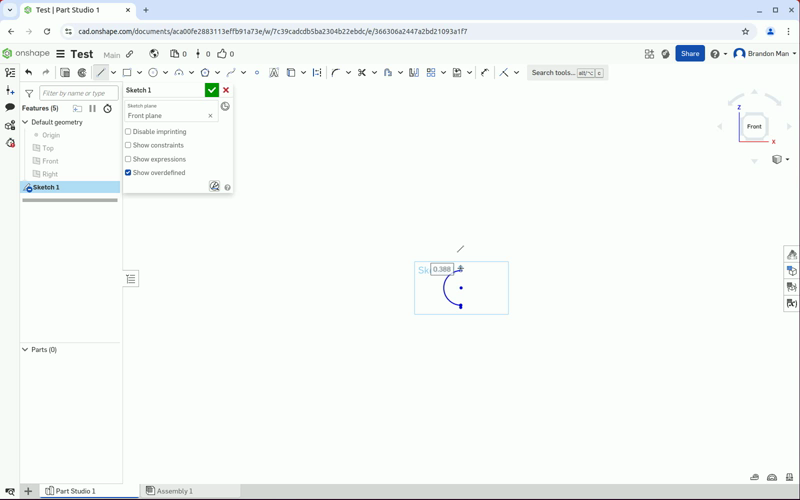
scroll(-6)
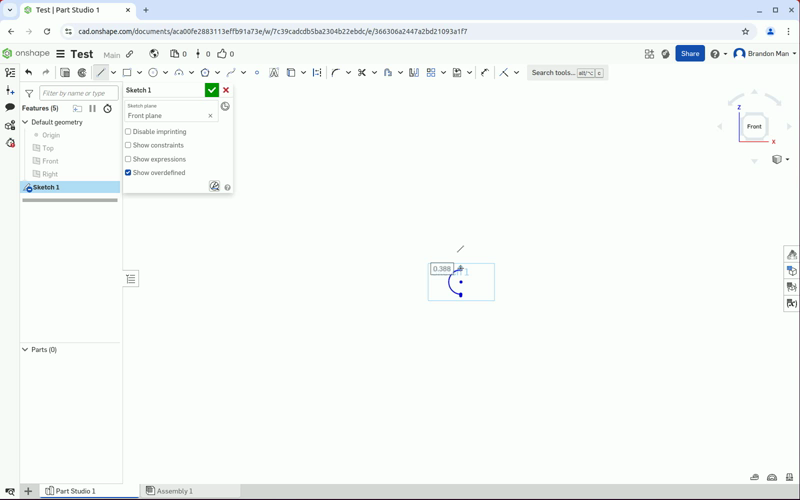
key_up(shift)
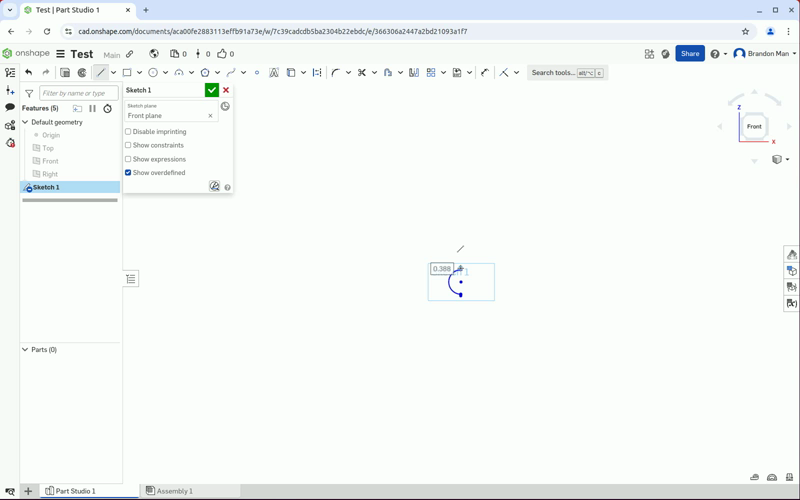
key(esc)
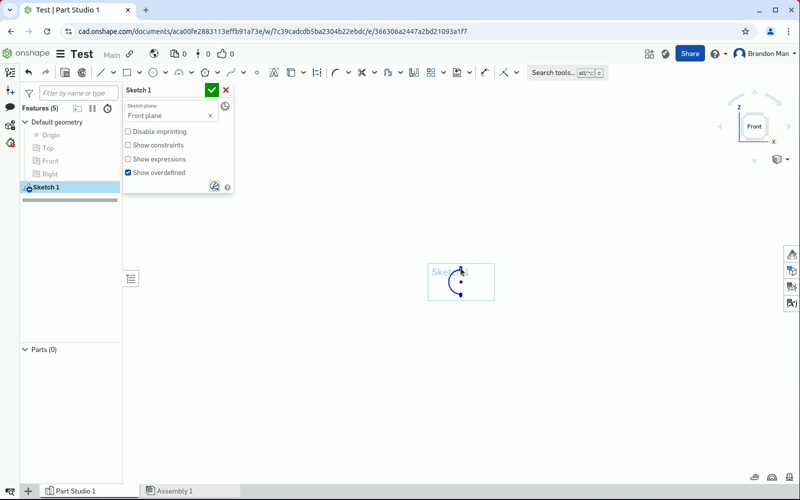
key(a)
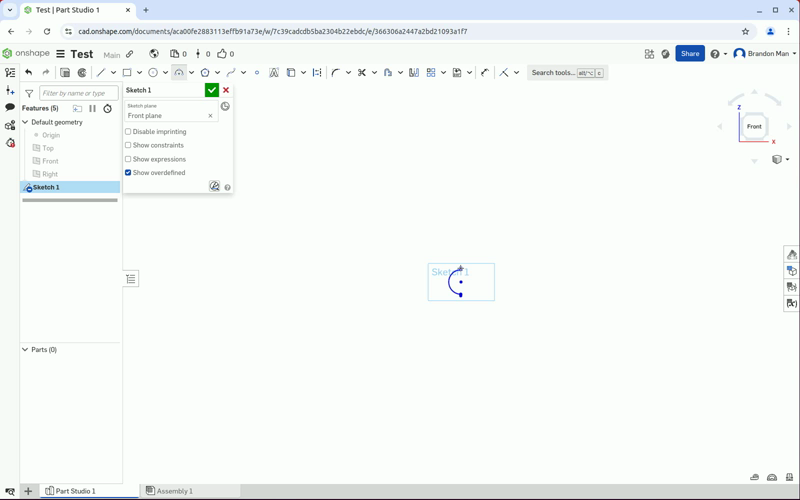
mouse_move(460, 267)
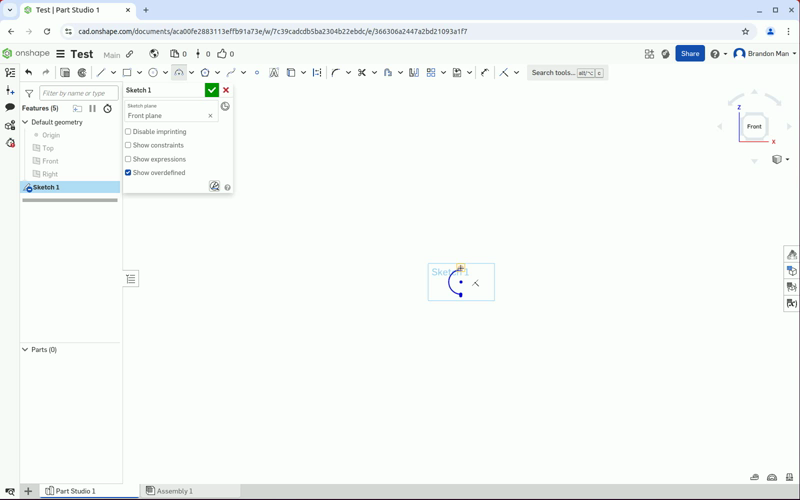
scroll(6)
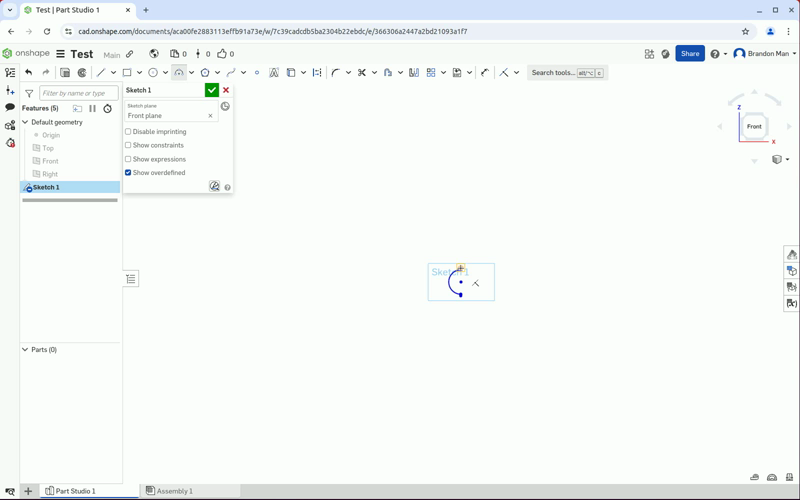
scroll(6)
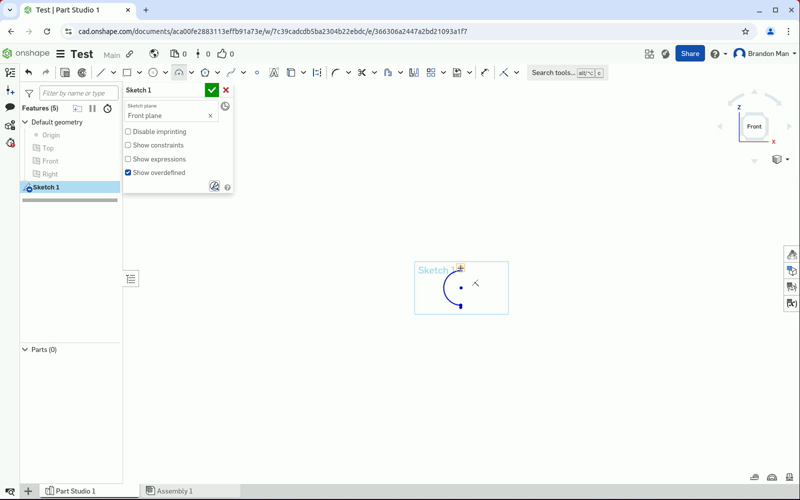
scroll(6)
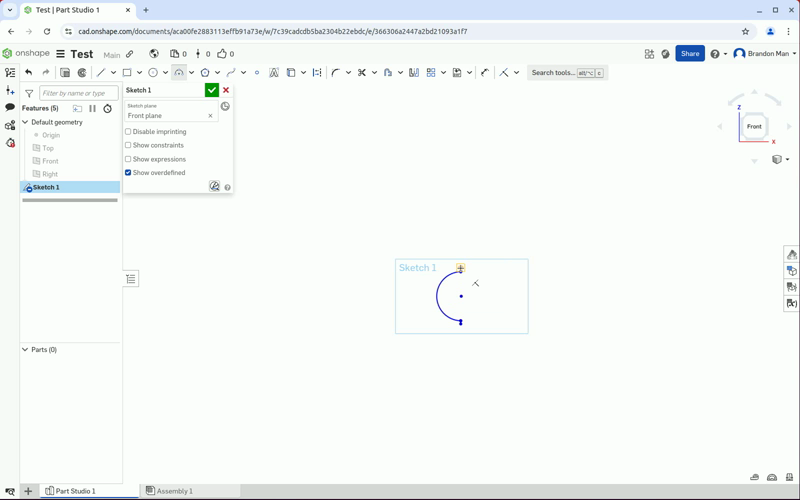
scroll(6)
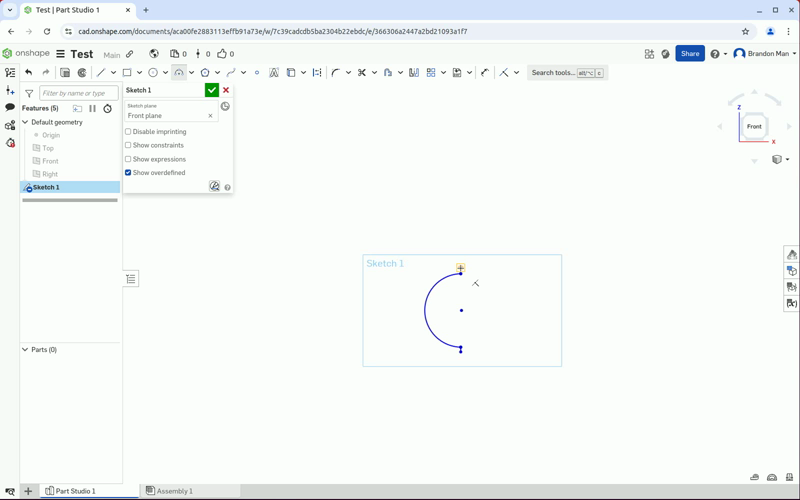
scroll(6)
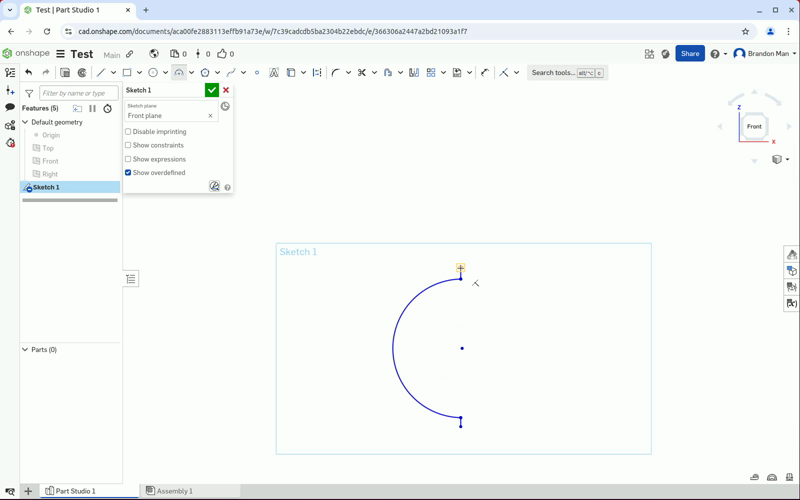
scroll(6)
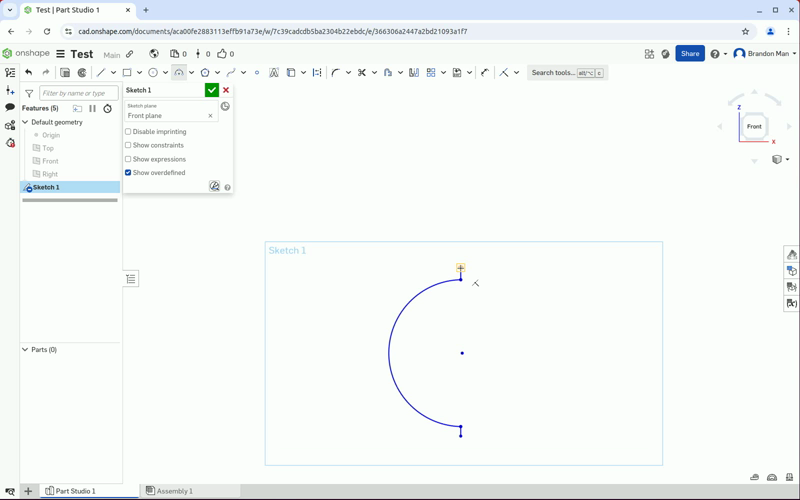
scroll(6)
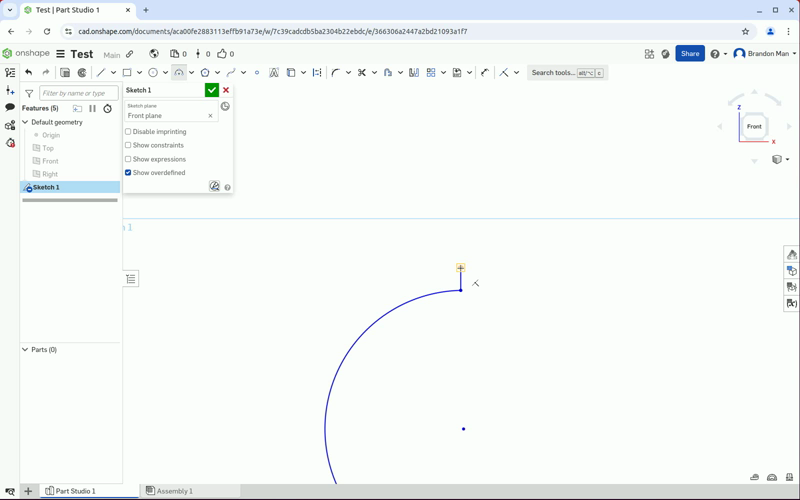
click(460, 267)
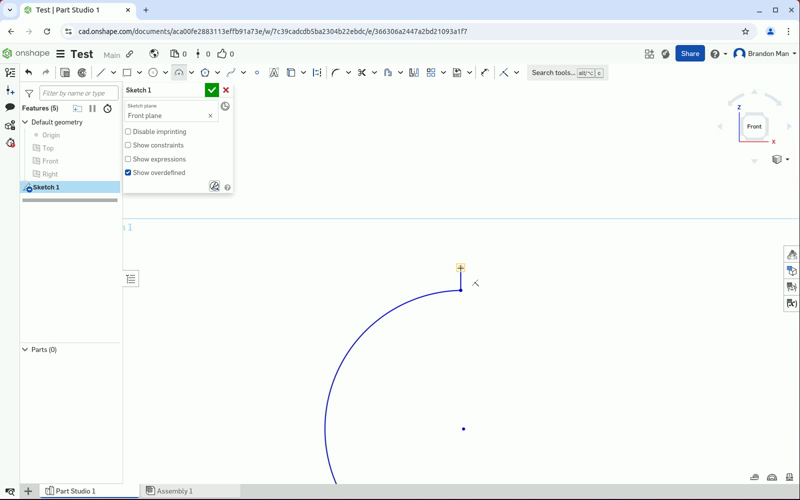
scroll(-6)
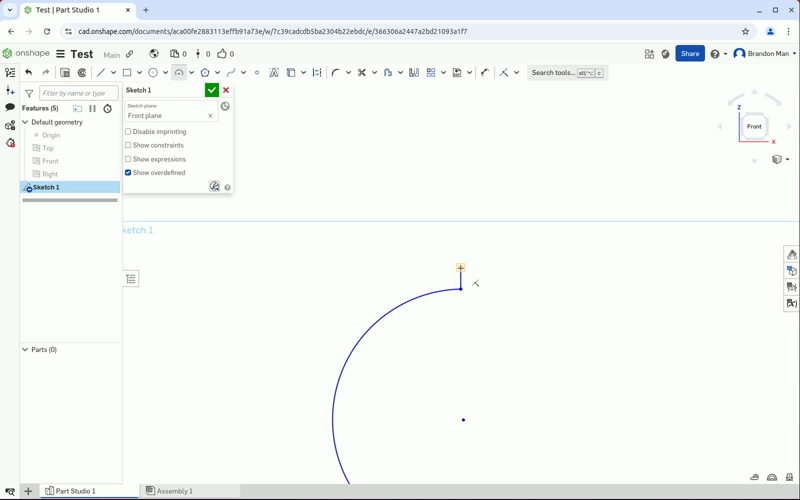
scroll(-6)
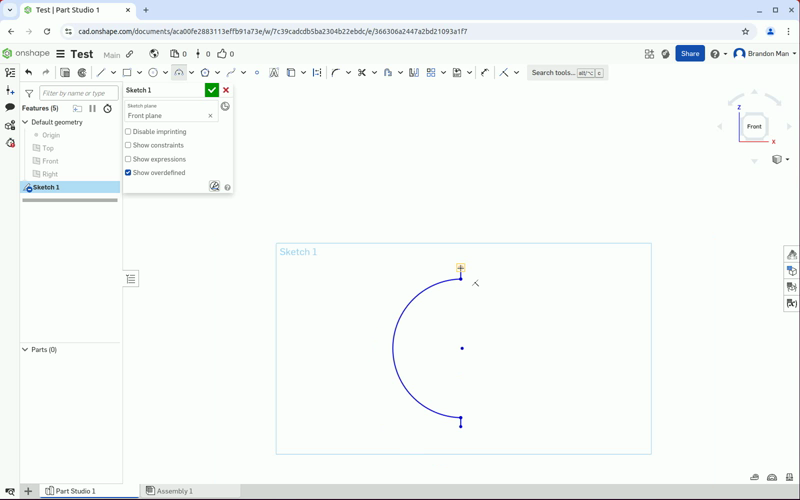
scroll(-6)
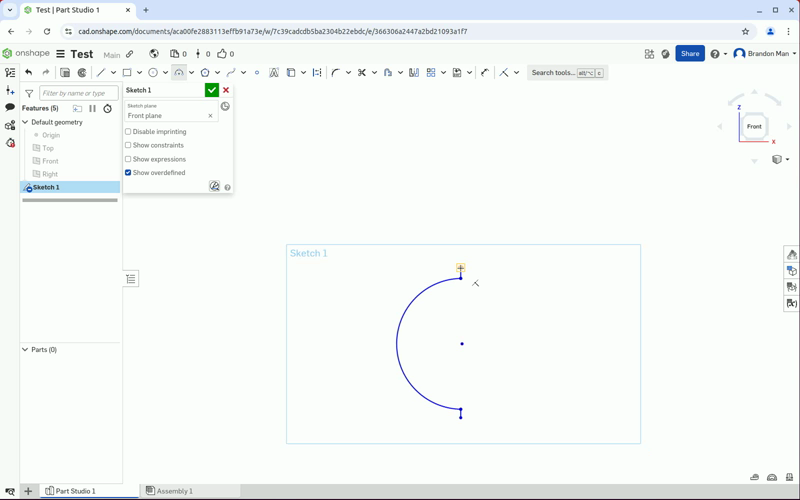
scroll(-6)
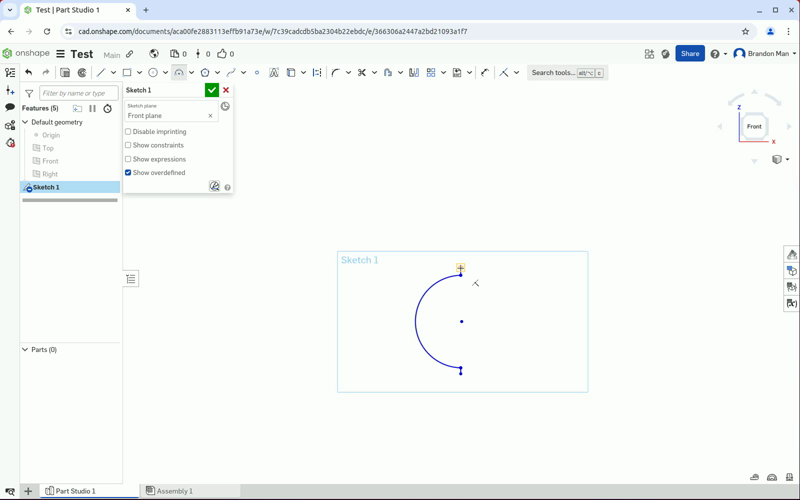
scroll(-6)
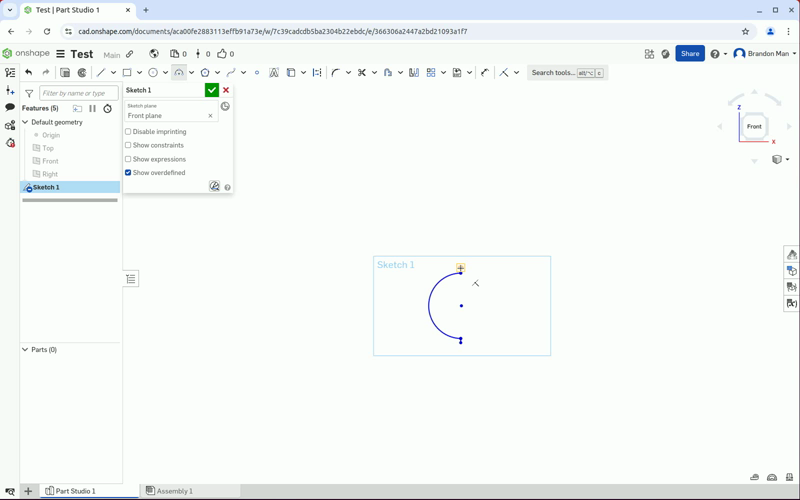
scroll(-6)
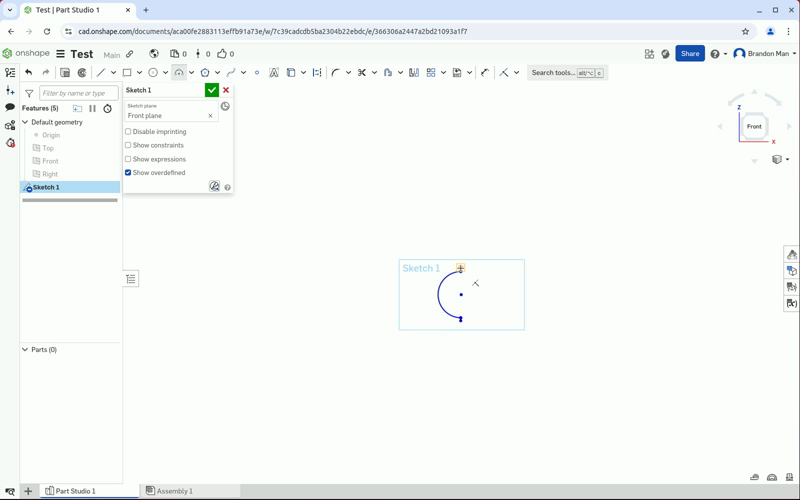
scroll(-6)
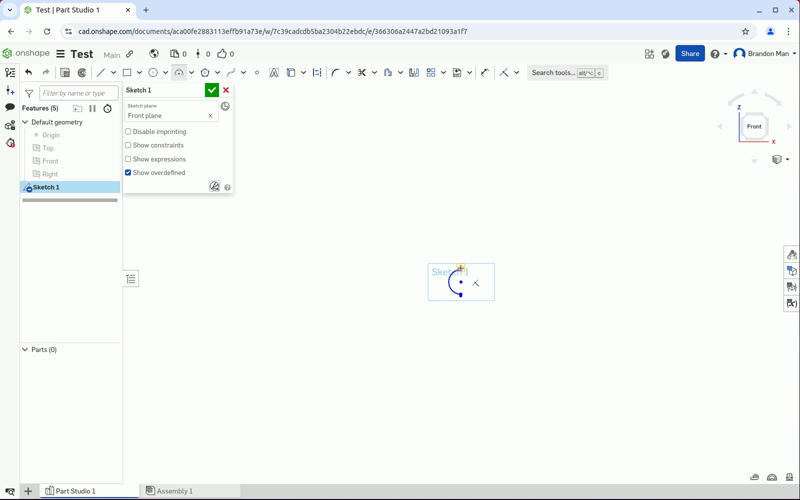
mouse_move(460, 295)
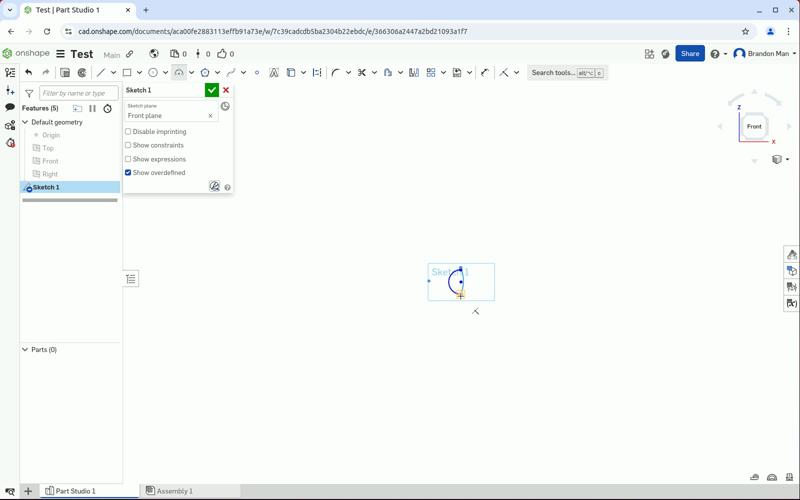
scroll(6)
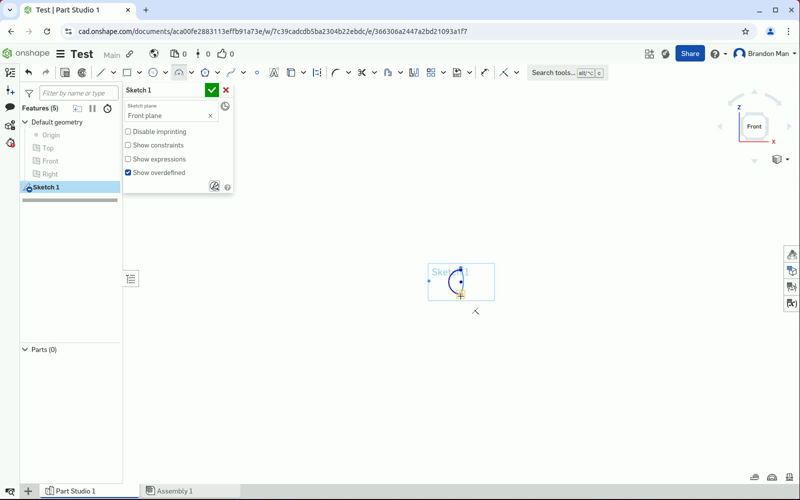
scroll(6)
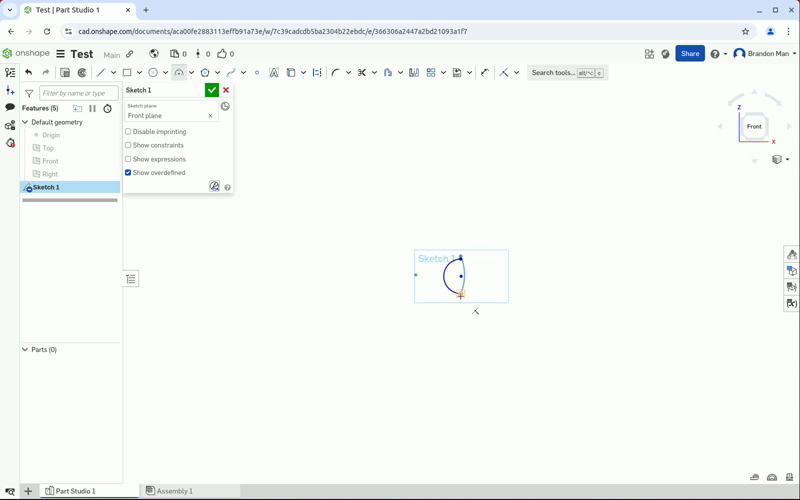
scroll(6)
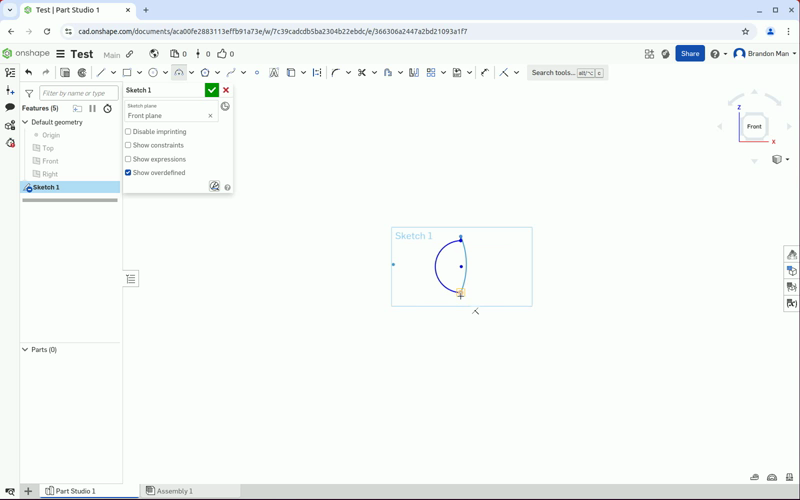
scroll(6)
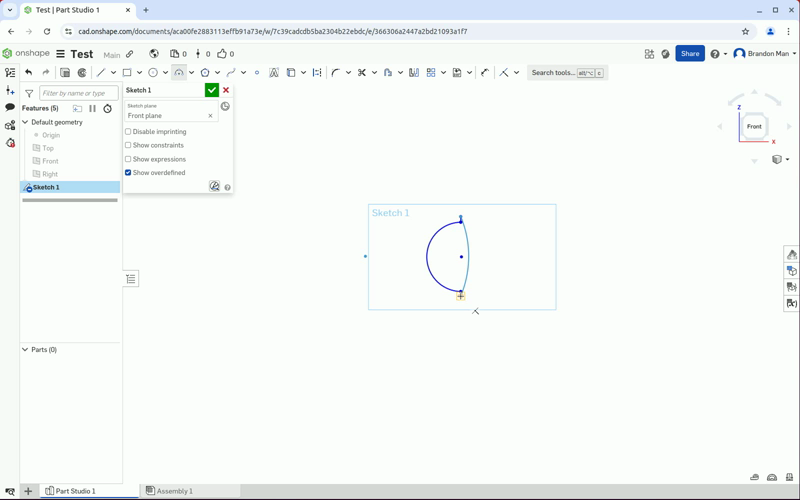
scroll(6)
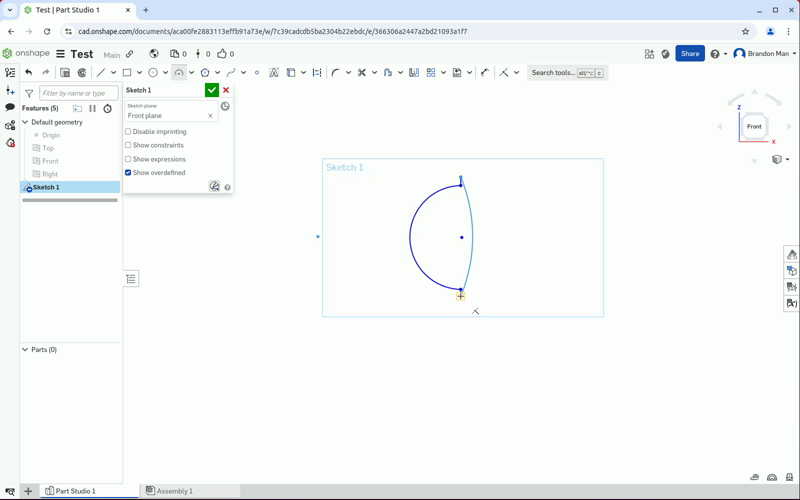
scroll(6)
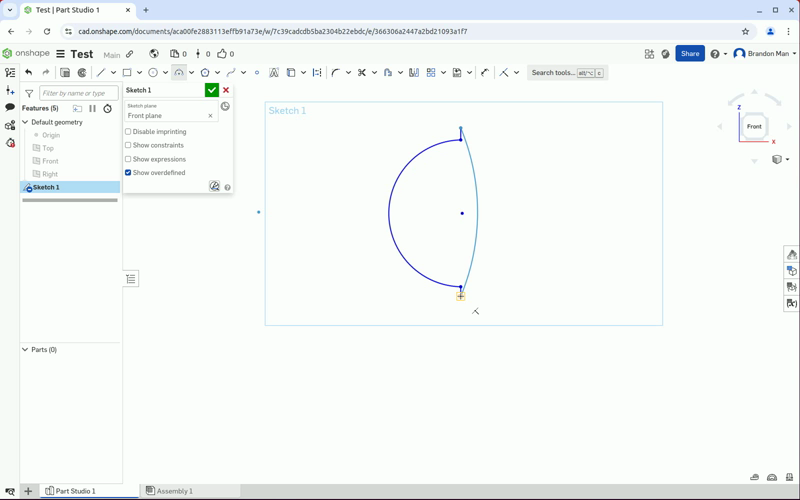
scroll(6)
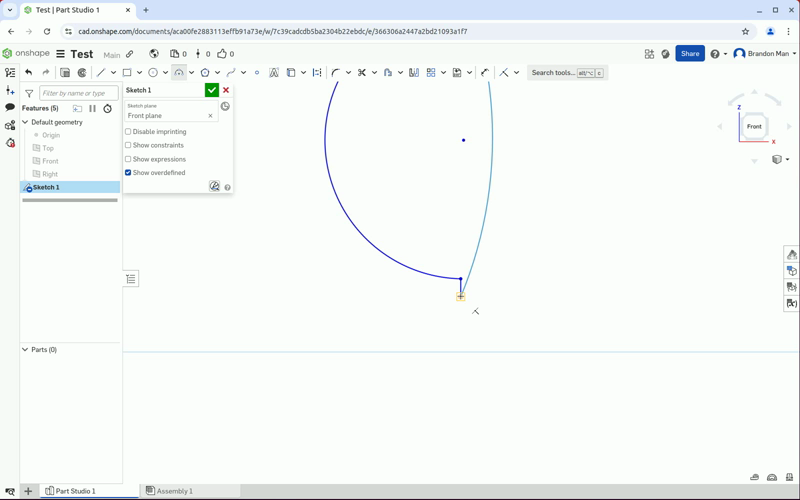
click(460, 295)
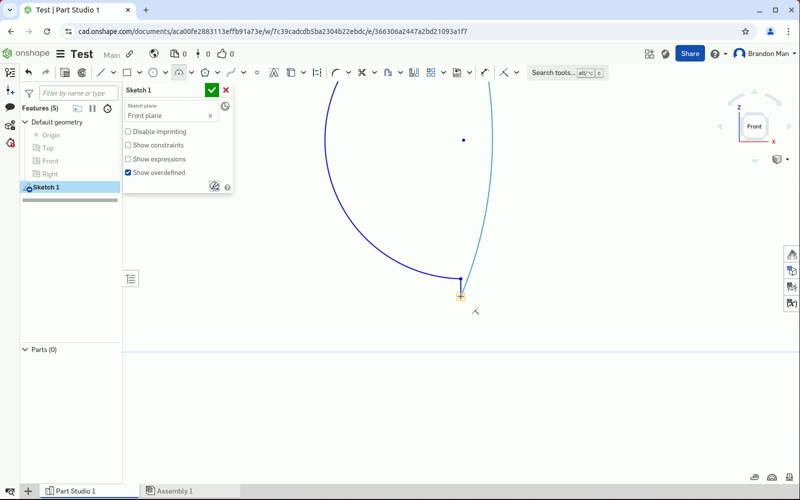
scroll(-6)
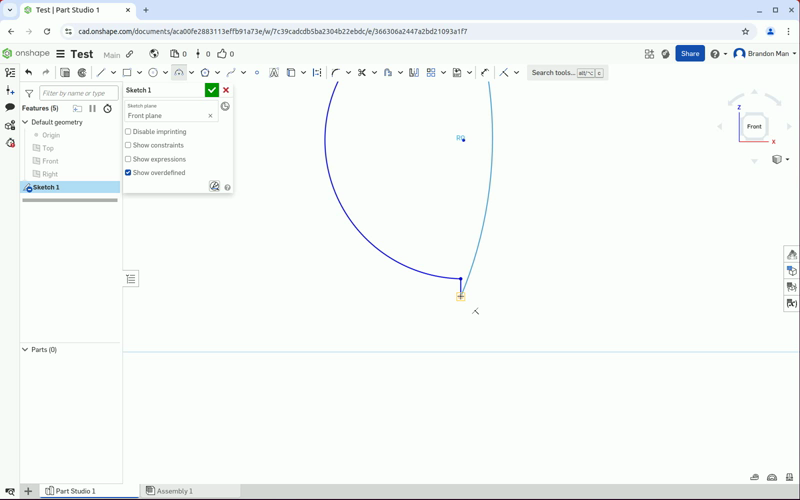
scroll(-6)
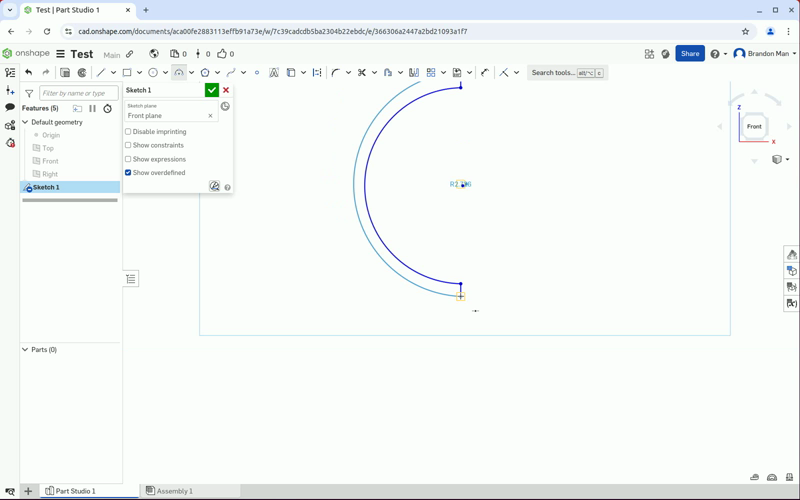
scroll(-6)
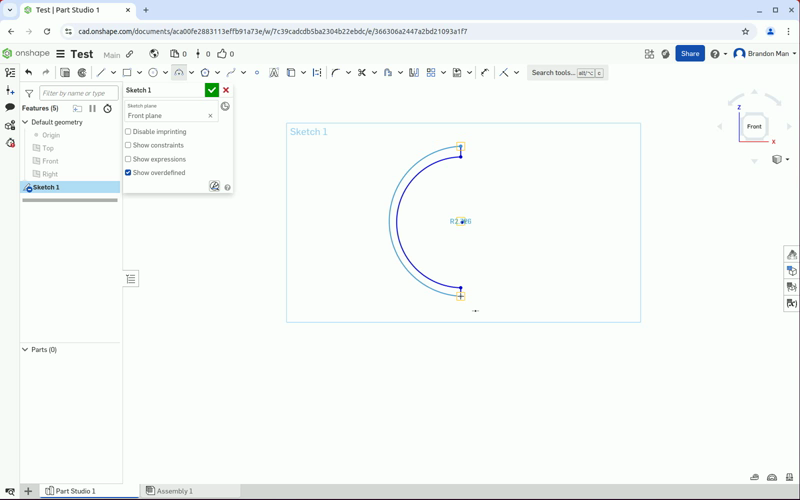
scroll(-6)
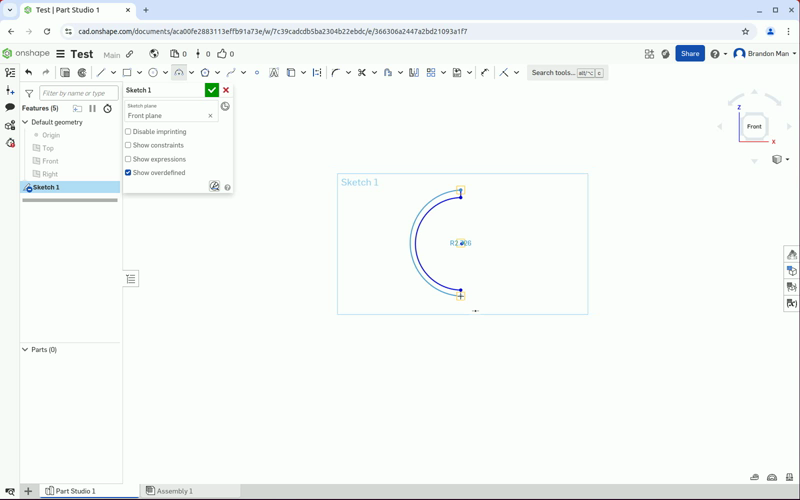
scroll(-6)
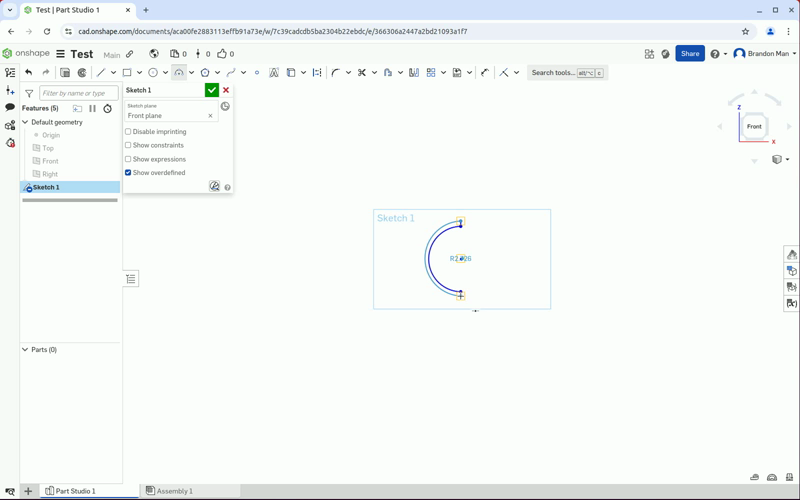
scroll(-6)
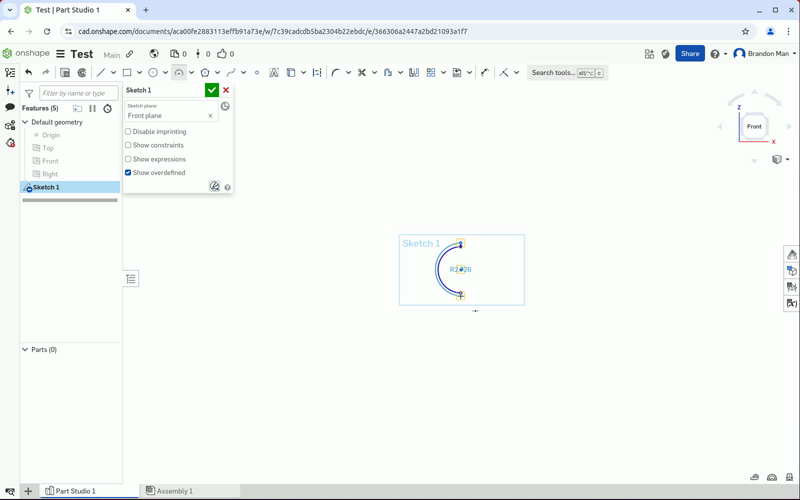
scroll(-6)
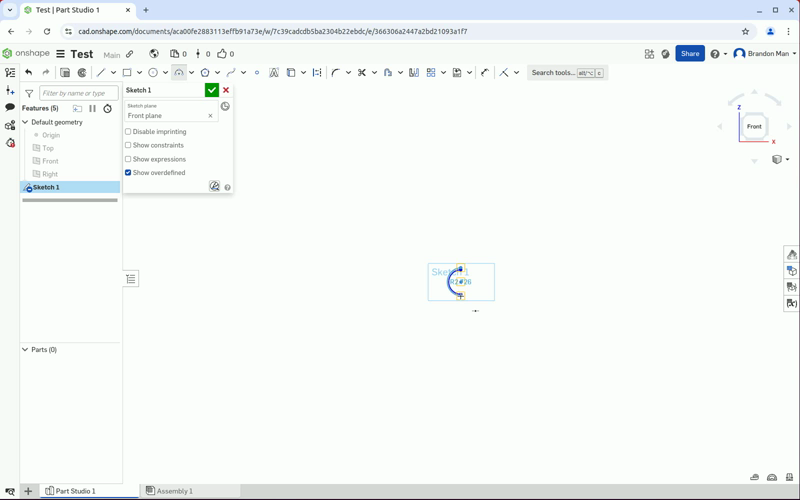
key_down(shift)
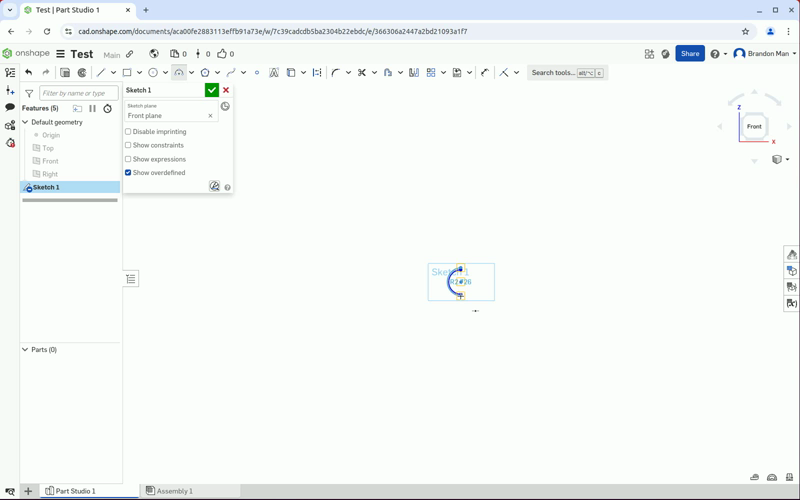
mouse_move(447, 282)
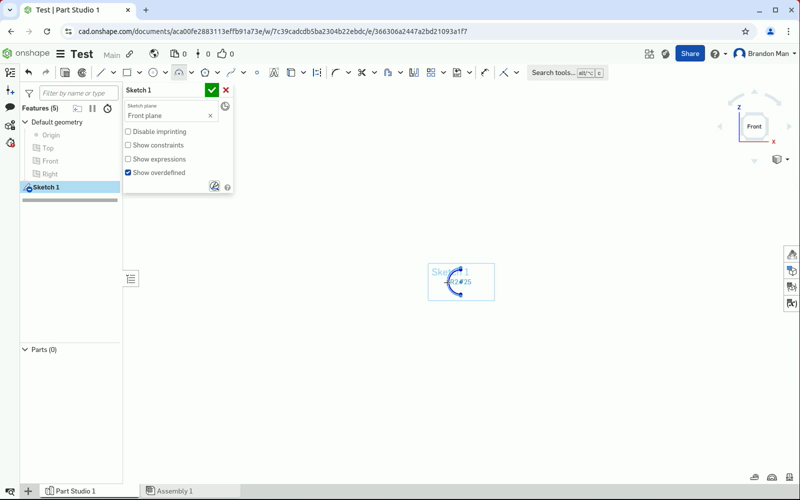
scroll(6)
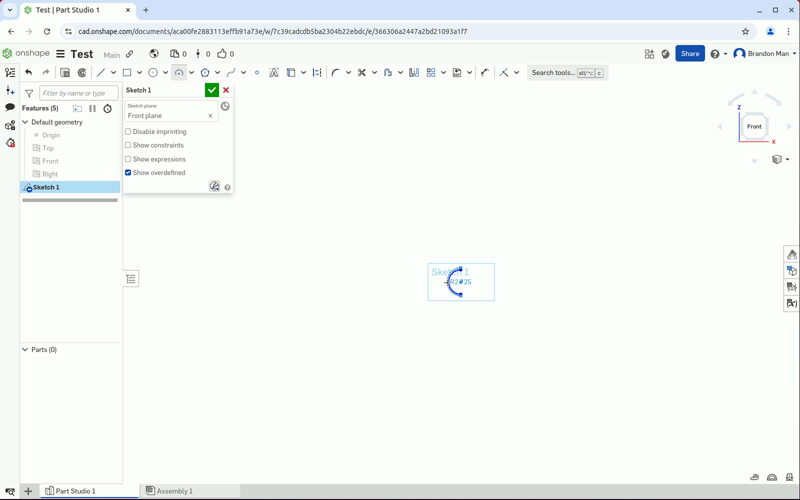
scroll(6)
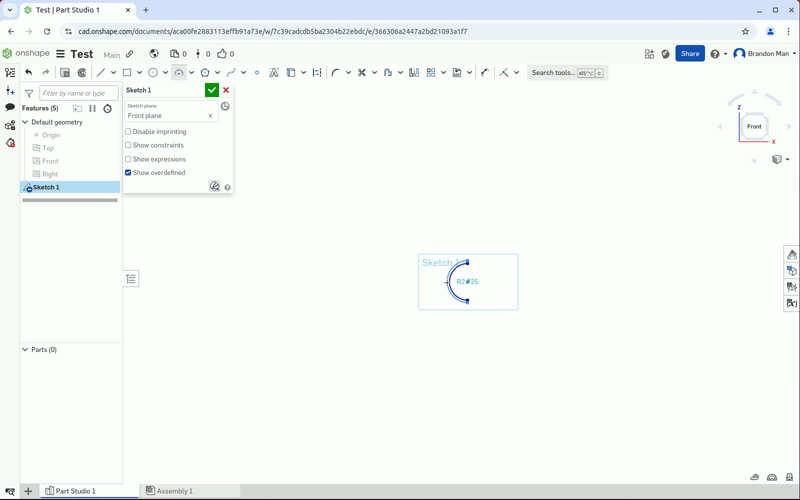
scroll(6)
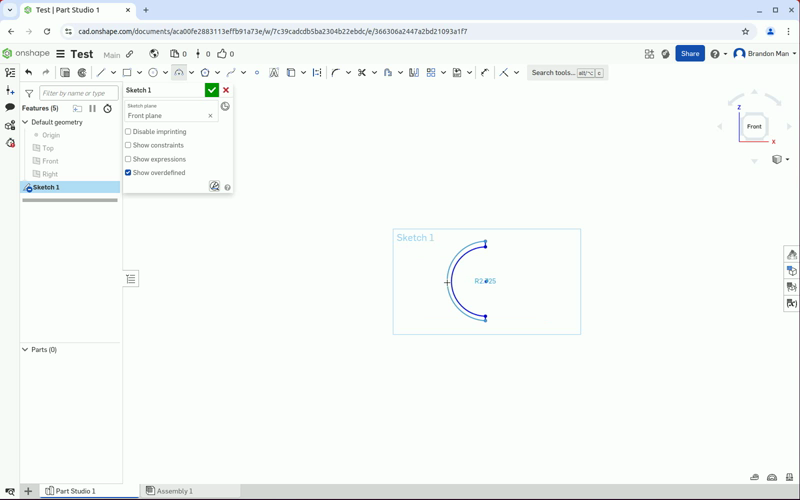
scroll(6)
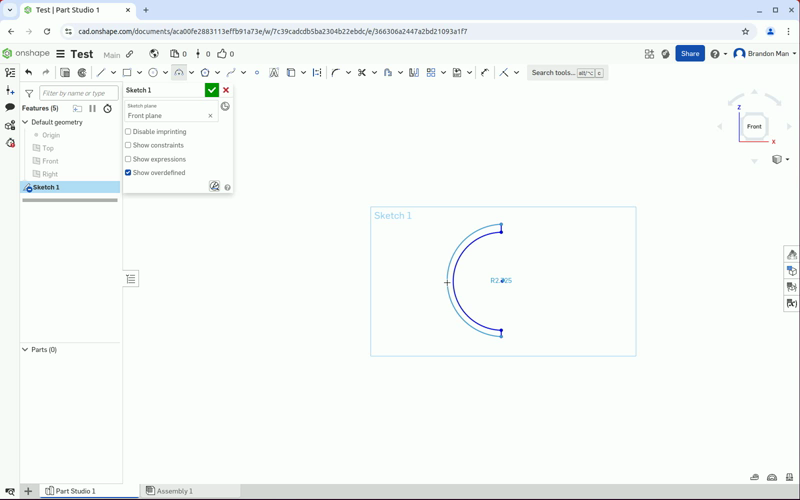
scroll(6)
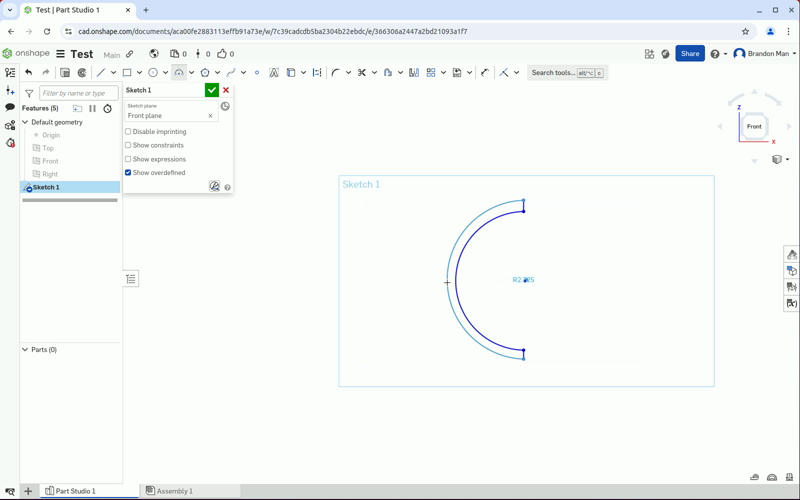
scroll(6)
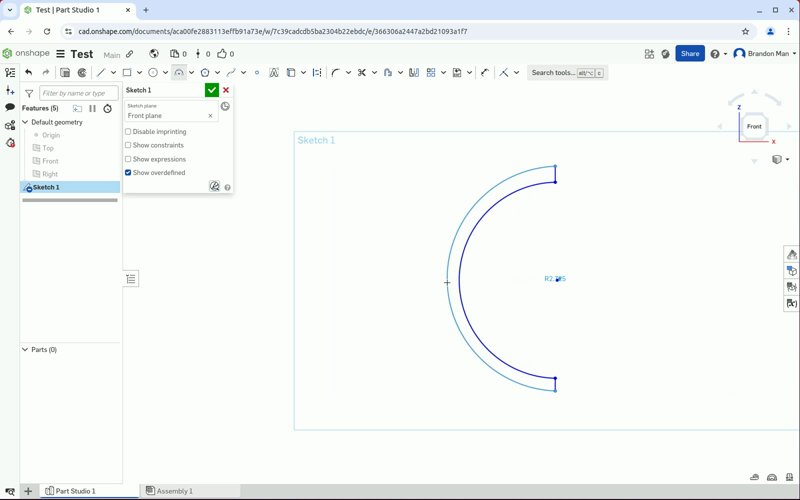
scroll(6)
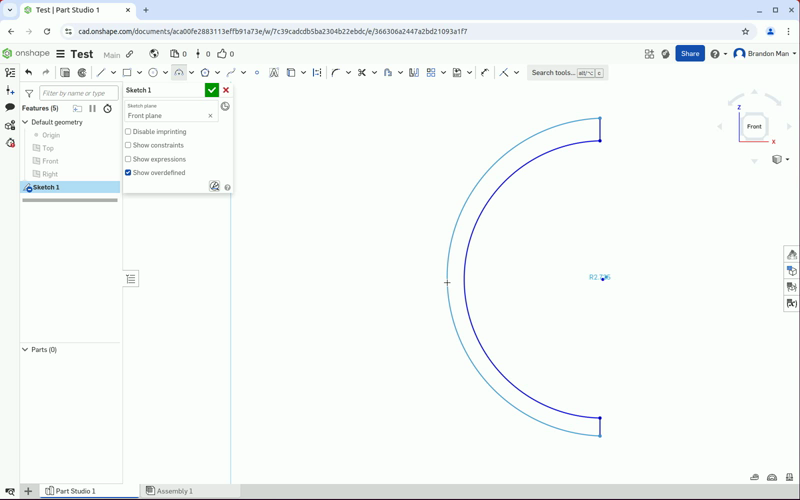
click(447, 282)
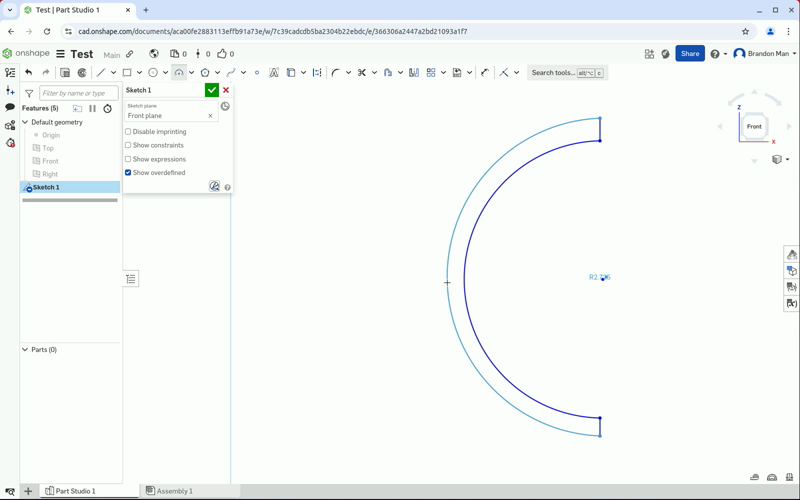
scroll(-6)
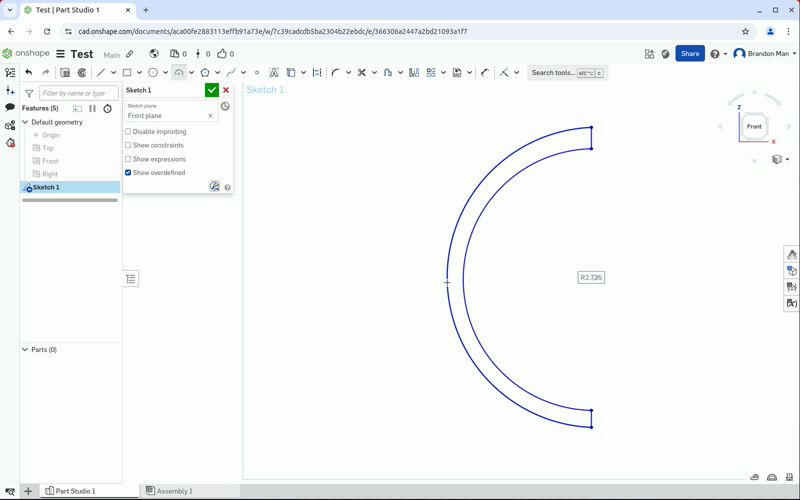
scroll(-6)
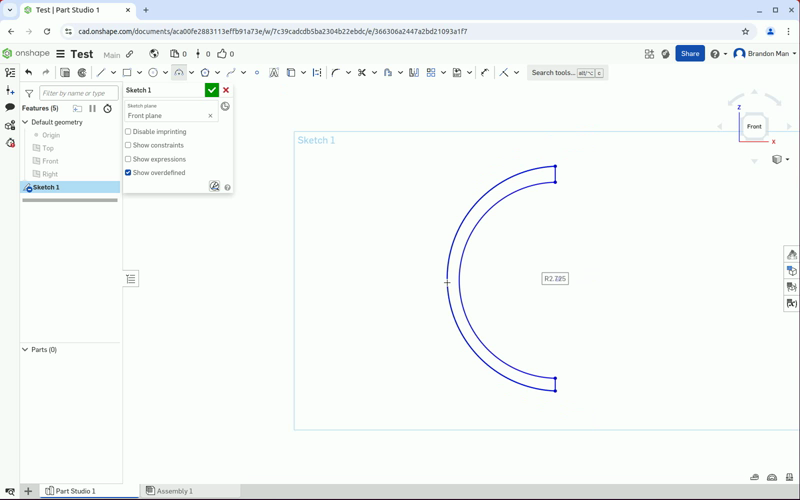
scroll(-6)
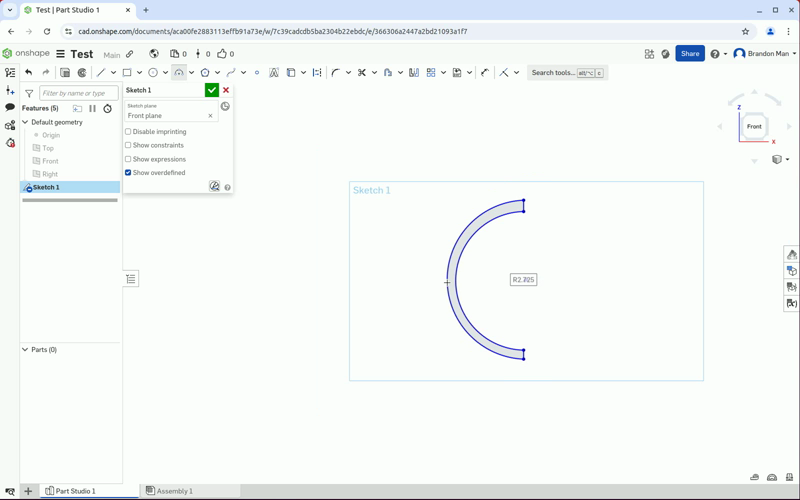
scroll(-6)
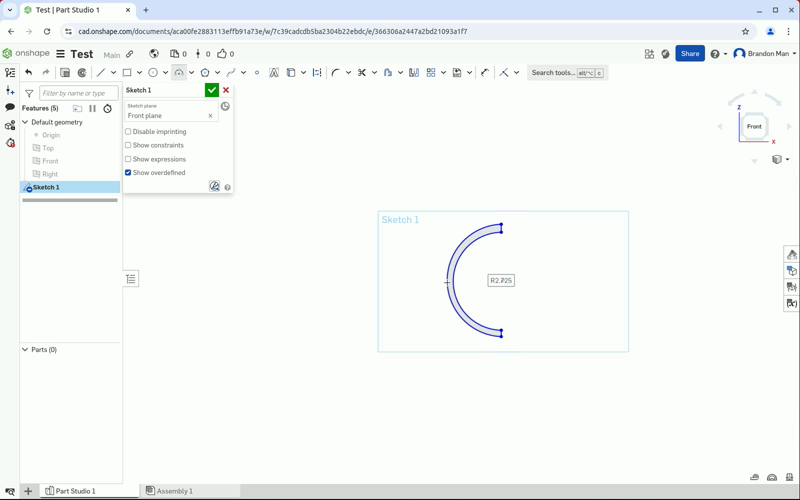
scroll(-6)
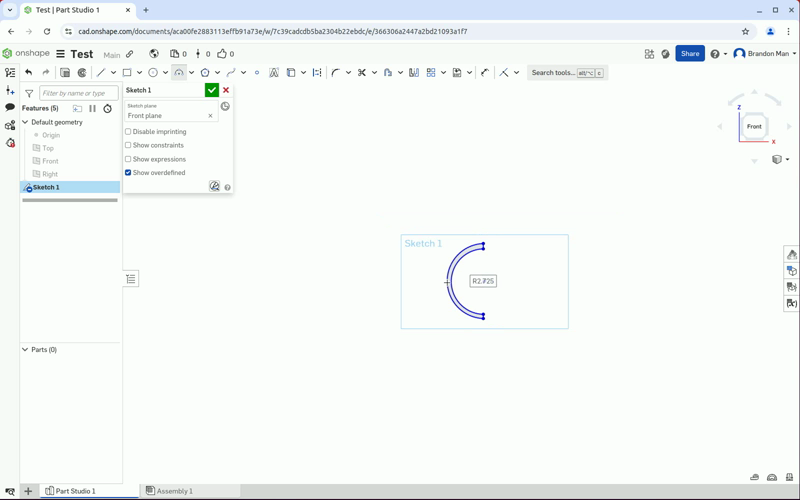
scroll(-6)
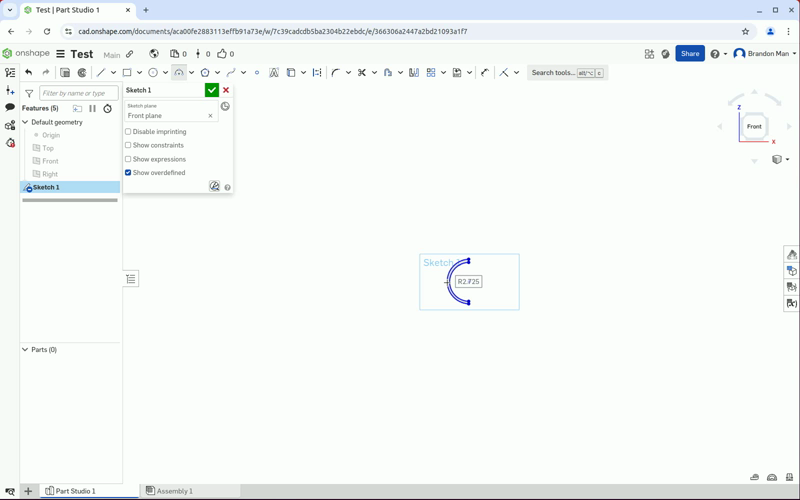
scroll(-6)
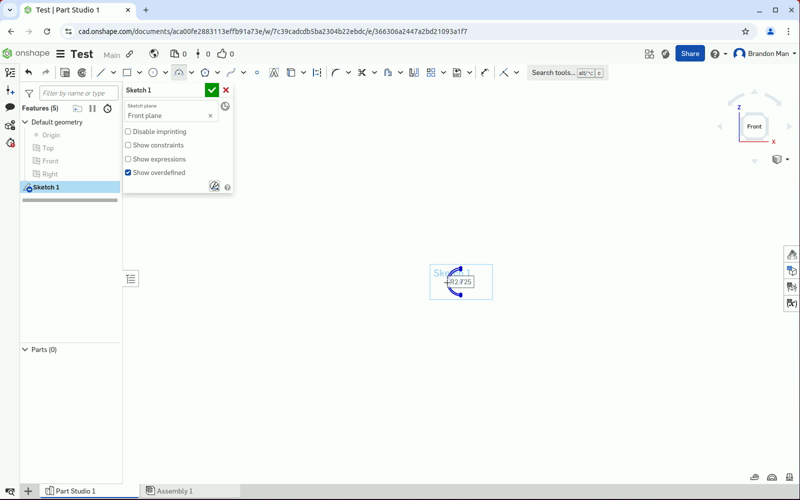
key_up(shift)
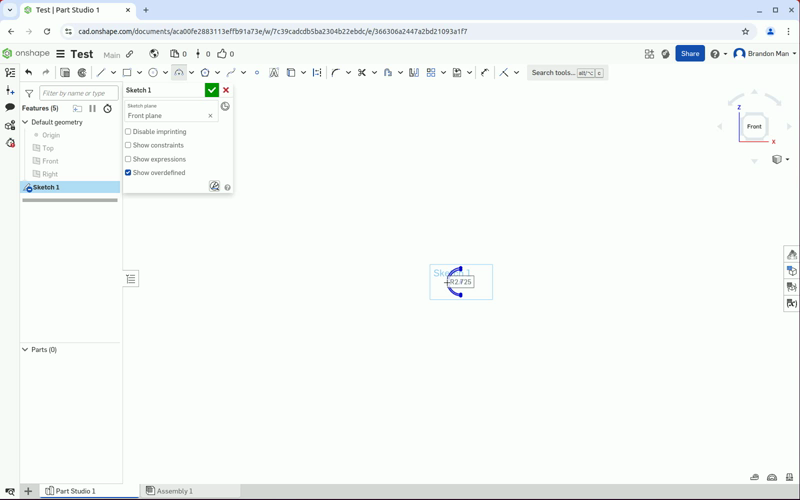
key(esc)
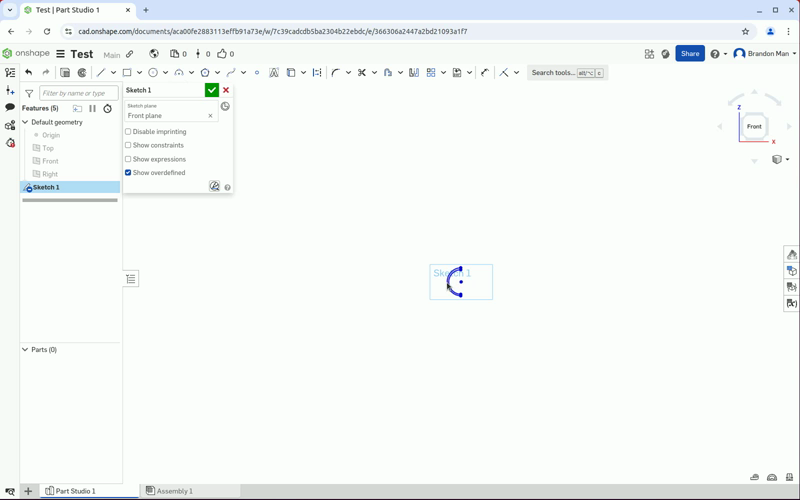
mouse_move(459, 288)
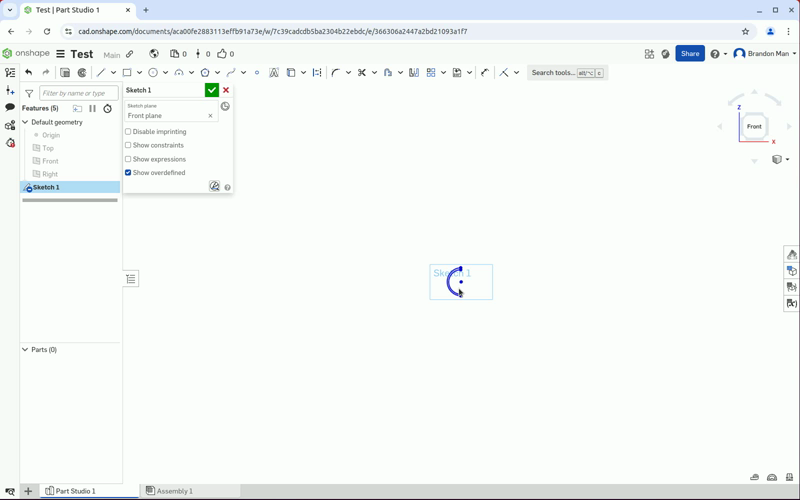
scroll(6)
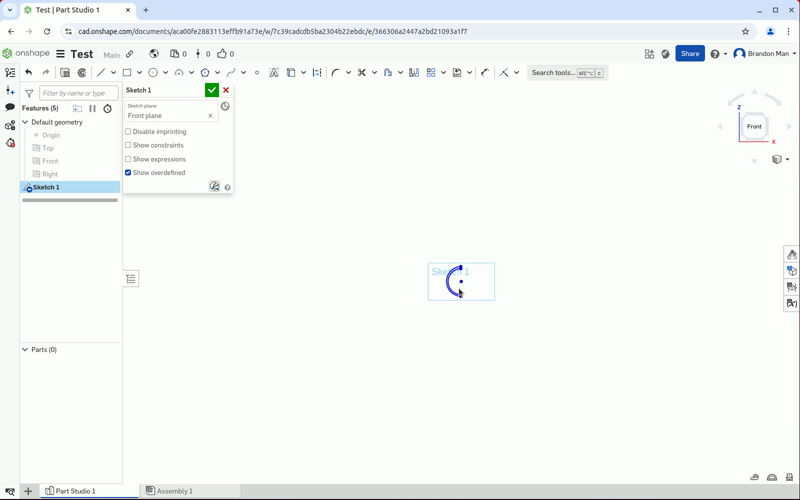
scroll(6)
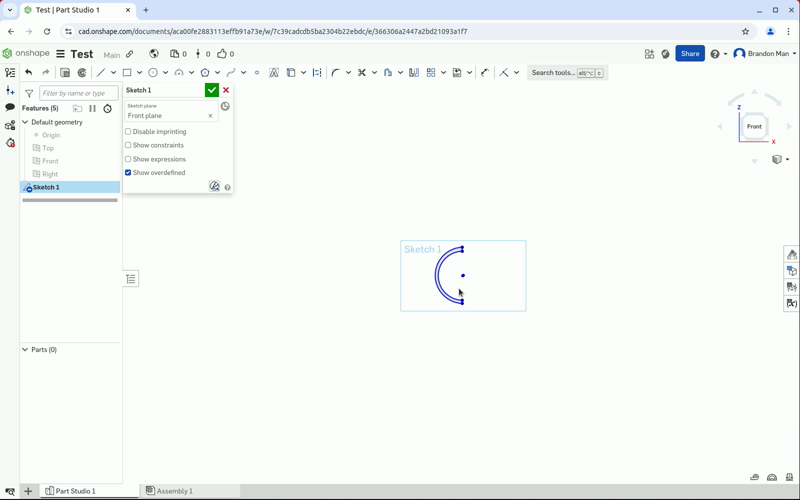
scroll(6)
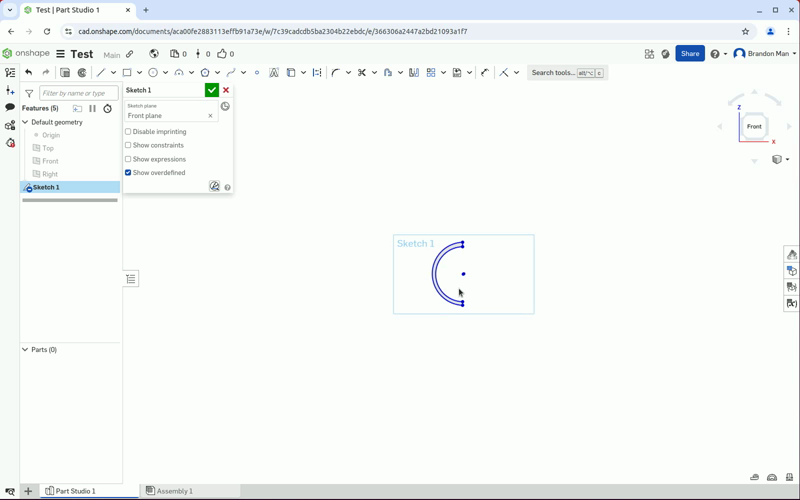
scroll(6)
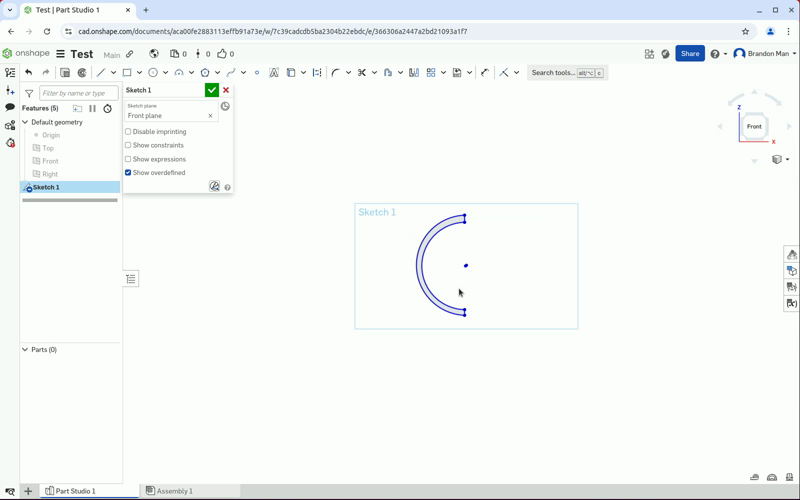
scroll(6)
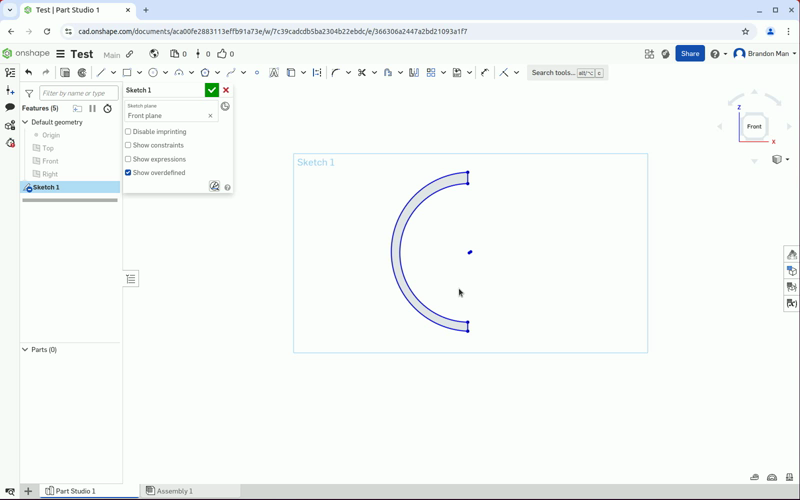
scroll(6)
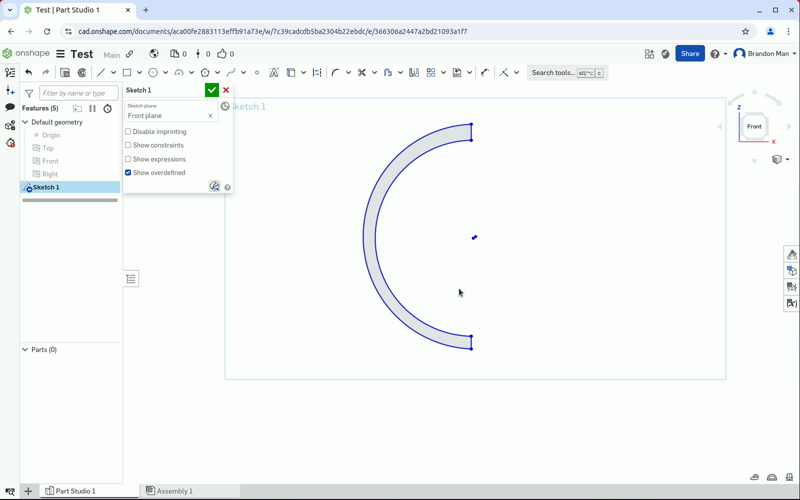
scroll(6)
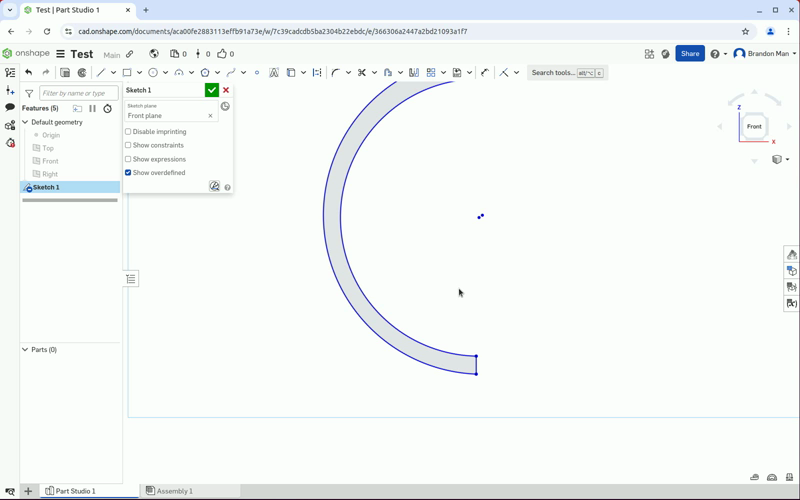
click(459, 288)
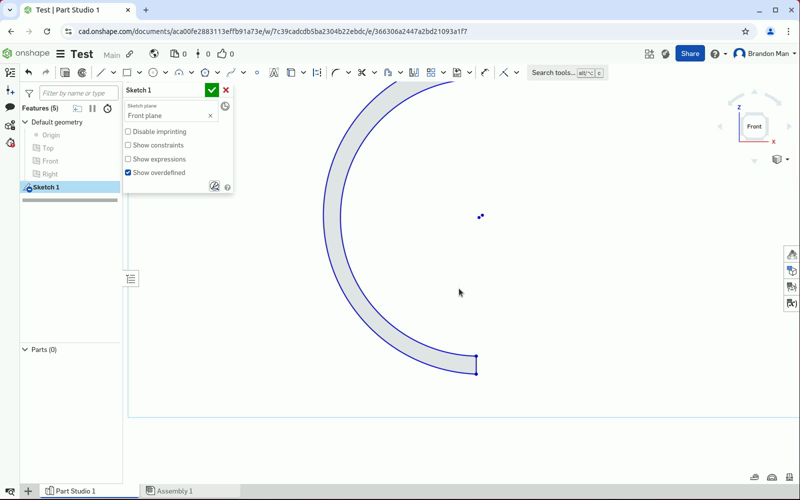
scroll(-6)
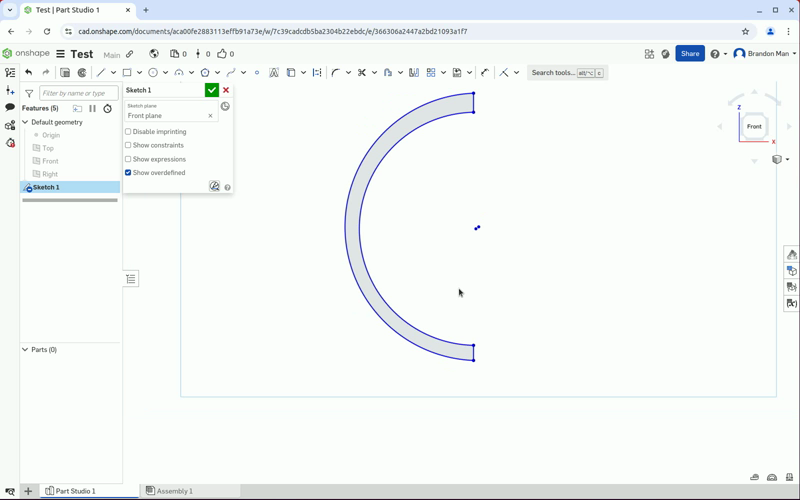
scroll(-6)
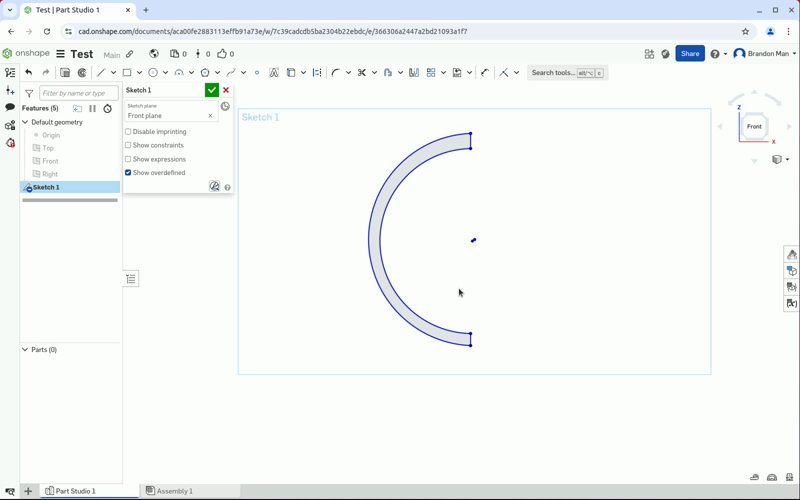
scroll(-6)
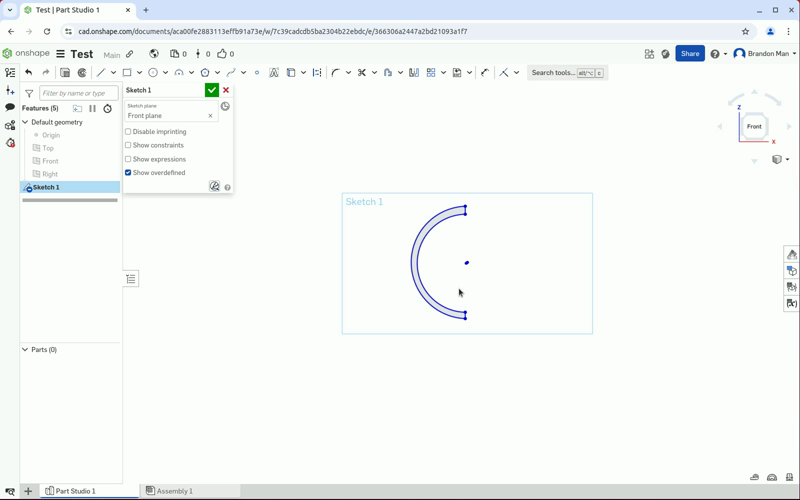
scroll(-6)
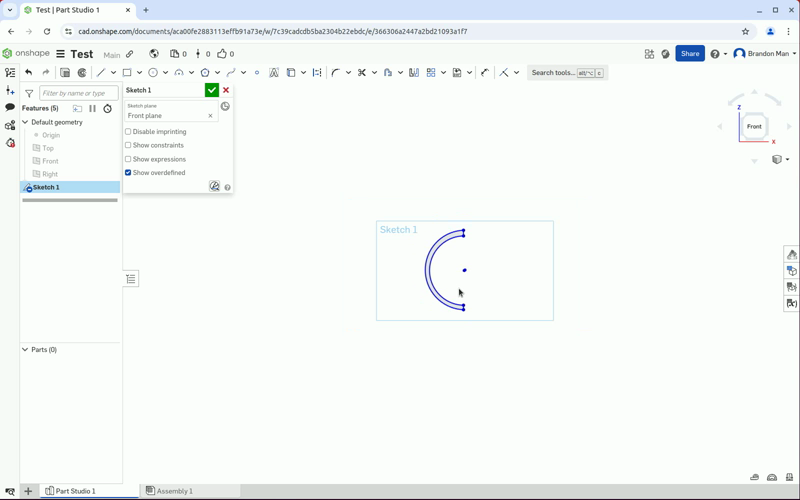
scroll(-6)
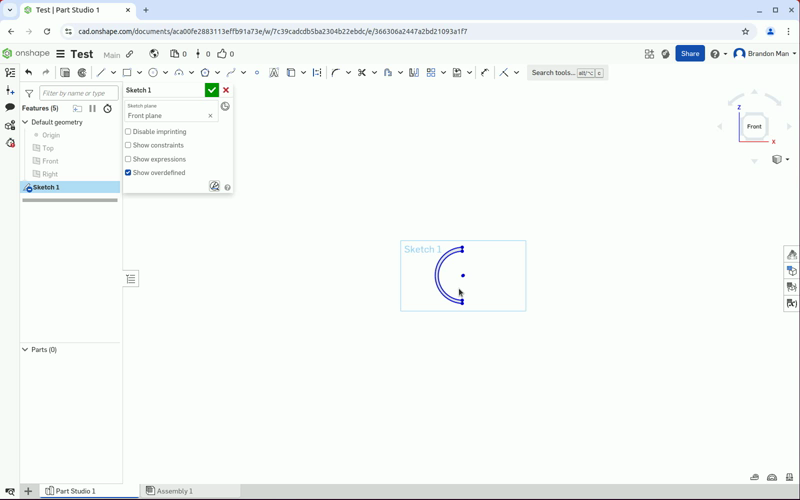
scroll(-6)
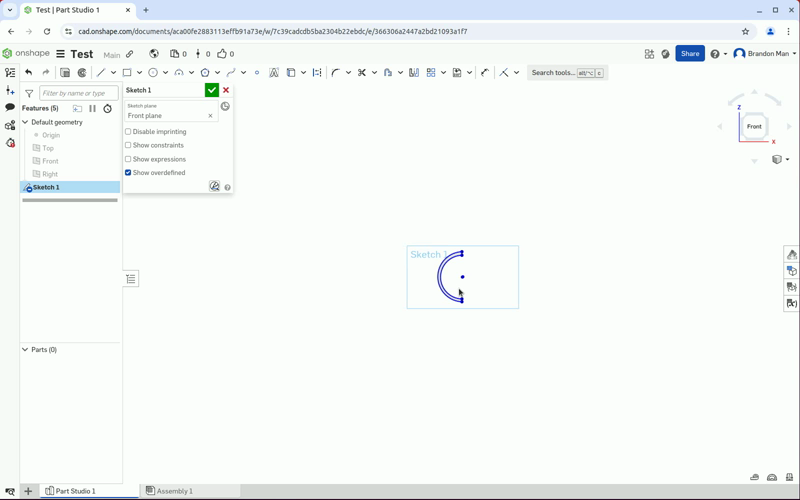
scroll(-6)
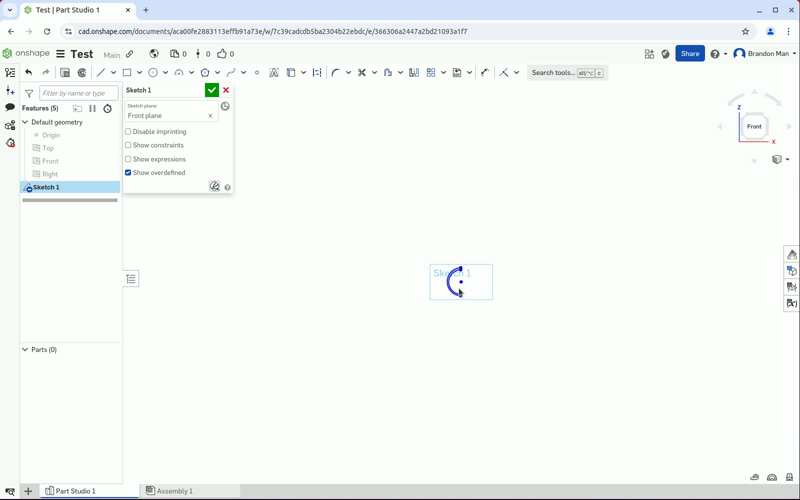
mouse_move(73, 352)
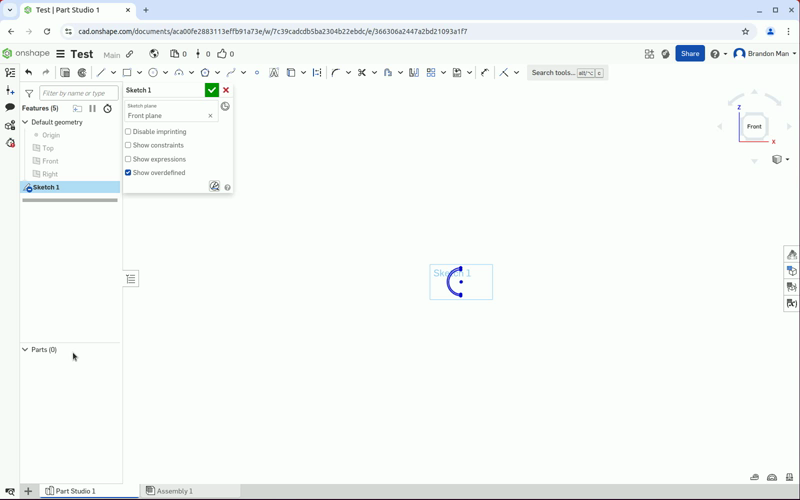
key(shift+y)
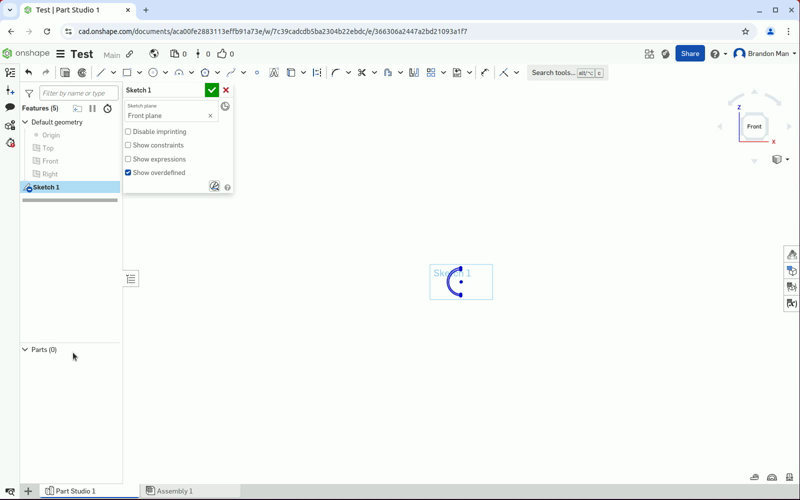
key(shift+e)
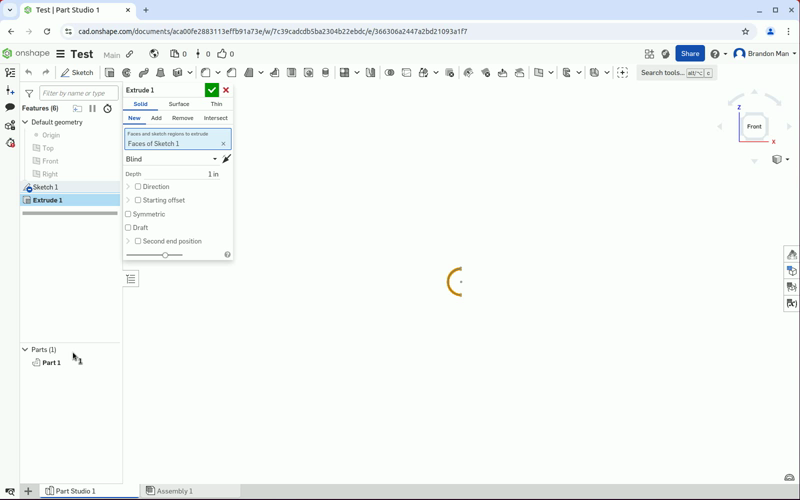
mouse_move(143, 106)
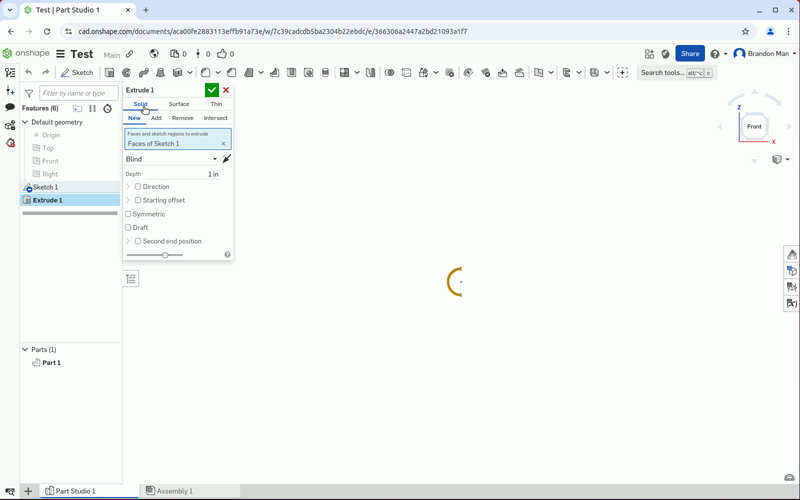
click(143, 106)
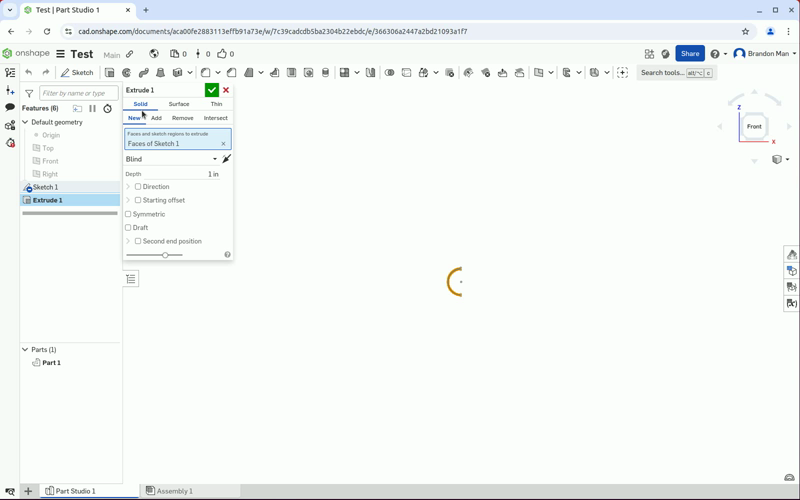
mouse_move(137, 120)
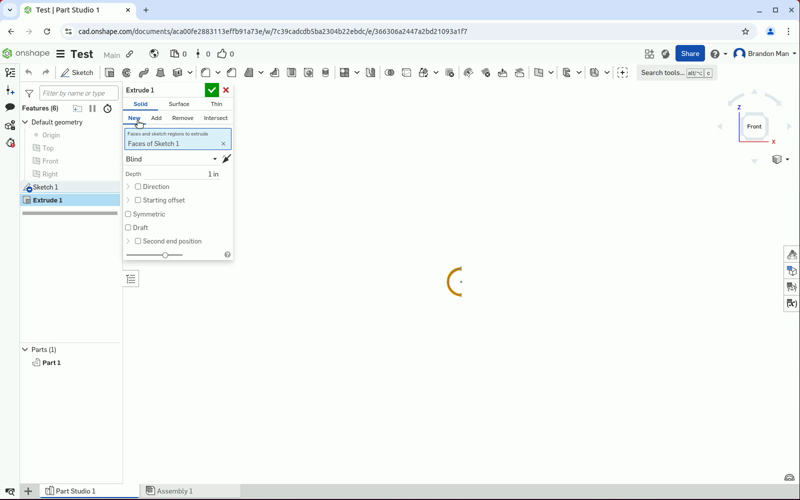
click(137, 120)
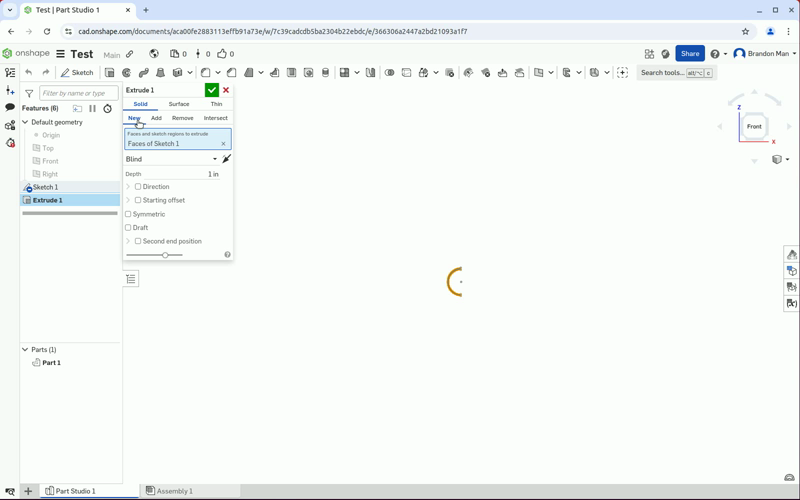
key(tab, 4)
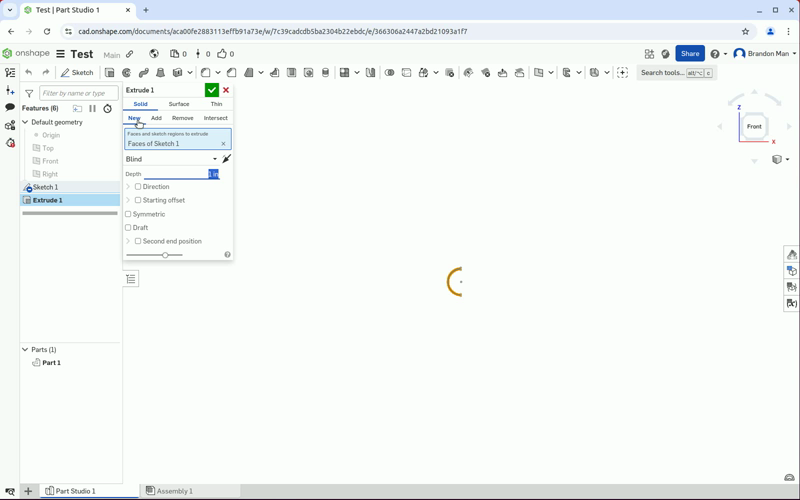
text(36.106)
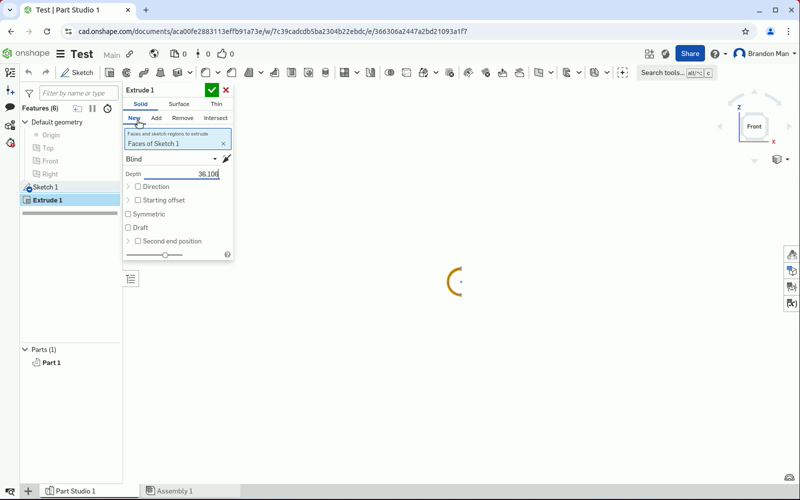
key(tab, 3)
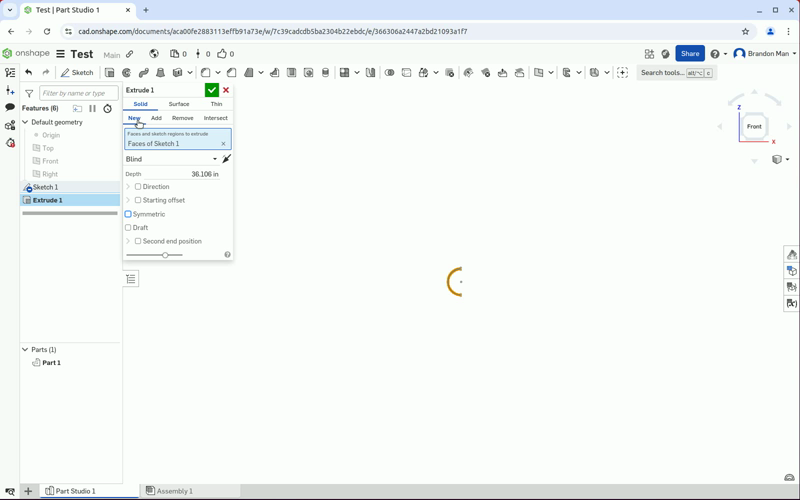
key(space)
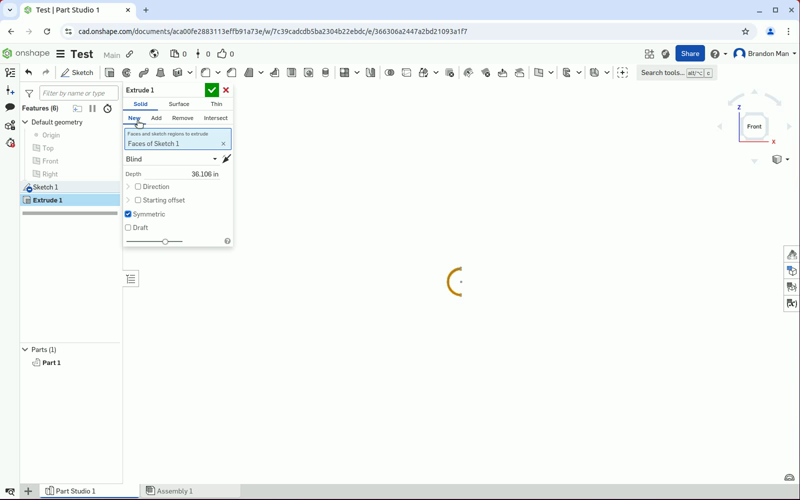
key(enter)
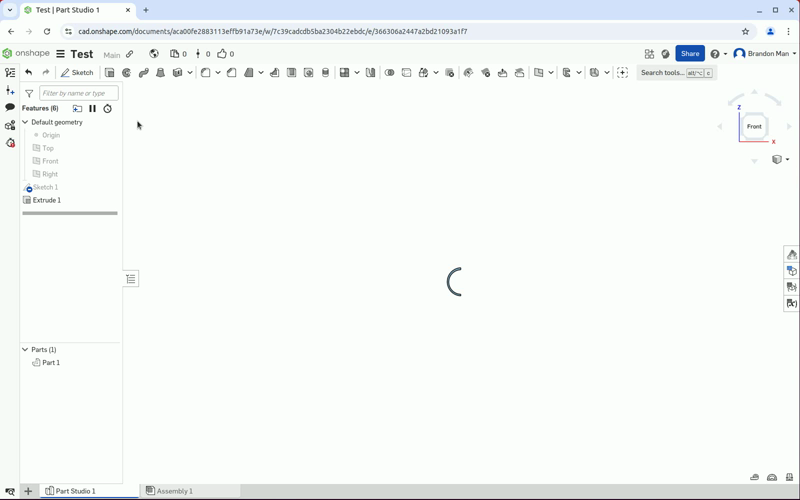
key(shift+h)
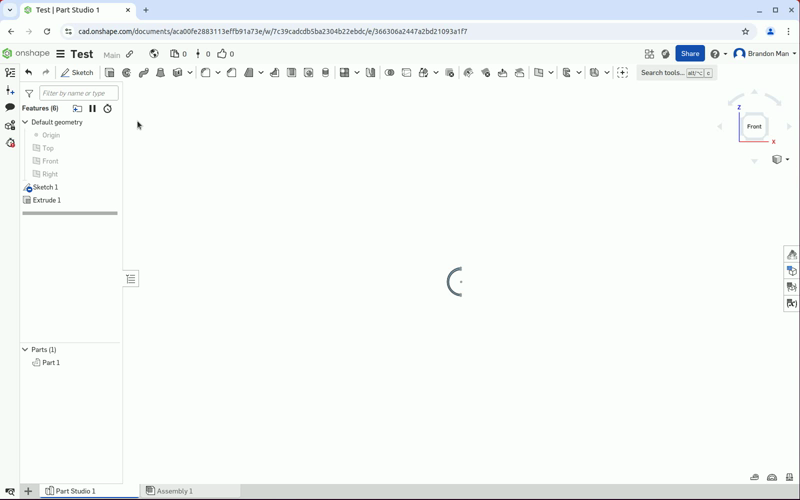
key(shift+h)
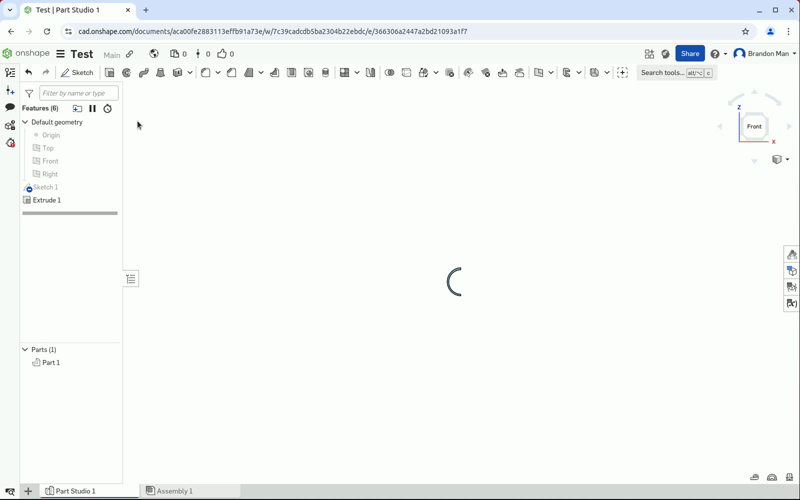
mouse_move(73, 189)
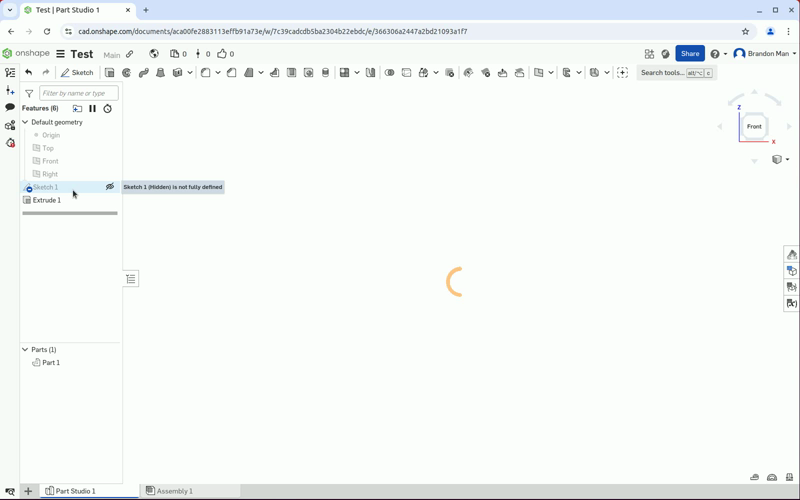
click(73, 189)
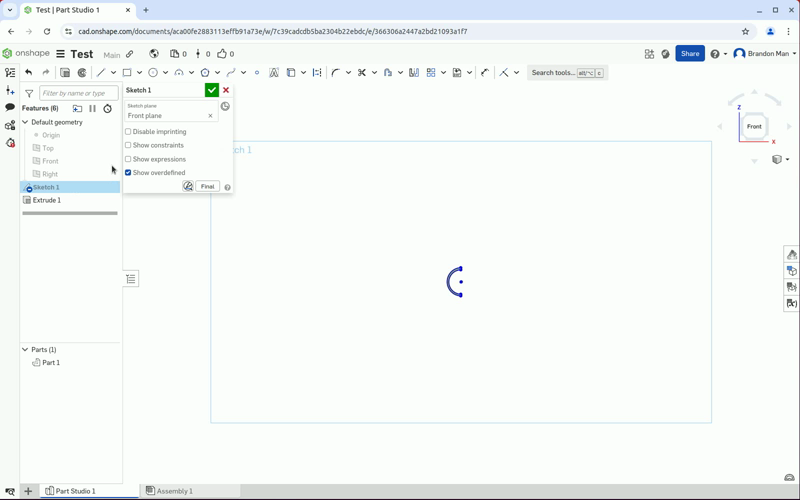
mouse_move(229, 92)
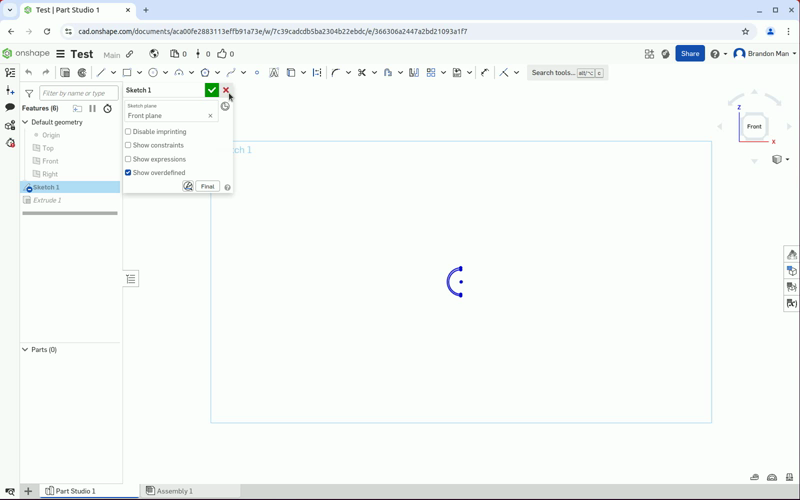
click(229, 92)
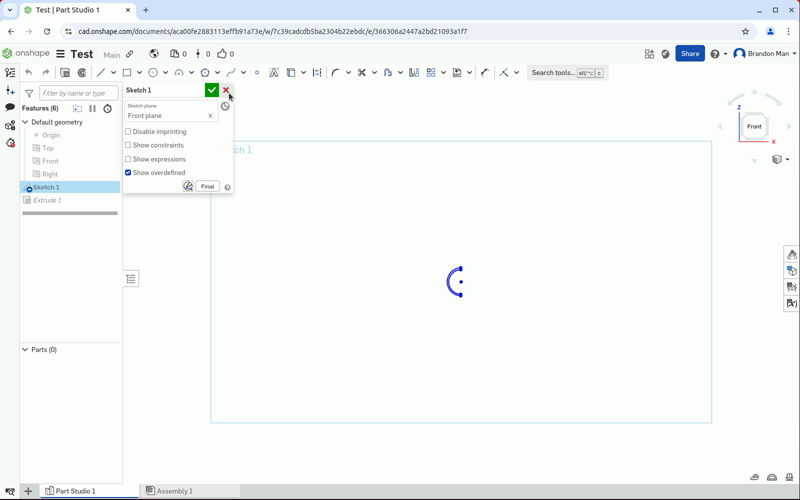
key(shift+s)
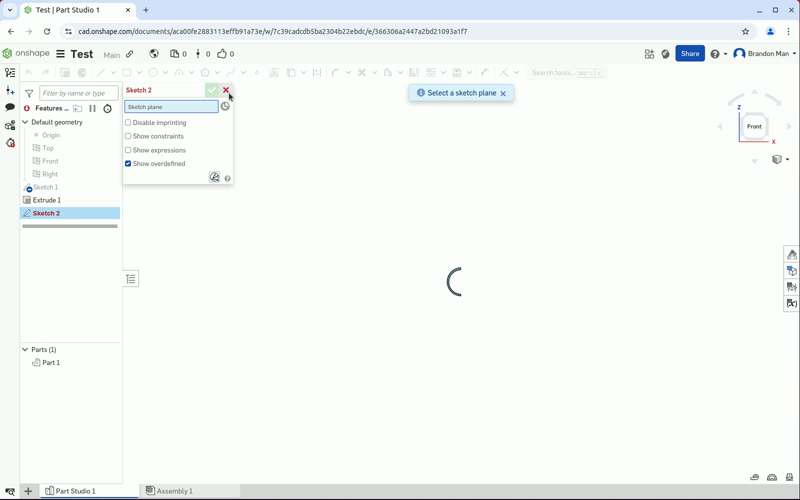
mouse_move(73, 163)
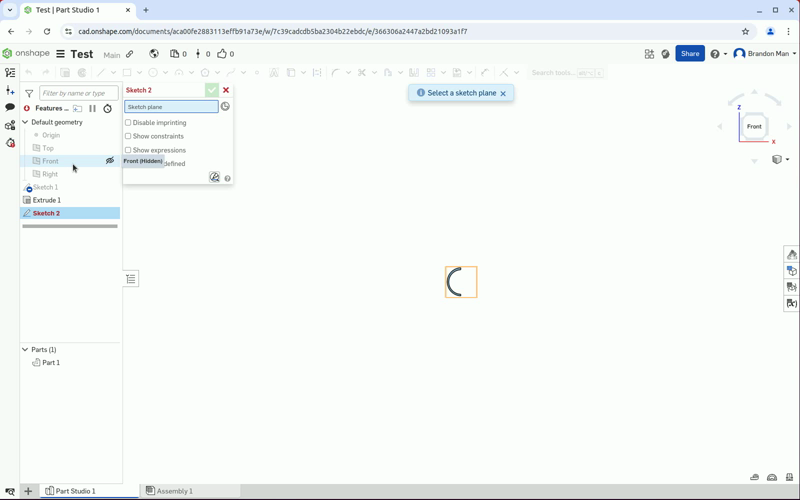
click(73, 163)
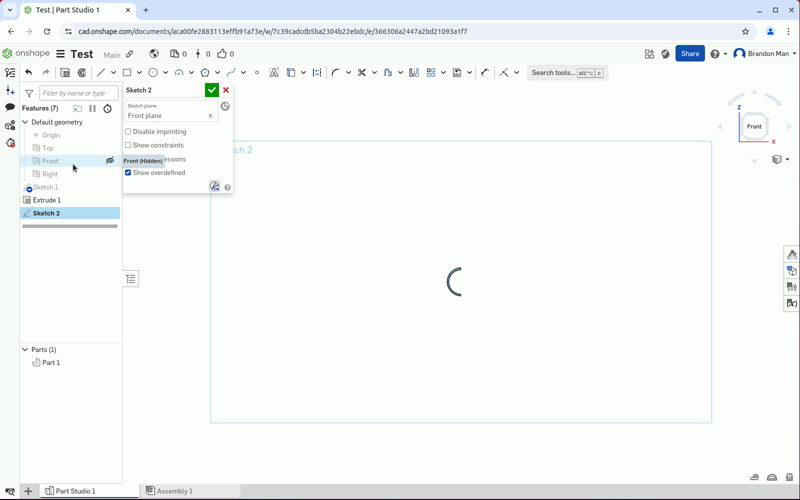
mouse_move(73, 352)
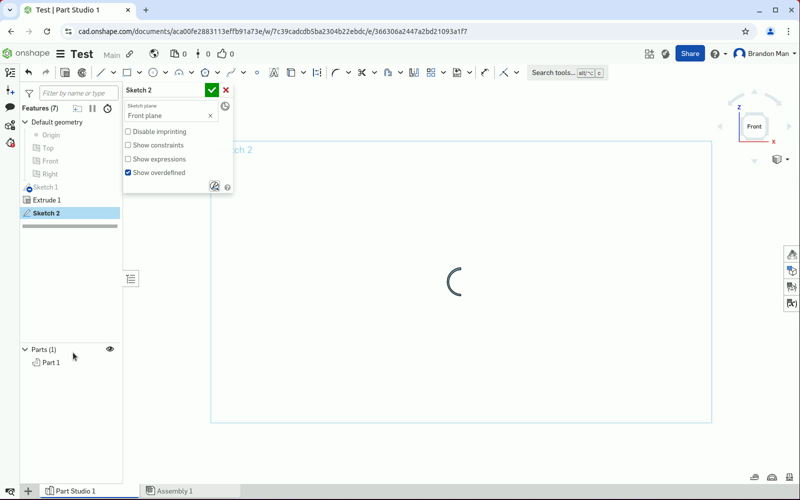
key(y)
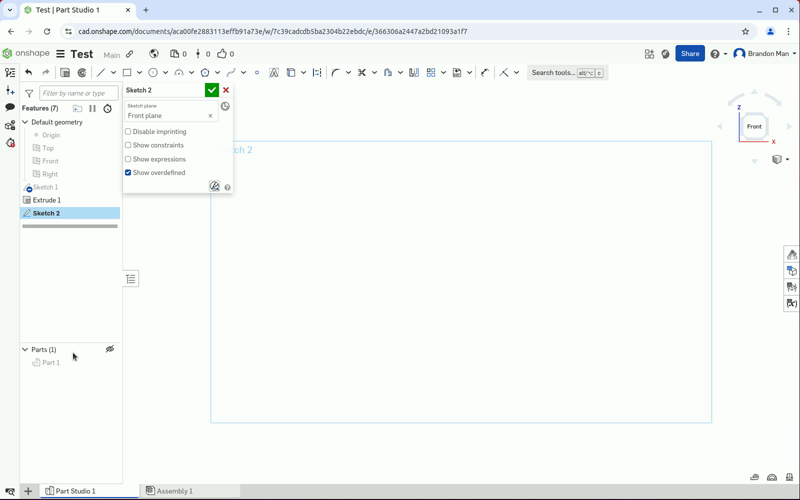
key(a)
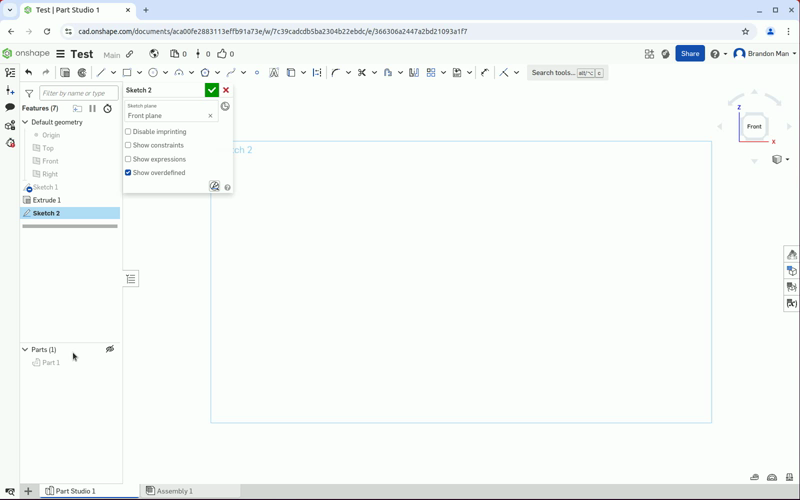
key_down(shift)
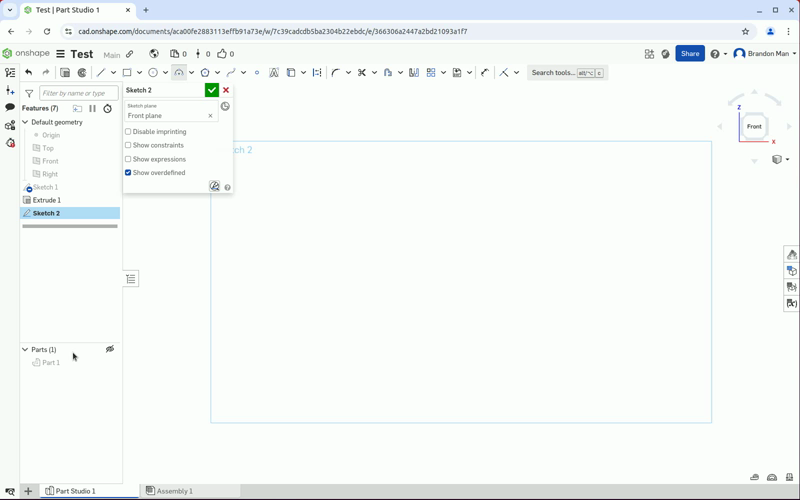
mouse_move(460, 295)
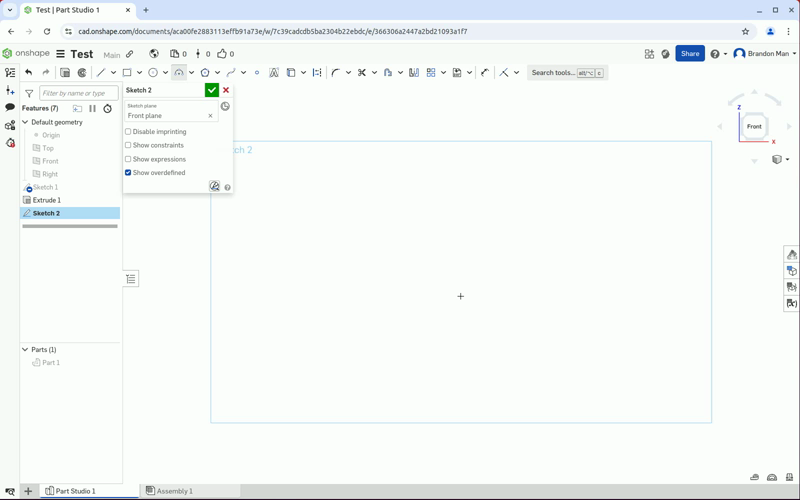
click(460, 295)
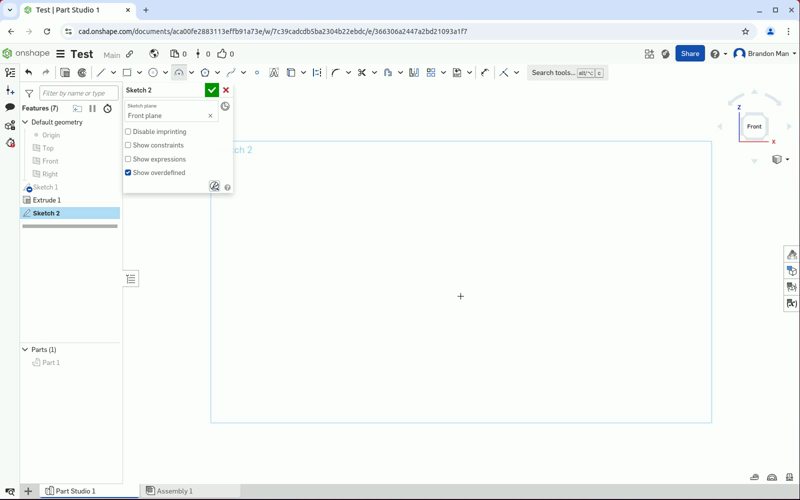
key_up(shift)
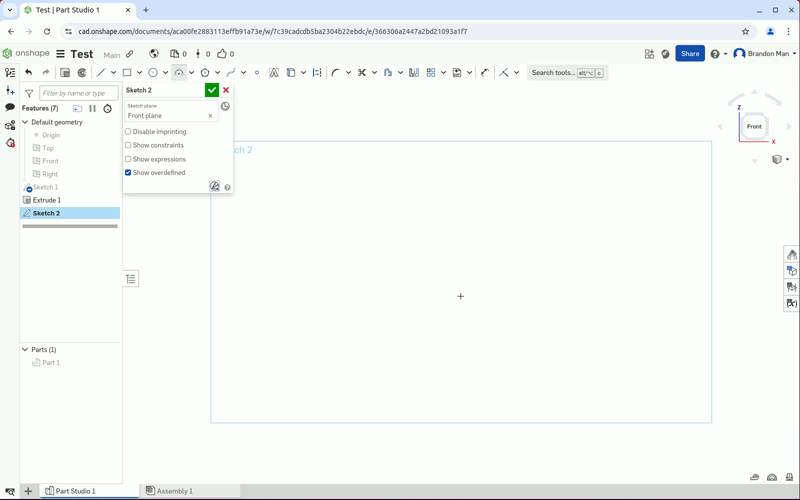
key_down(shift)
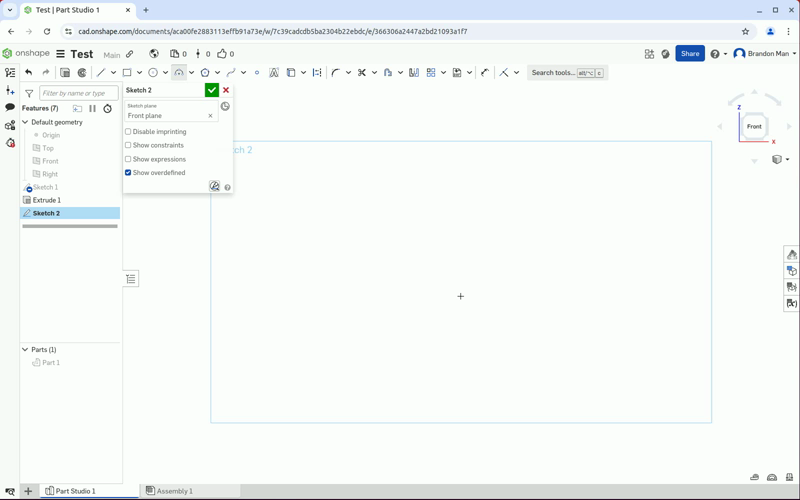
mouse_move(460, 267)
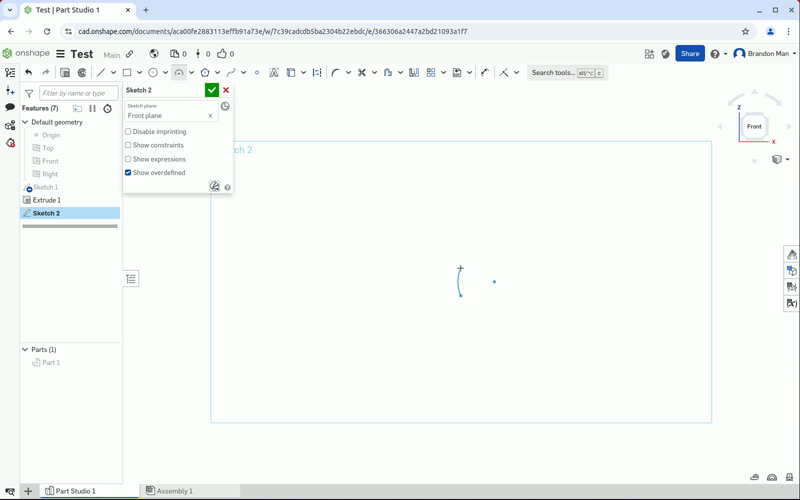
click(460, 267)
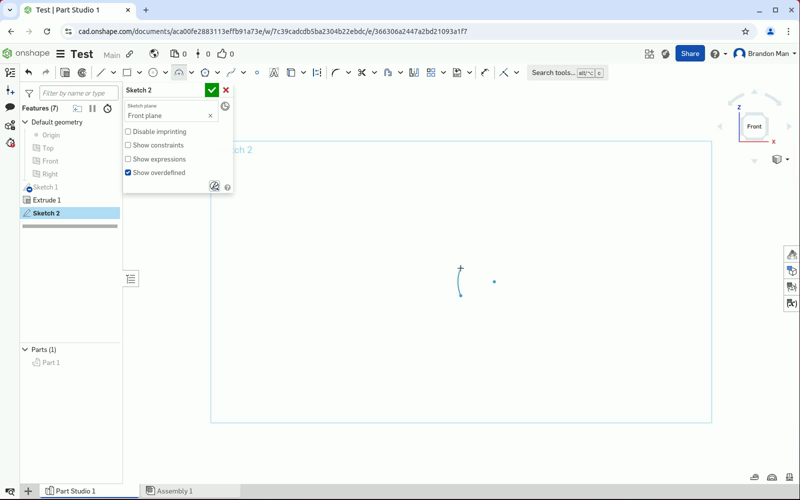
mouse_move(474, 282)
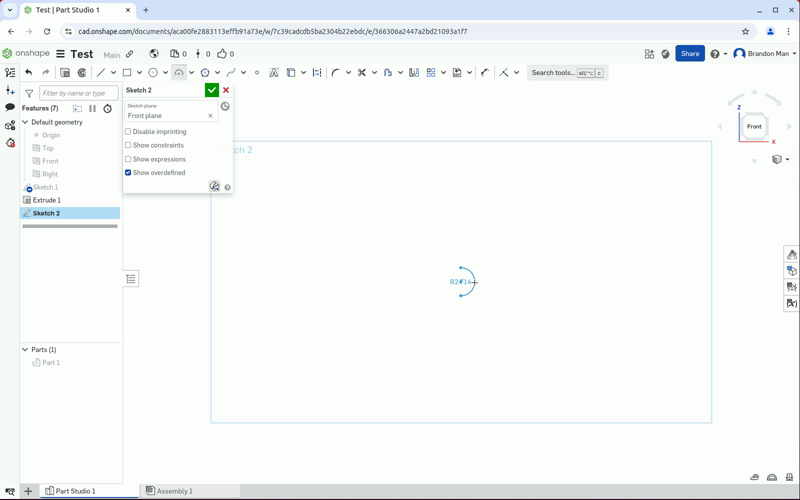
click(474, 282)
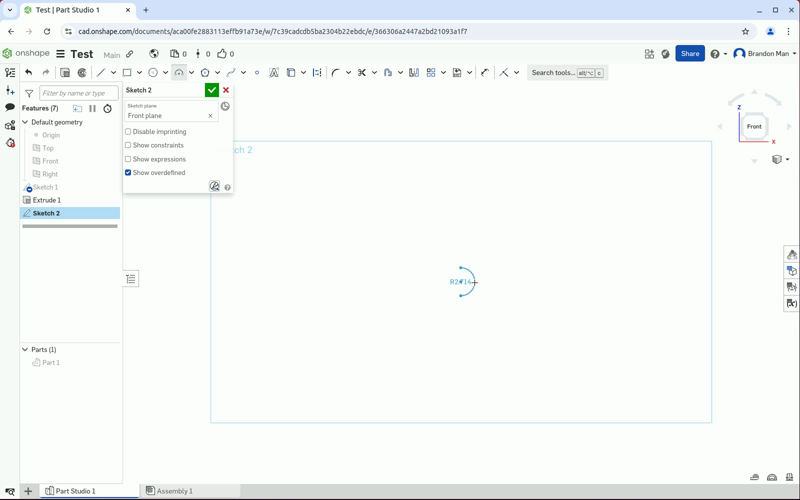
key_up(shift)
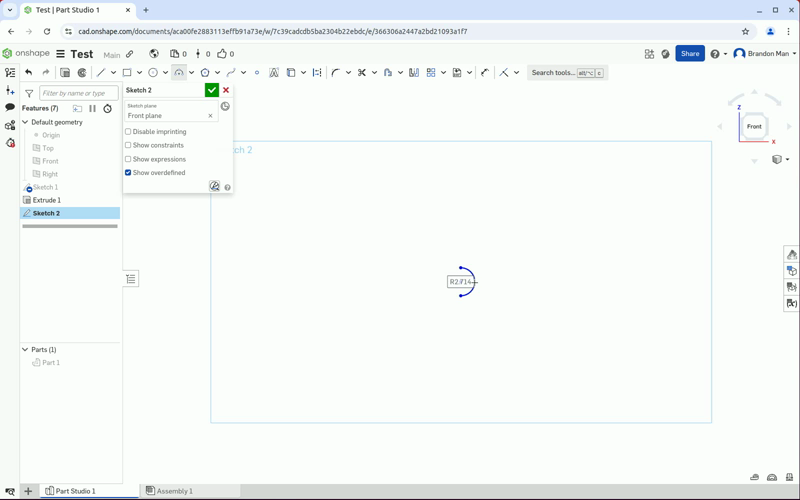
key(esc)
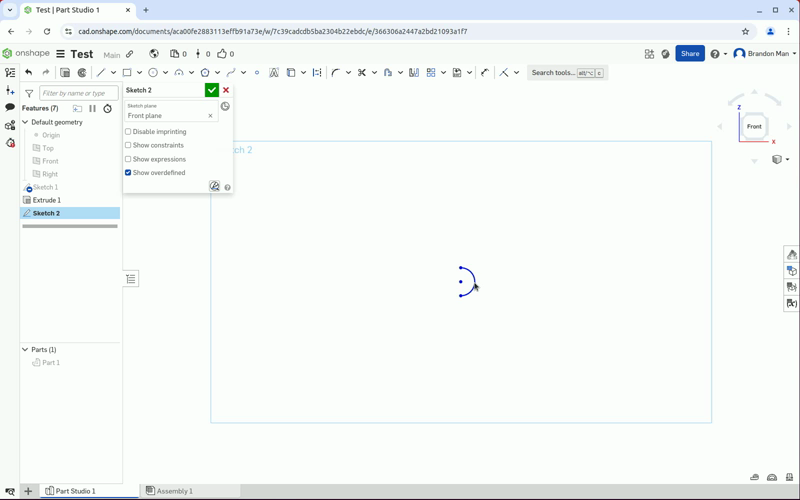
key(l)
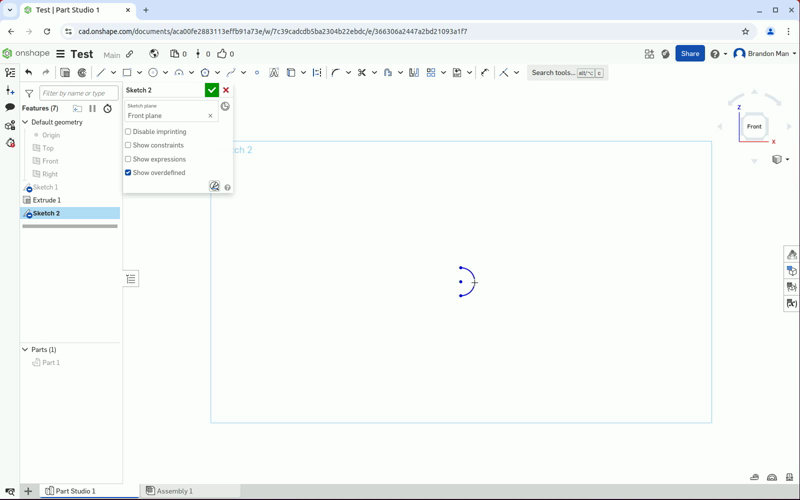
mouse_move(460, 267)
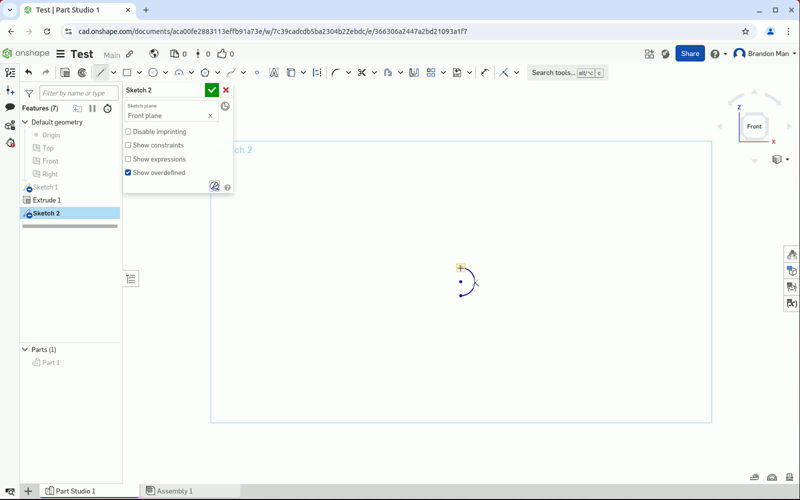
click(460, 267)
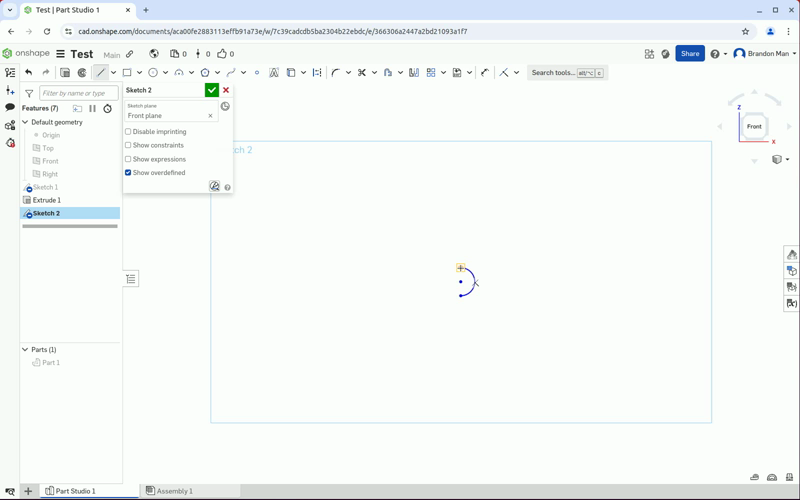
key_down(shift)
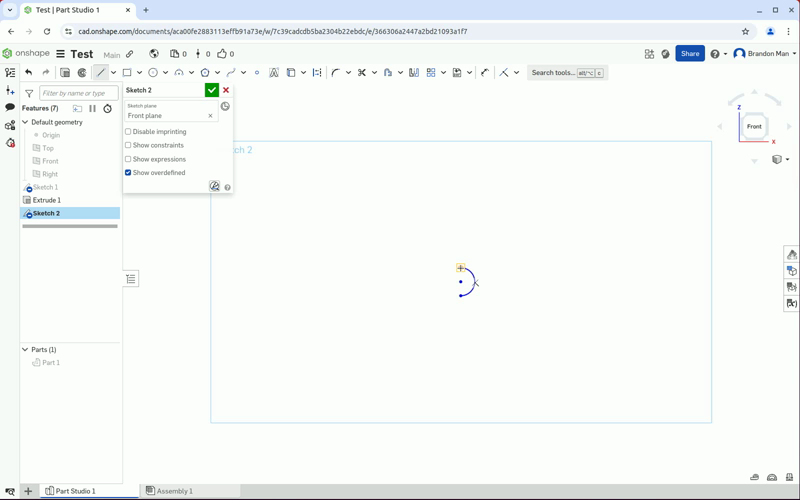
mouse_move(490, 267)
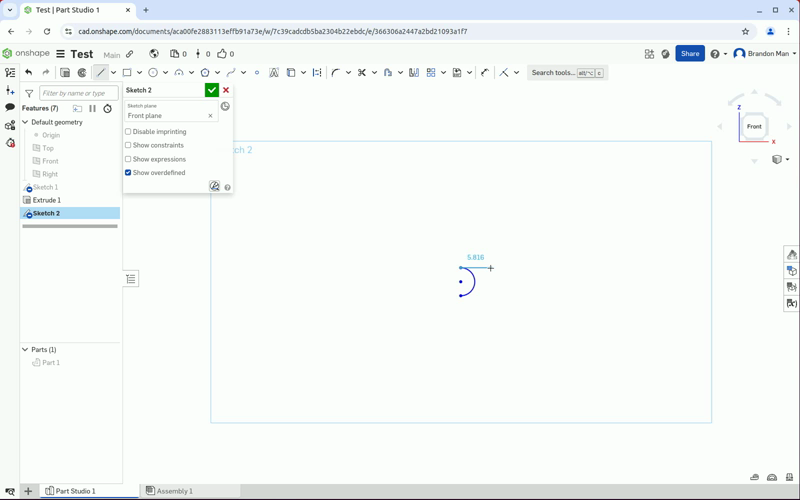
mouse_move(460, 269)
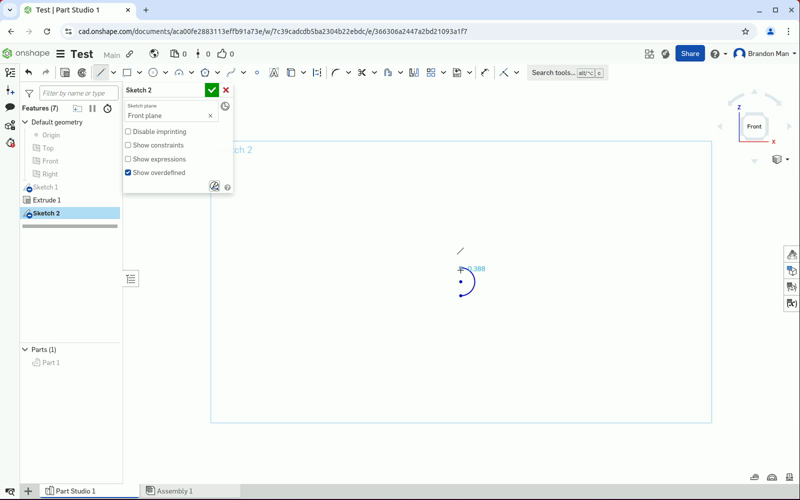
scroll(6)
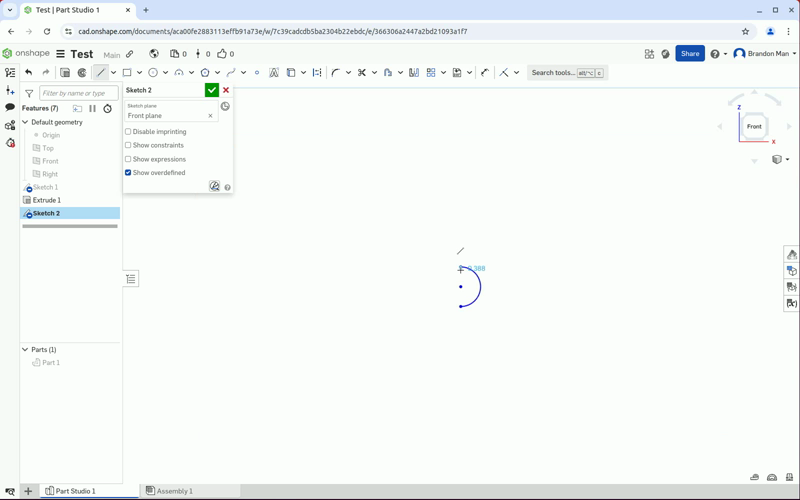
scroll(6)
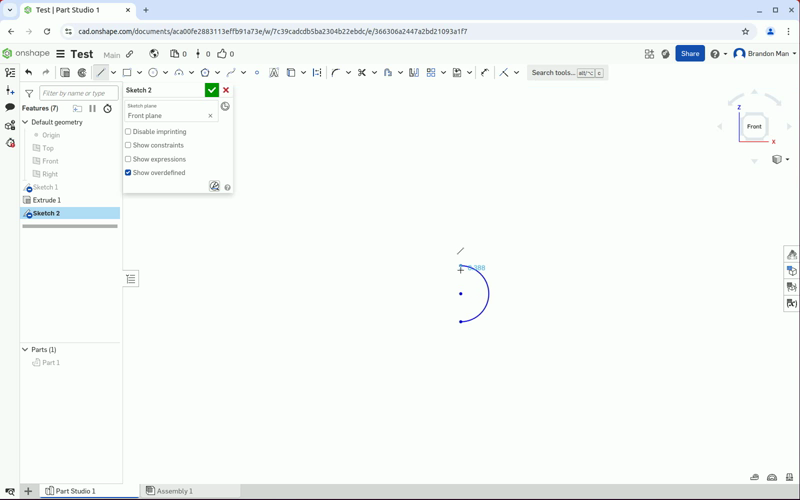
scroll(6)
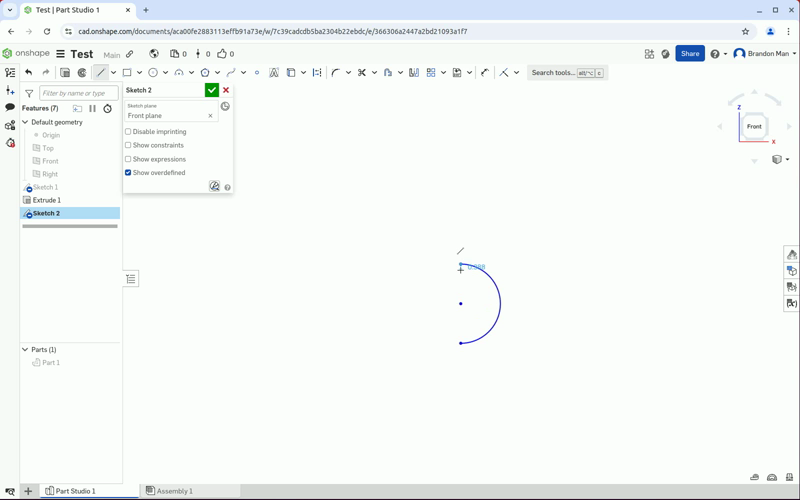
scroll(6)
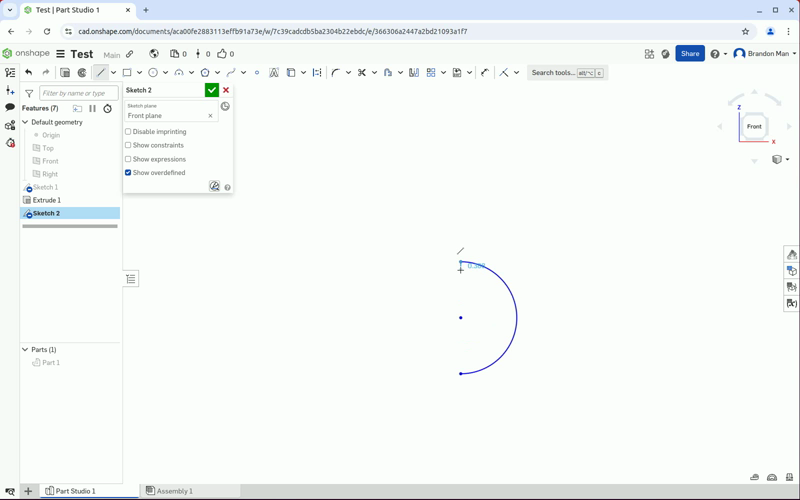
scroll(6)
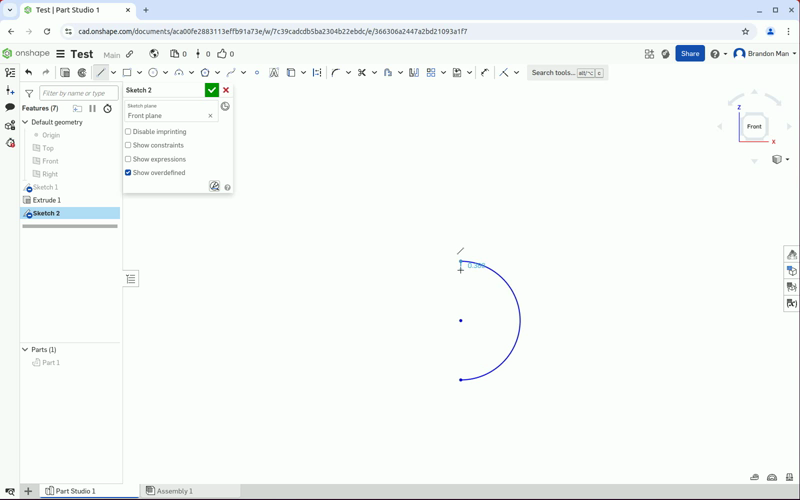
scroll(6)
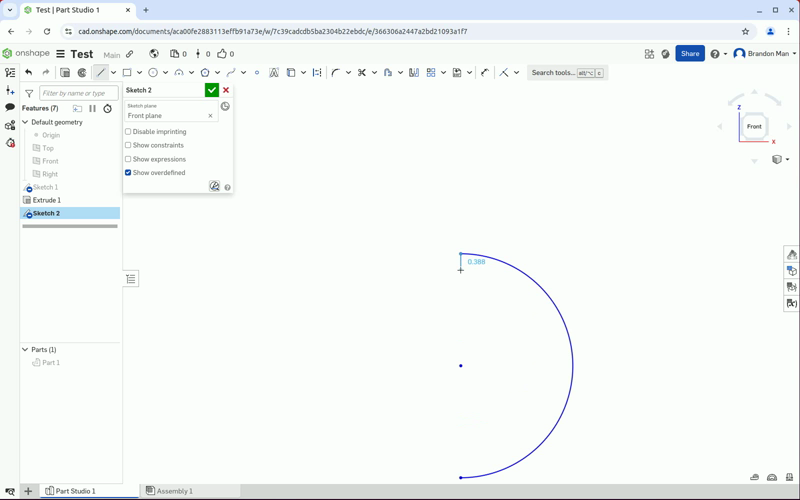
scroll(6)
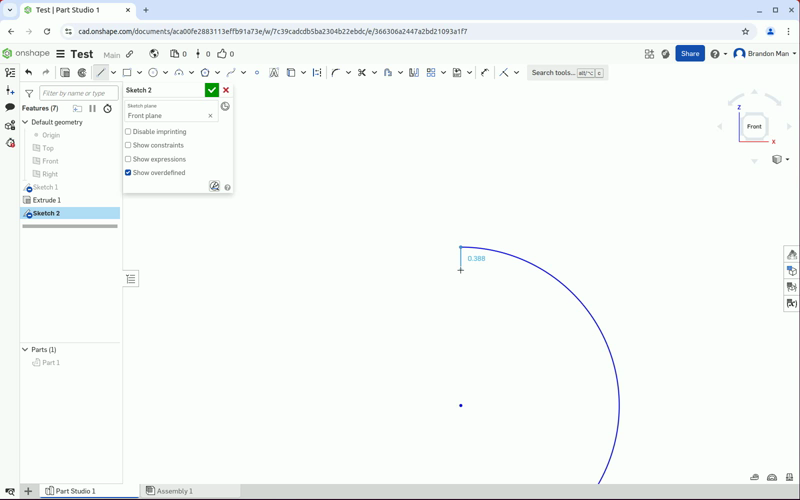
click(460, 269)
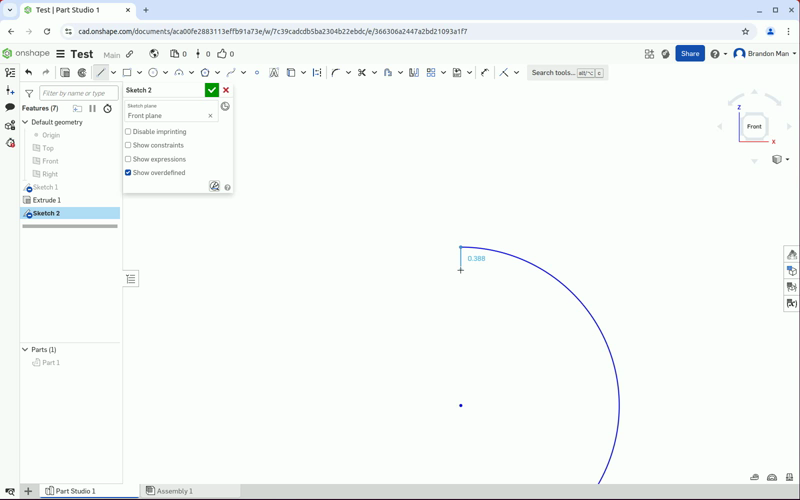
scroll(-6)
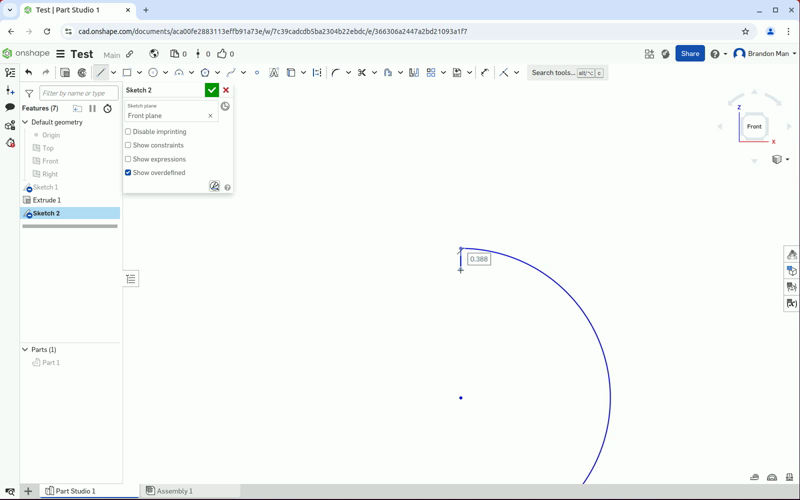
scroll(-6)
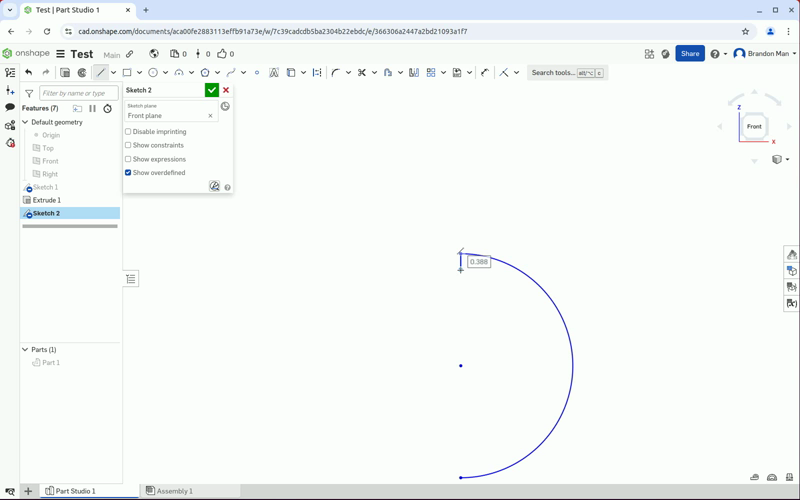
scroll(-6)
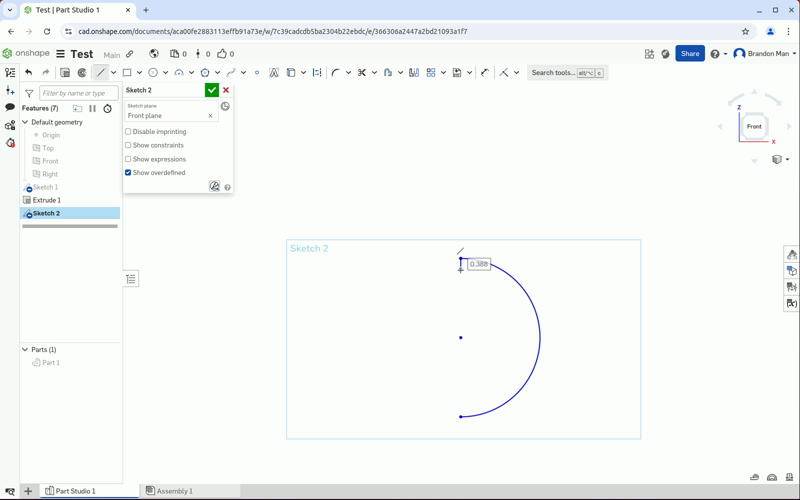
scroll(-6)
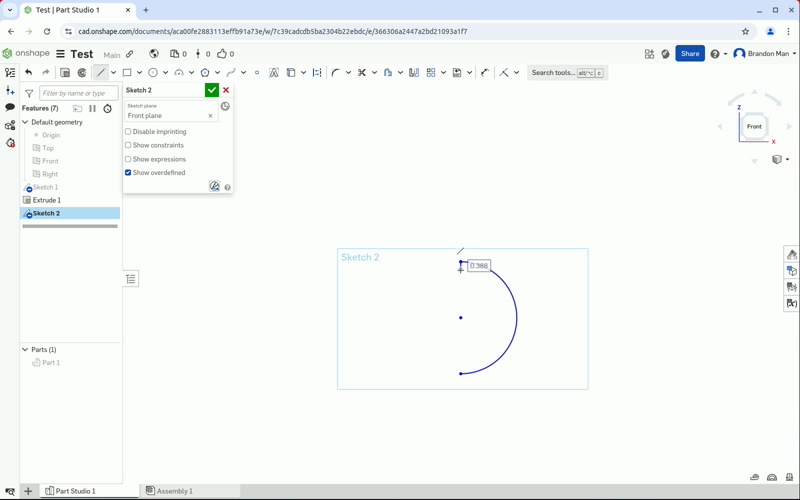
scroll(-6)
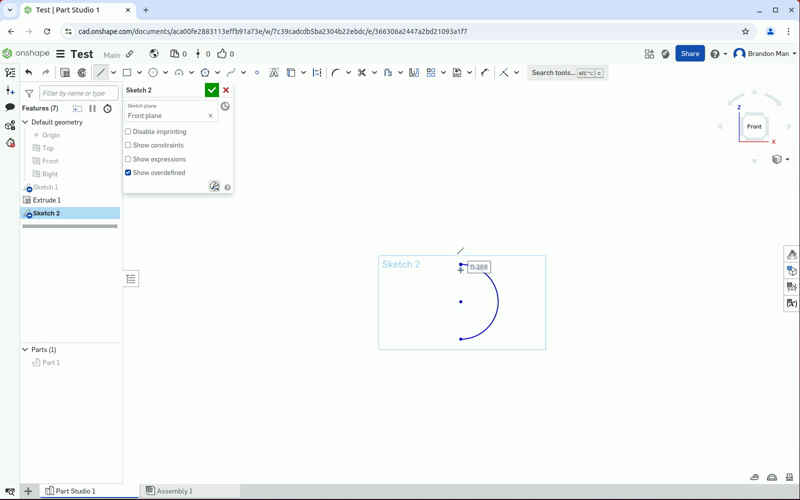
scroll(-6)
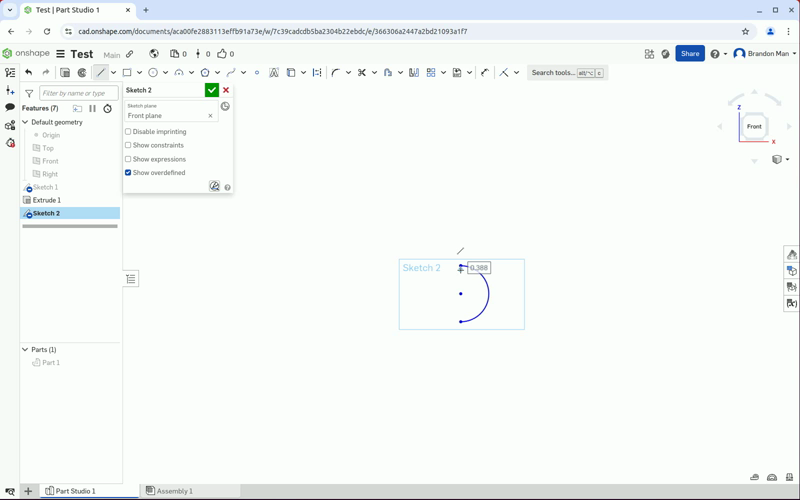
scroll(-6)
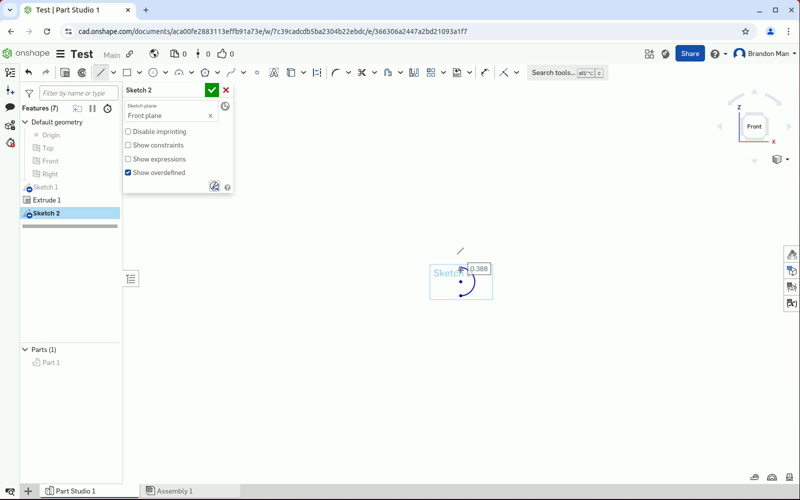
key_up(shift)
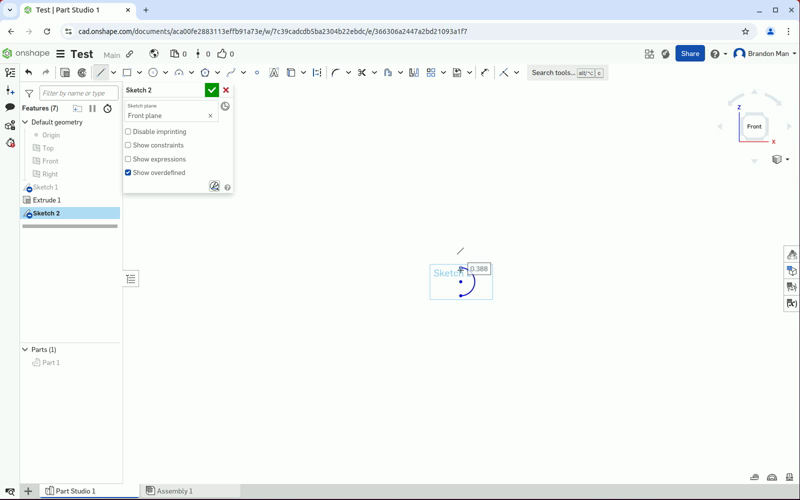
key(esc)
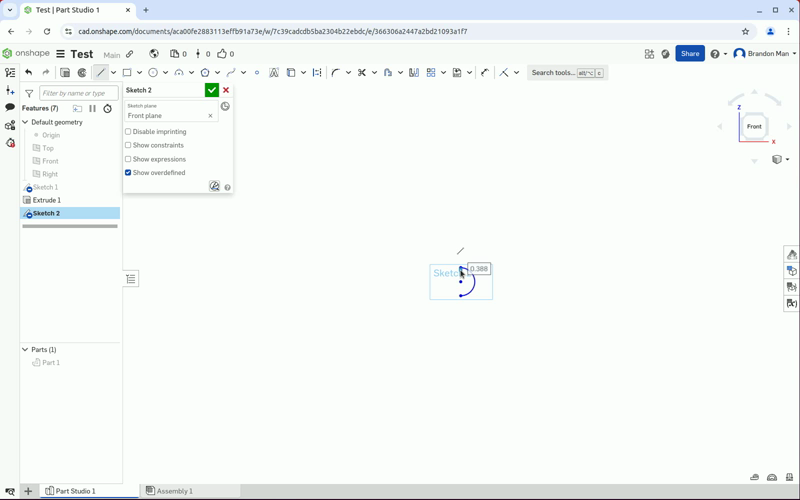
key(a)
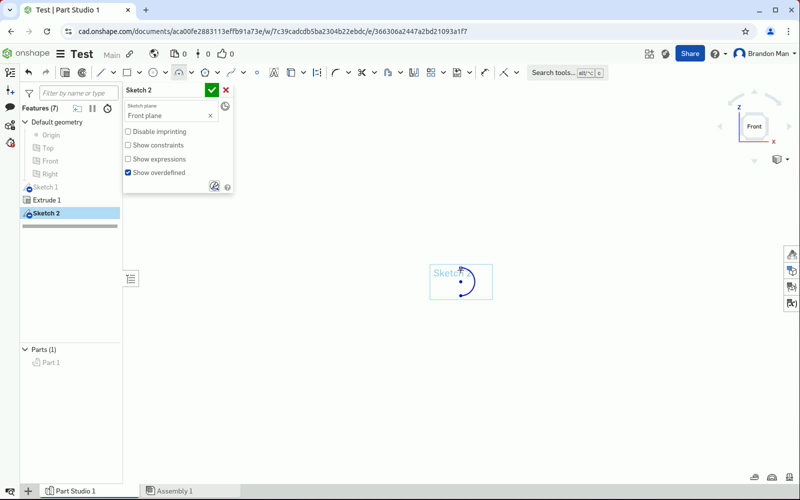
mouse_move(460, 269)
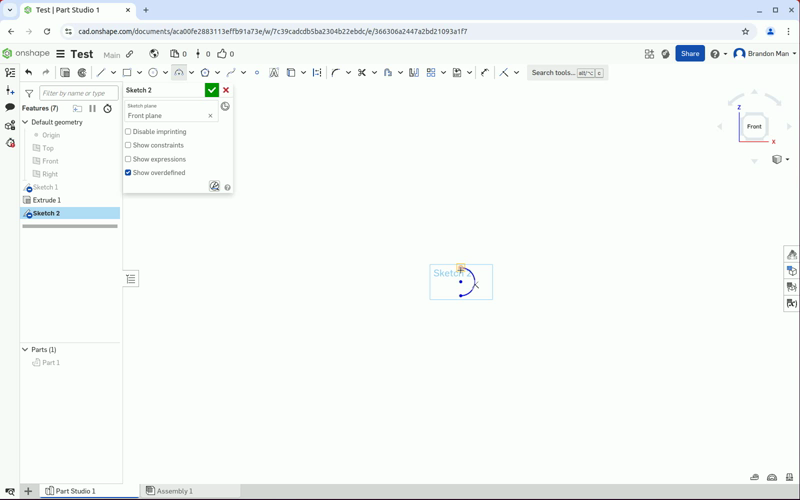
scroll(6)
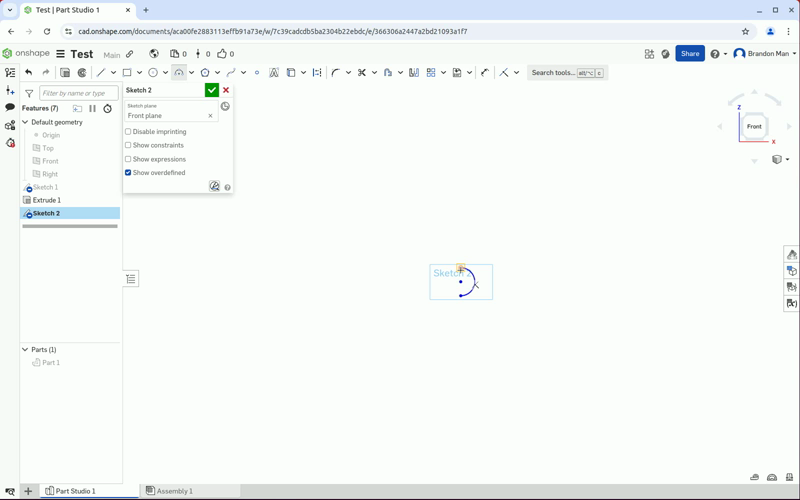
scroll(6)
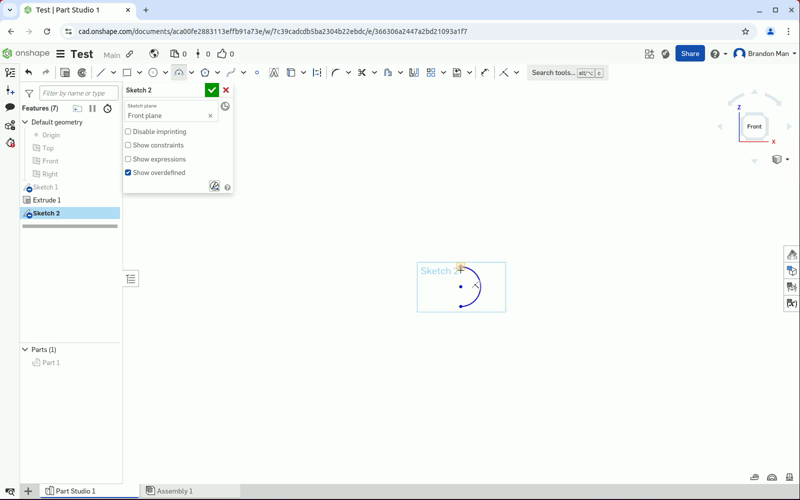
scroll(6)
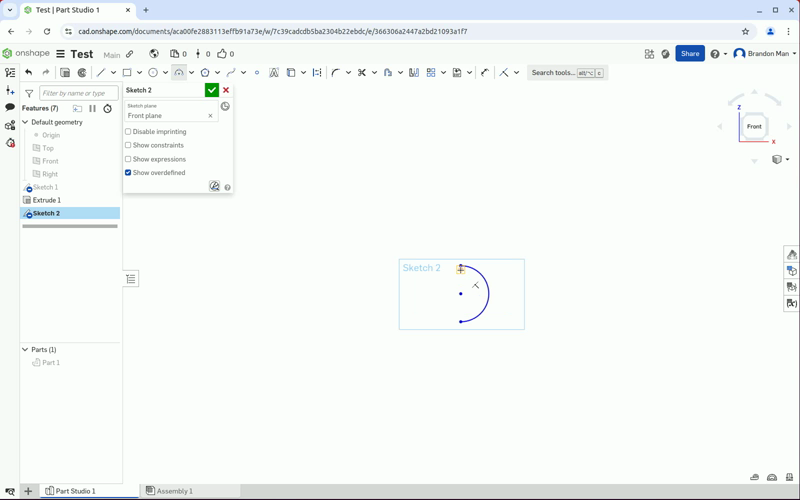
scroll(6)
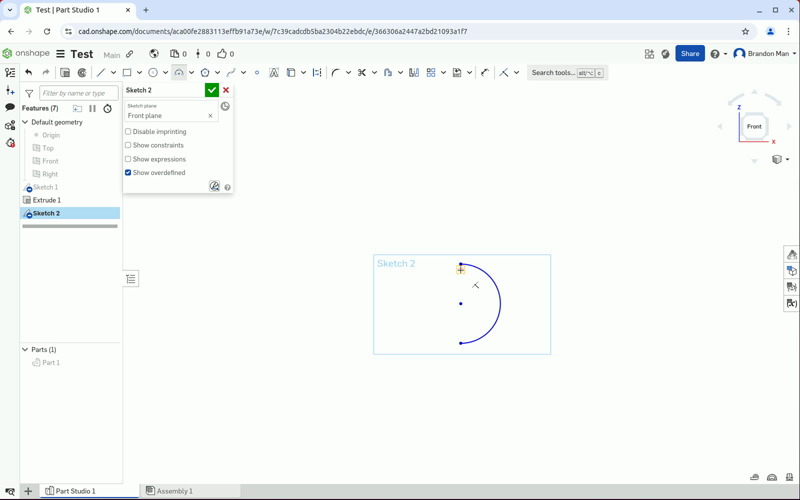
scroll(6)
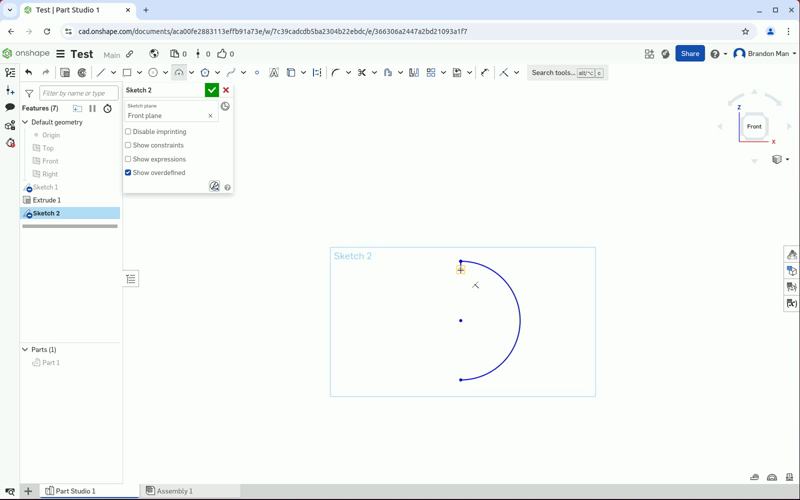
scroll(6)
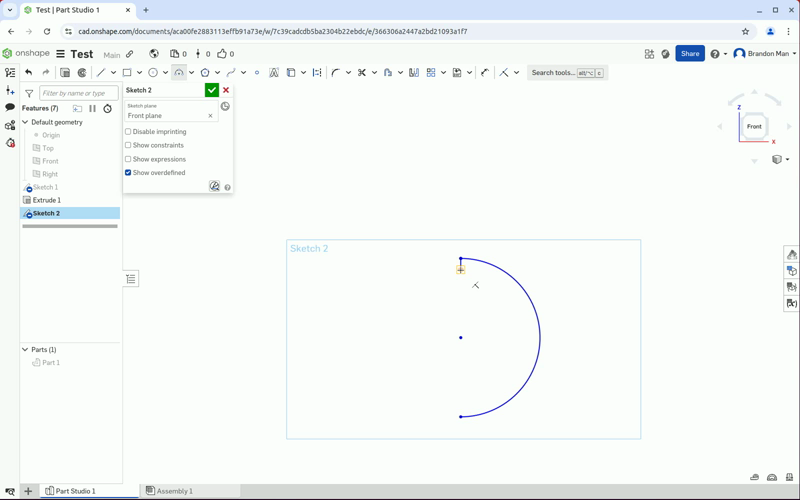
scroll(6)
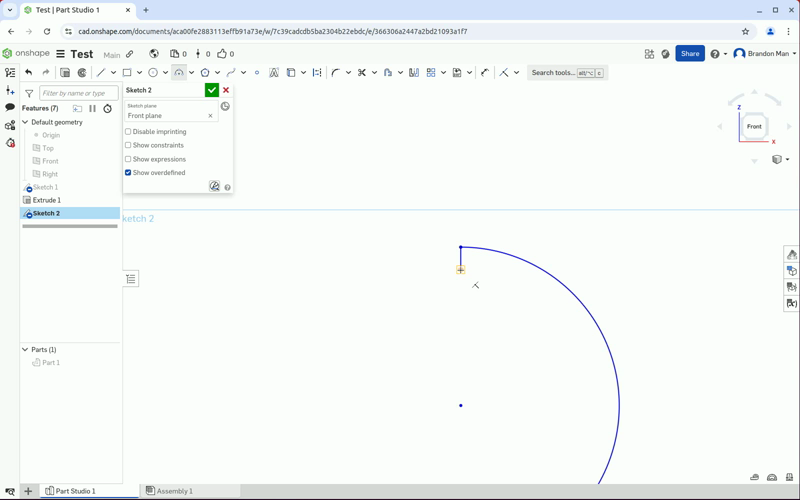
click(460, 269)
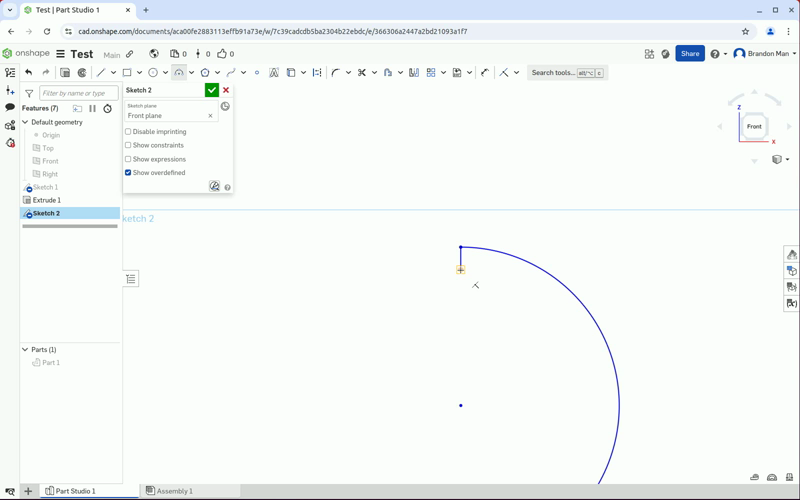
scroll(-6)
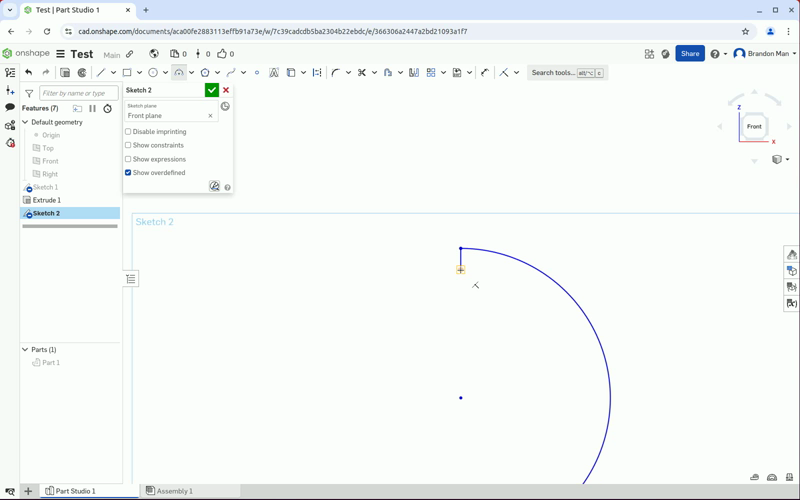
scroll(-6)
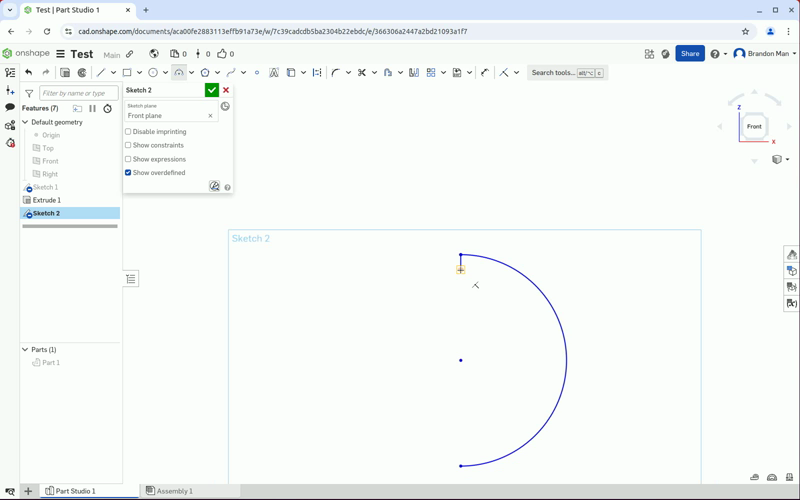
scroll(-6)
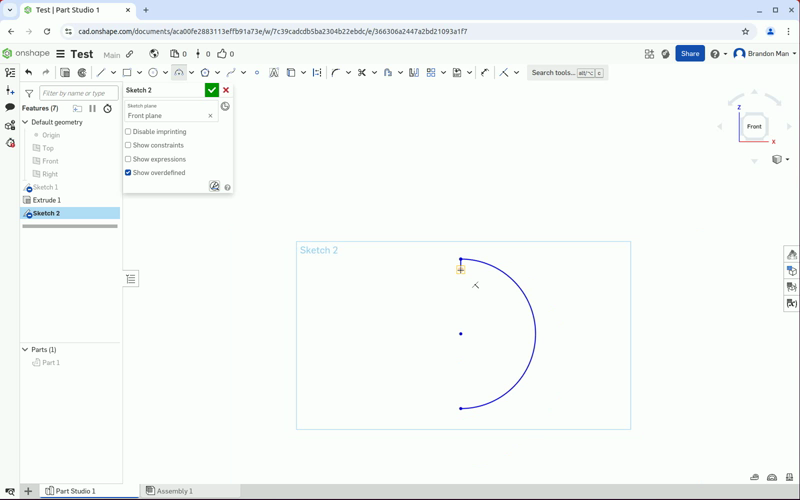
scroll(-6)
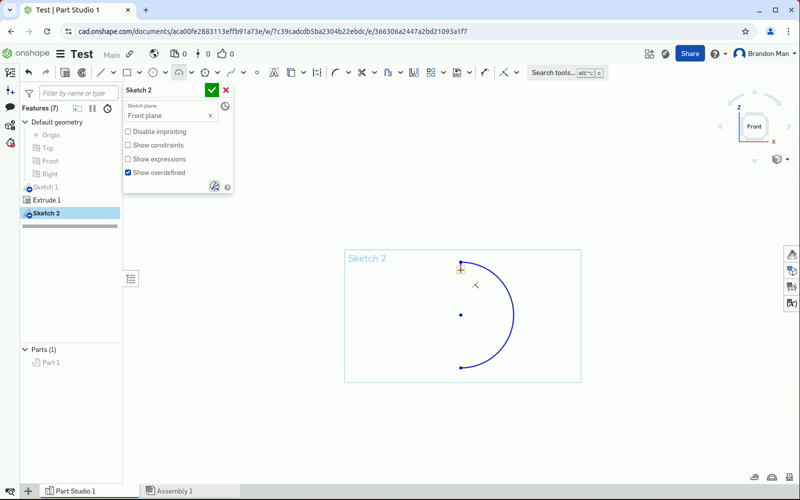
scroll(-6)
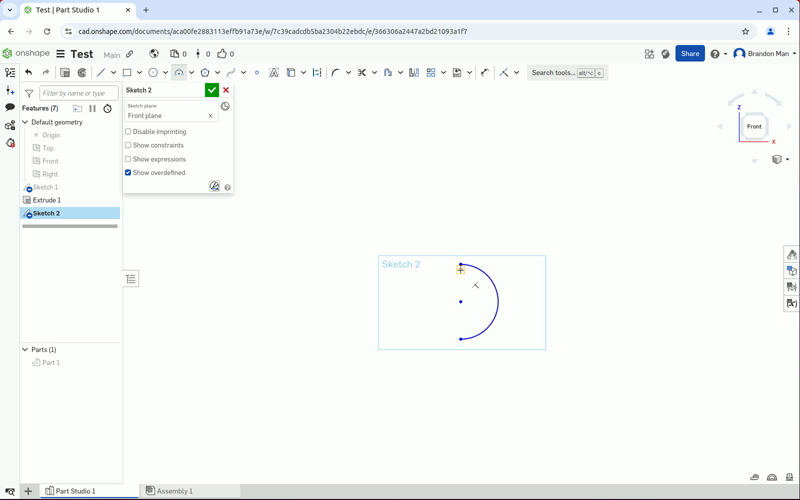
scroll(-6)
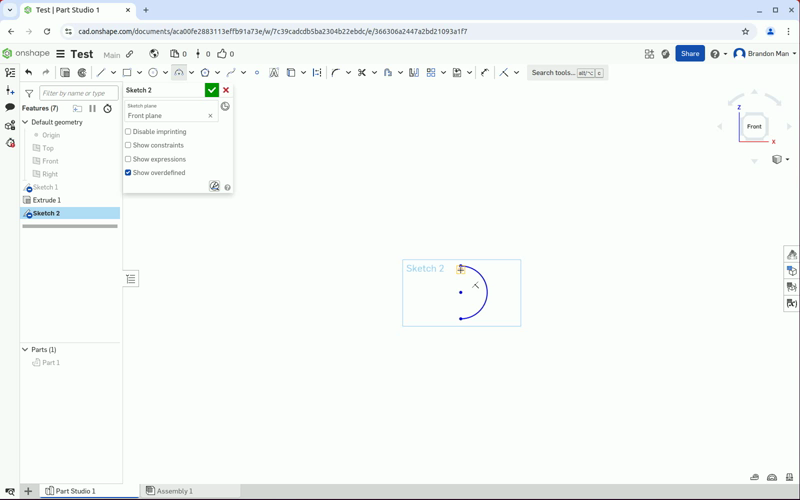
scroll(-6)
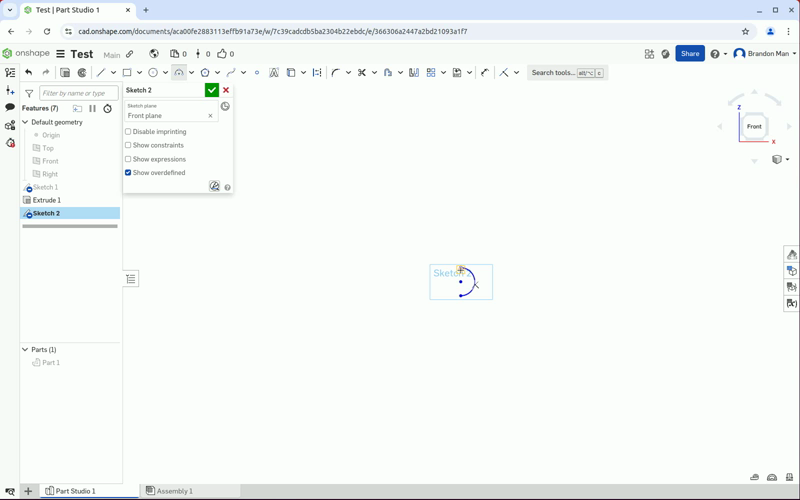
key_down(shift)
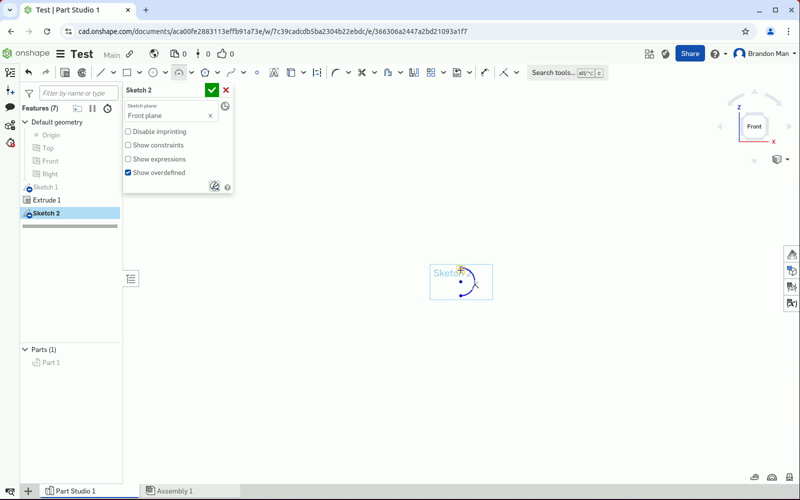
mouse_move(460, 294)
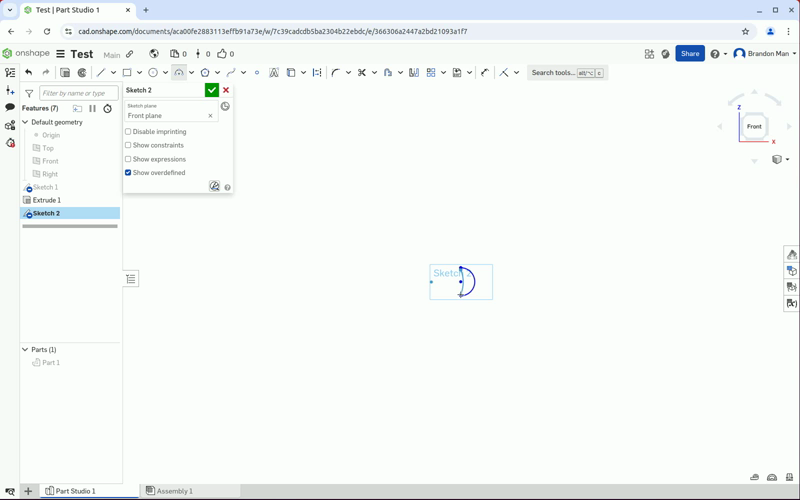
scroll(6)
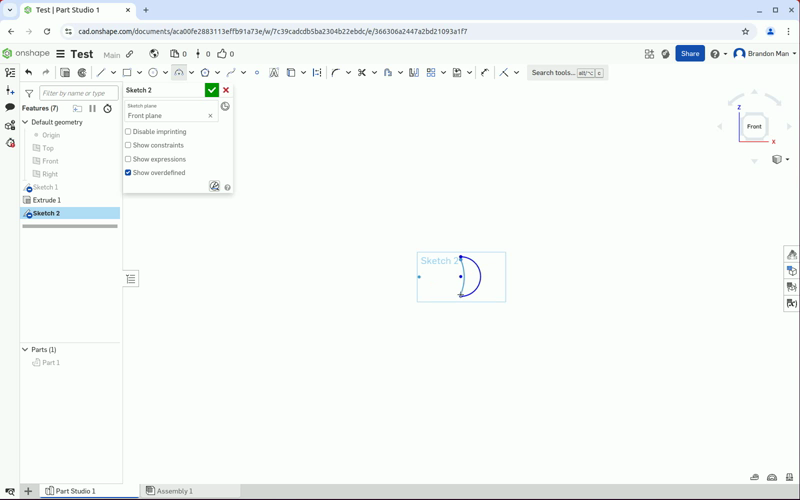
scroll(6)
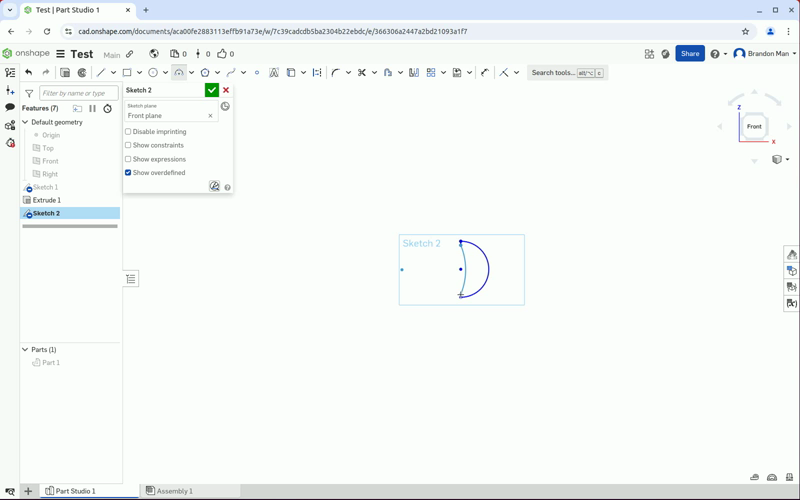
scroll(6)
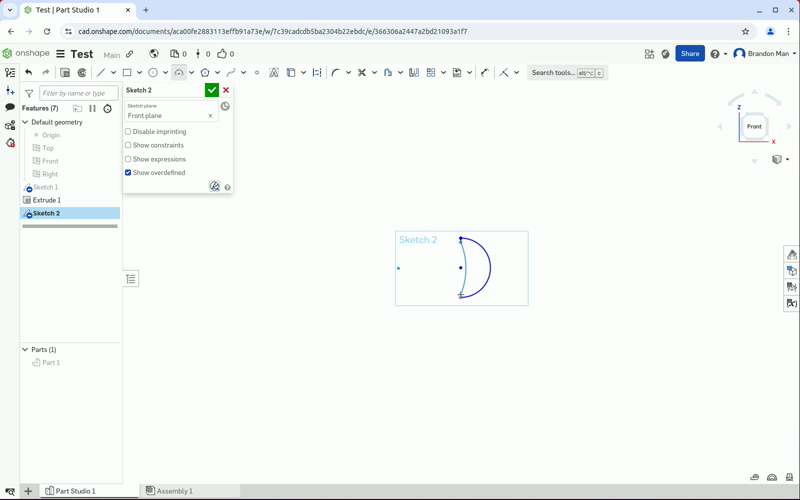
scroll(6)
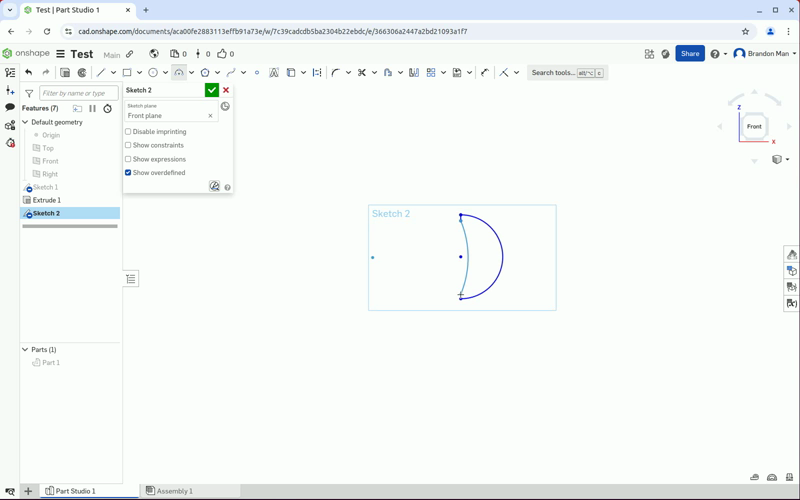
scroll(6)
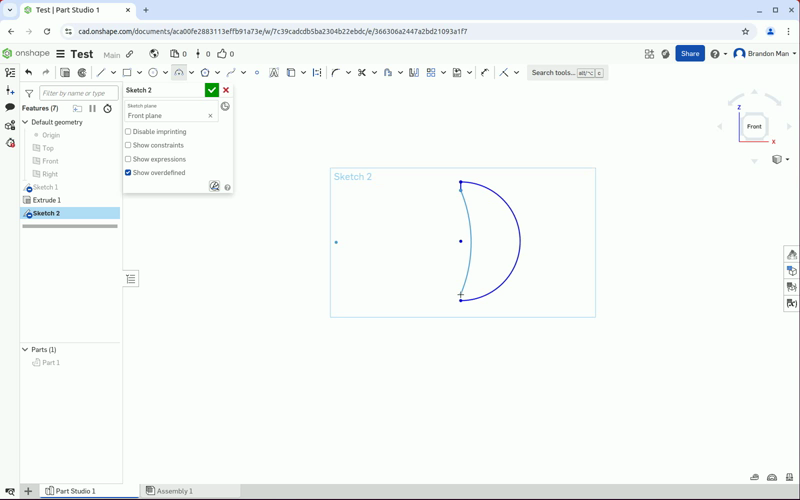
scroll(6)
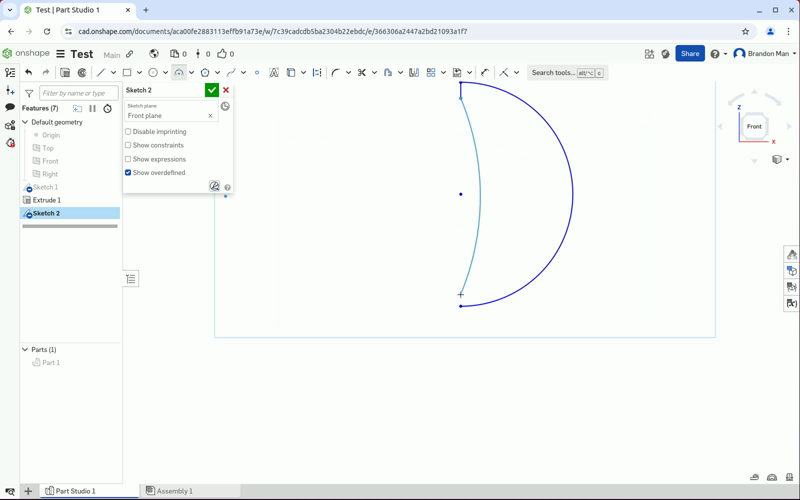
scroll(6)
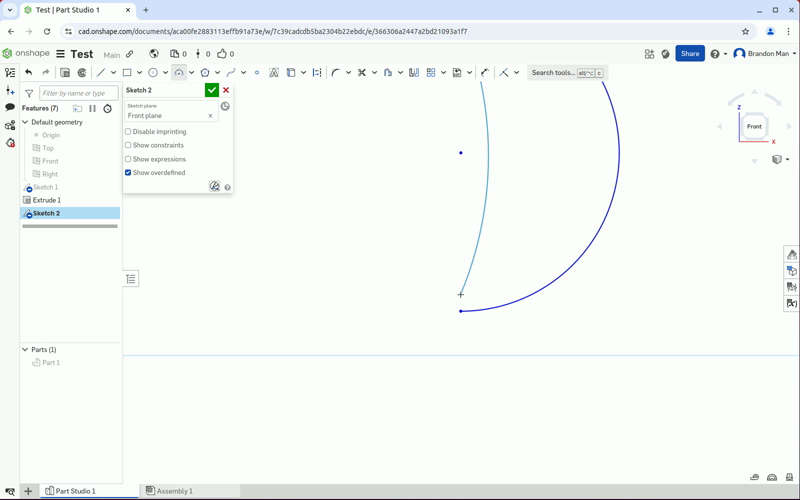
click(460, 294)
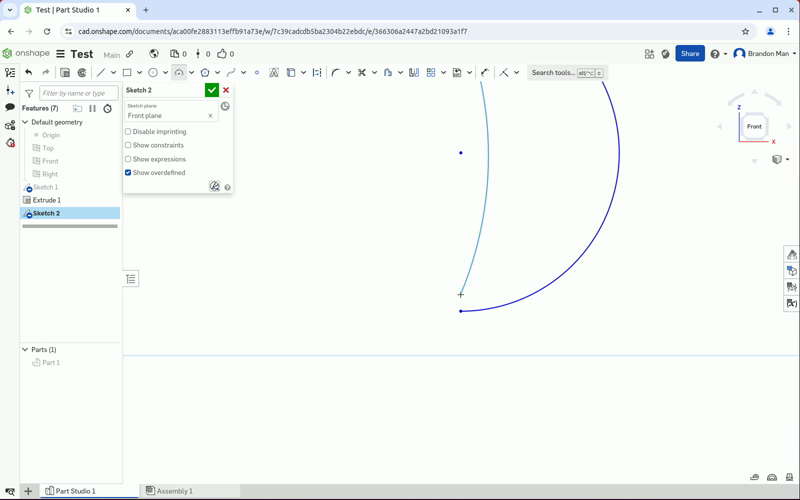
scroll(-6)
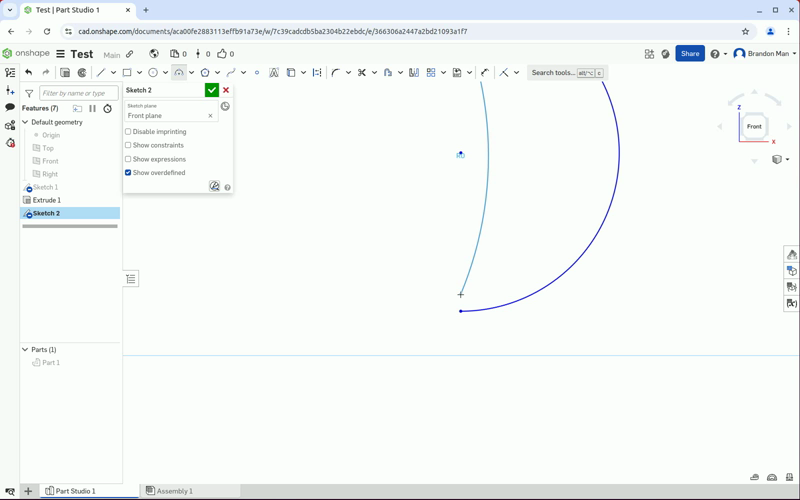
scroll(-6)
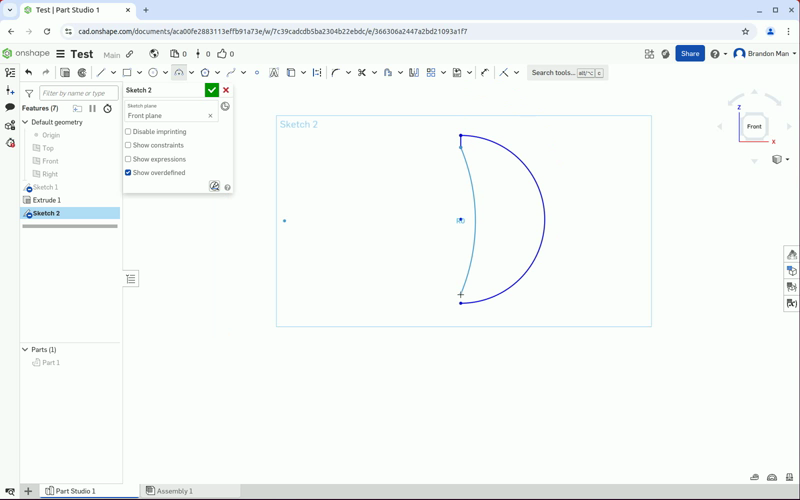
scroll(-6)
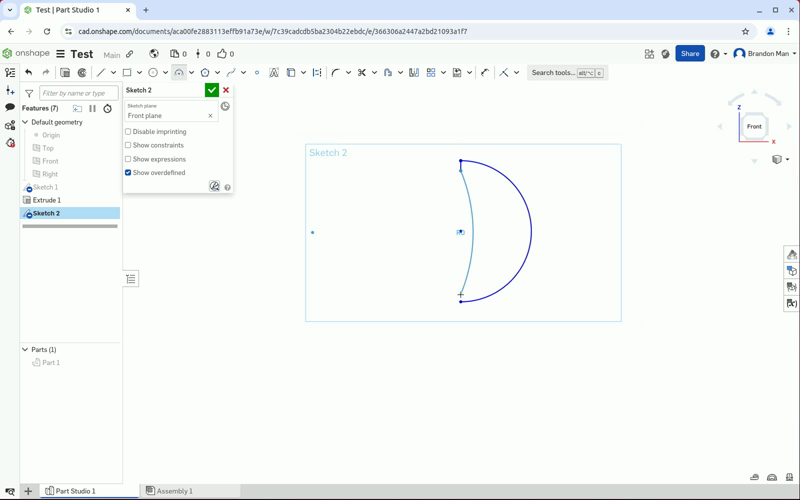
scroll(-6)
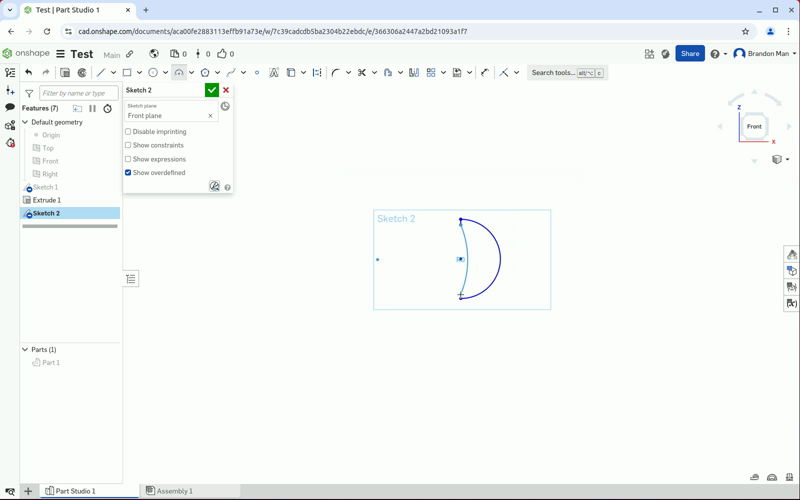
scroll(-6)
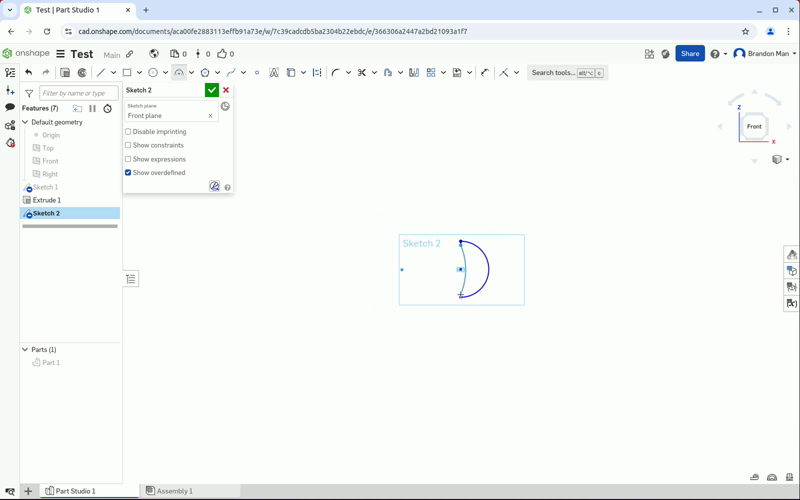
scroll(-6)
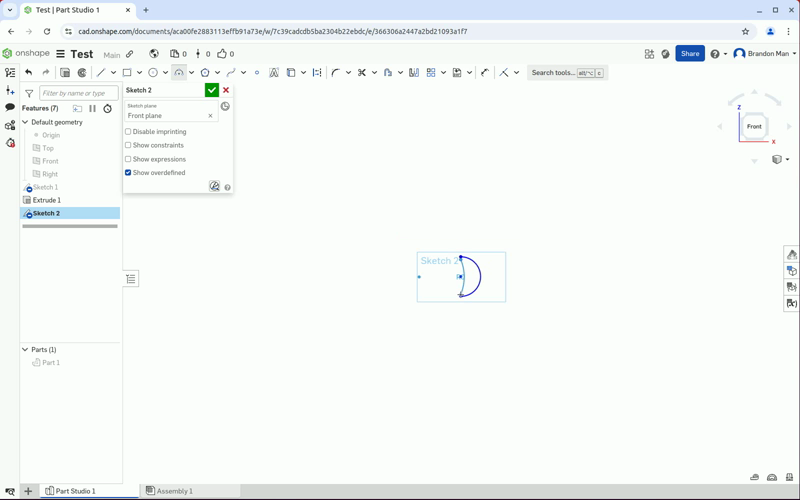
scroll(-6)
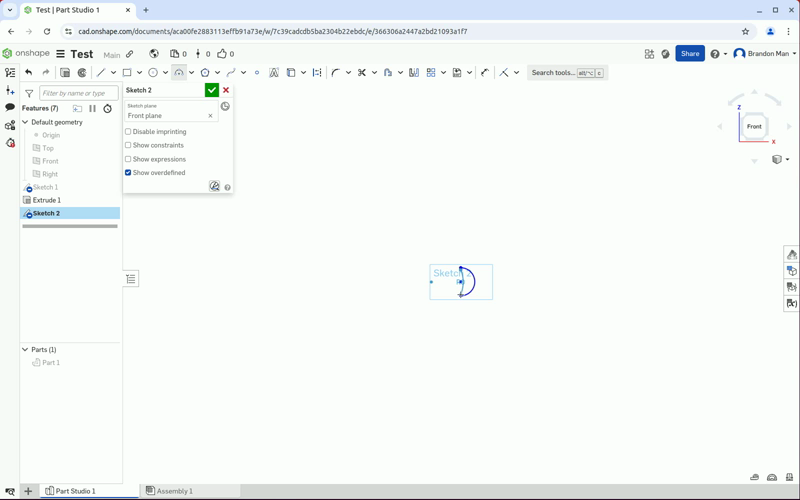
mouse_move(473, 282)
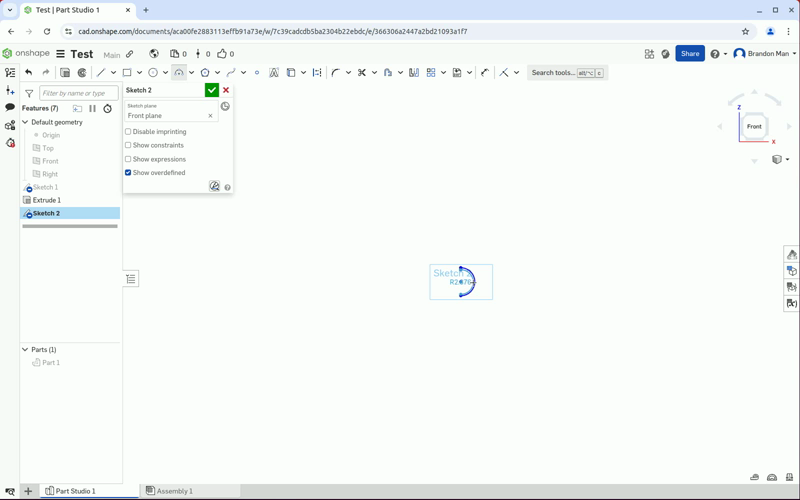
scroll(6)
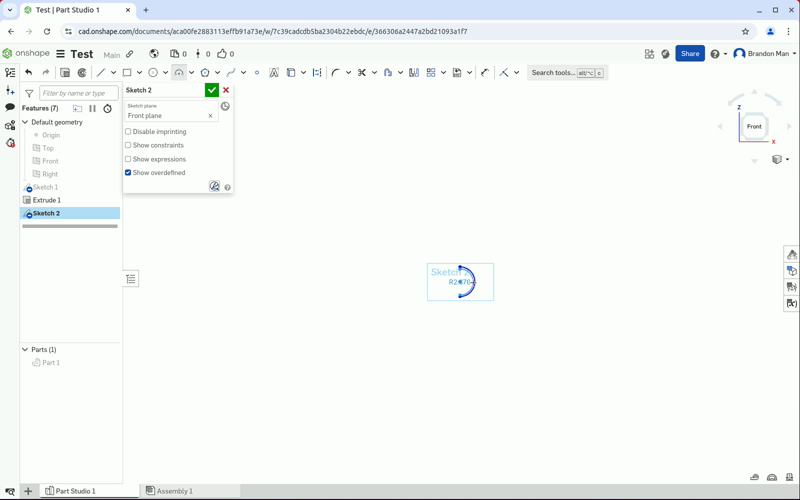
scroll(6)
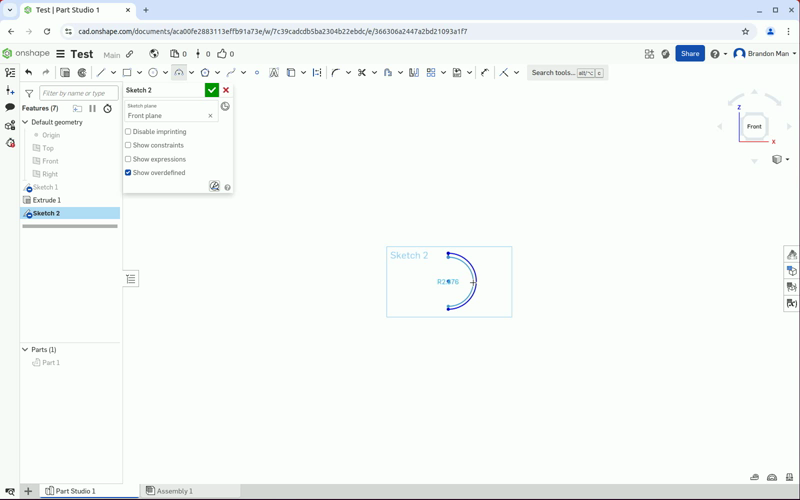
scroll(6)
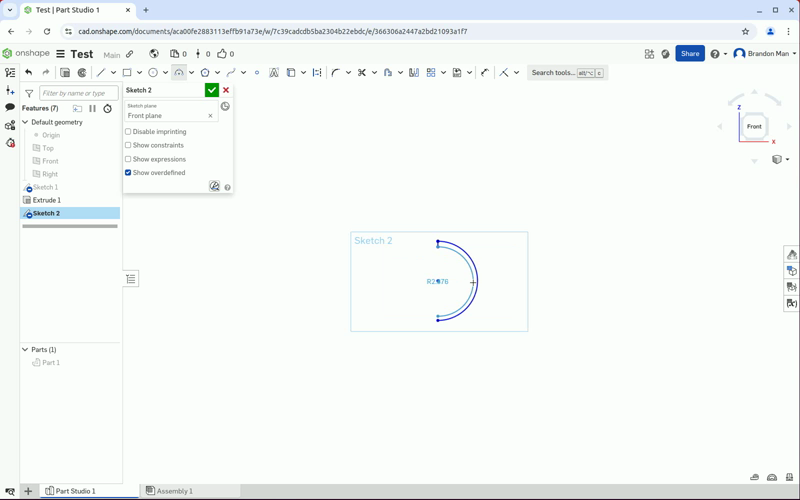
scroll(6)
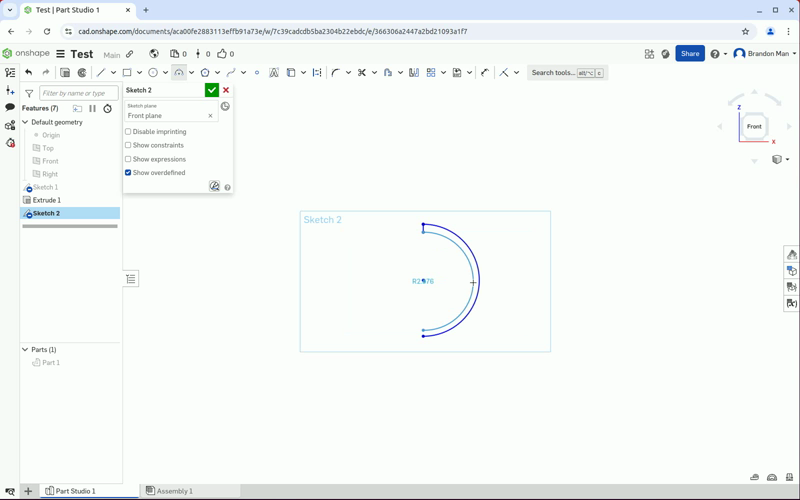
scroll(6)
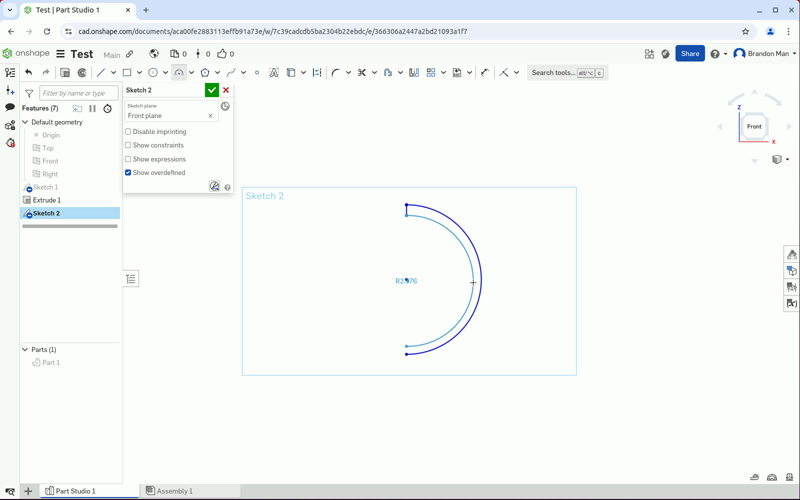
scroll(6)
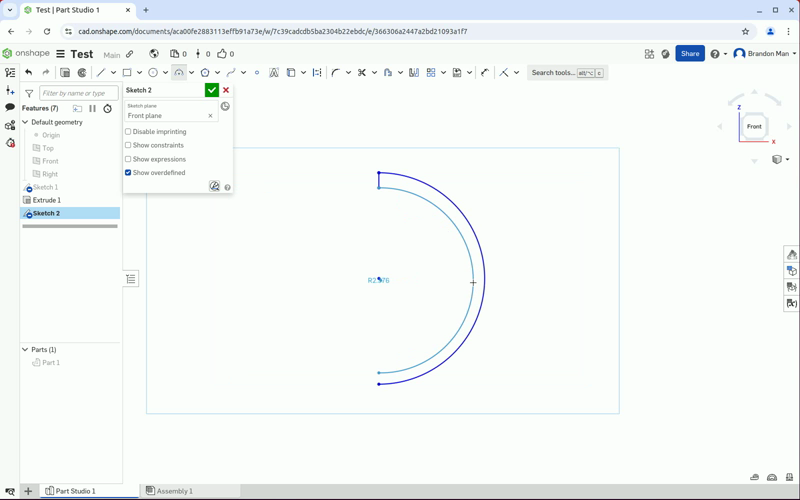
scroll(6)
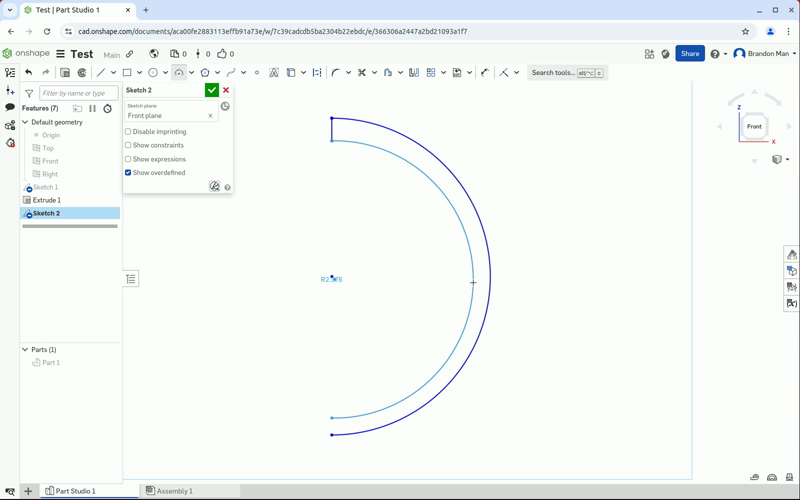
click(473, 282)
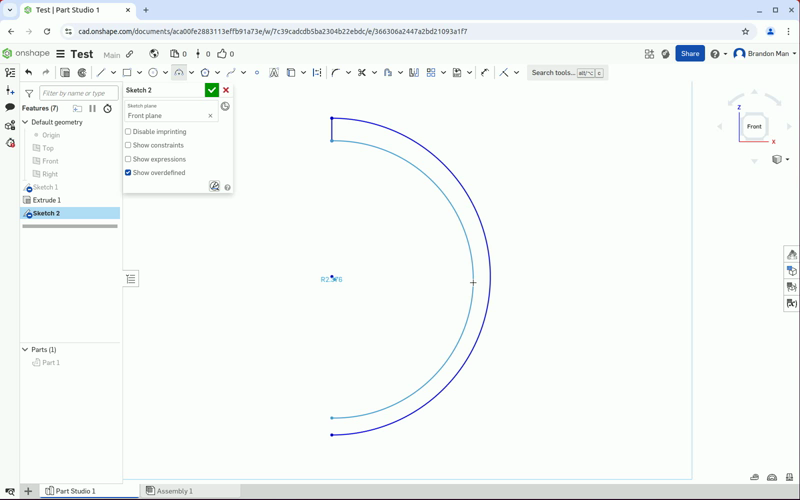
scroll(-6)
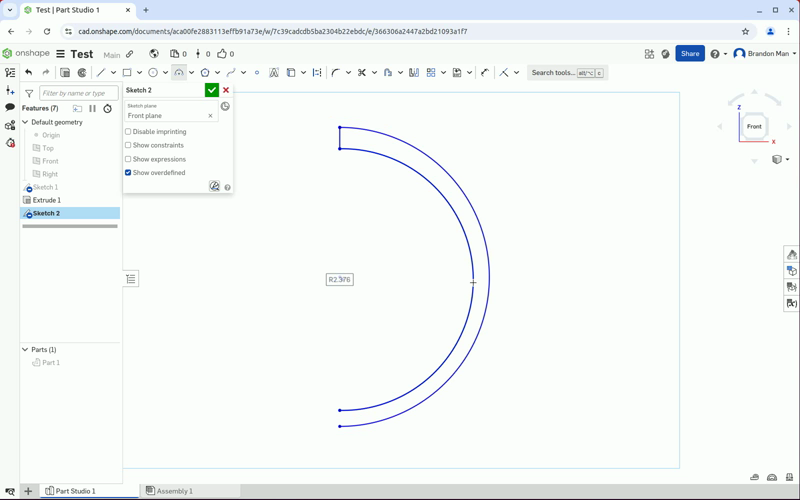
scroll(-6)
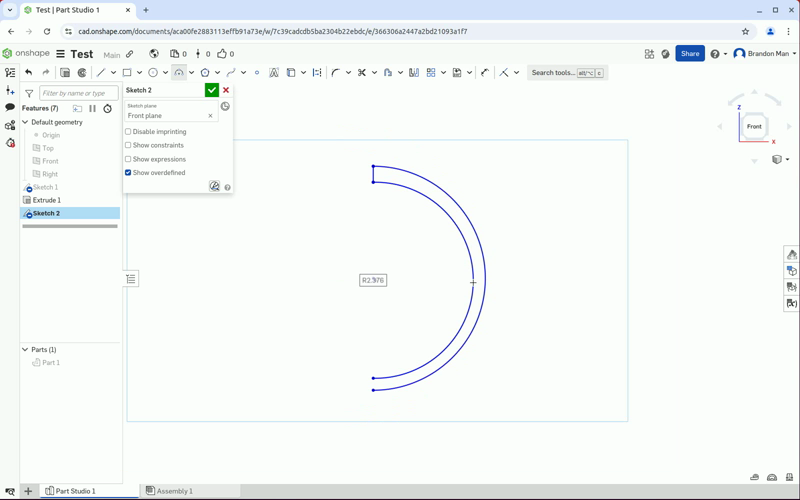
scroll(-6)
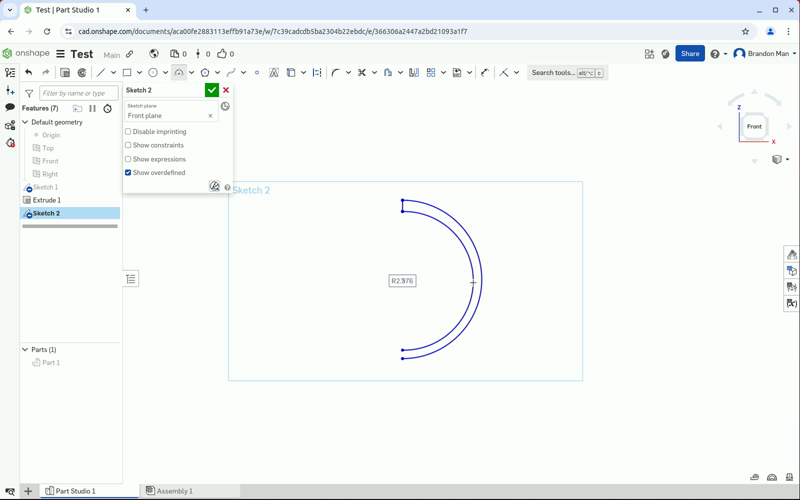
scroll(-6)
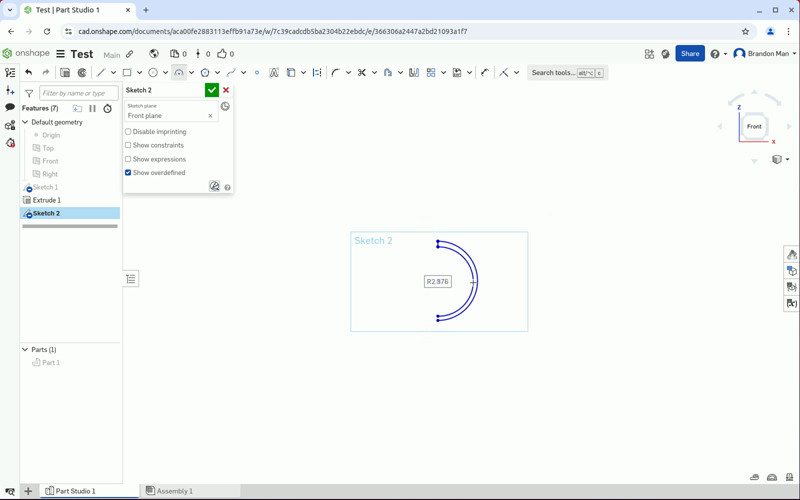
scroll(-6)
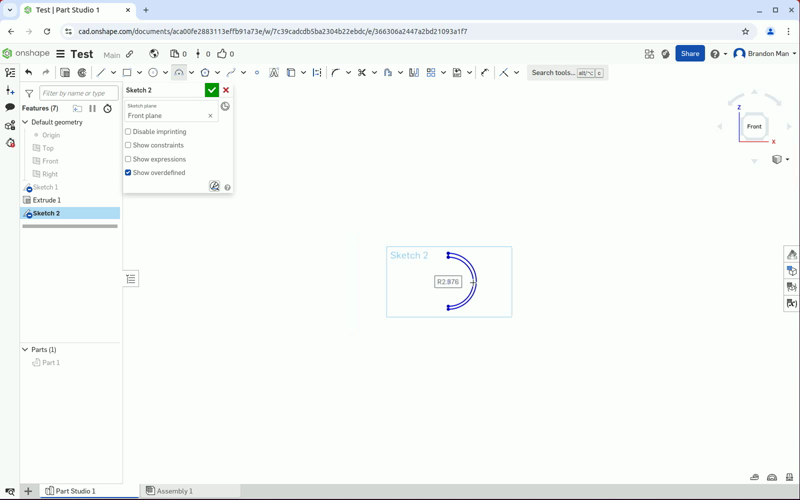
scroll(-6)
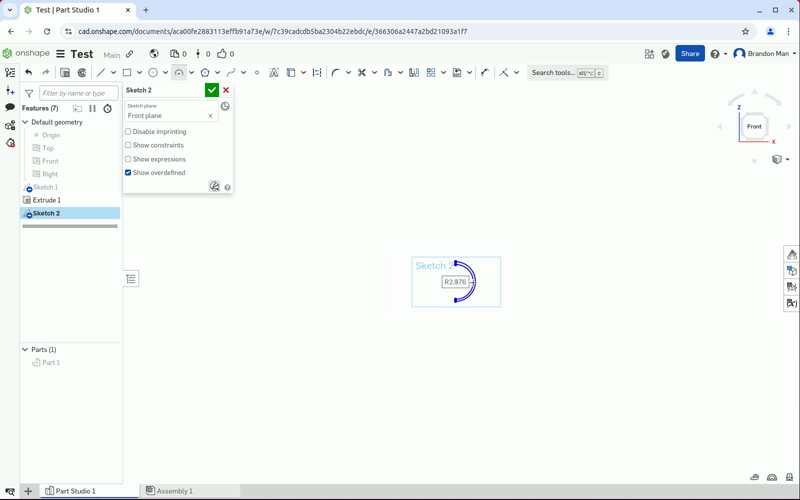
scroll(-6)
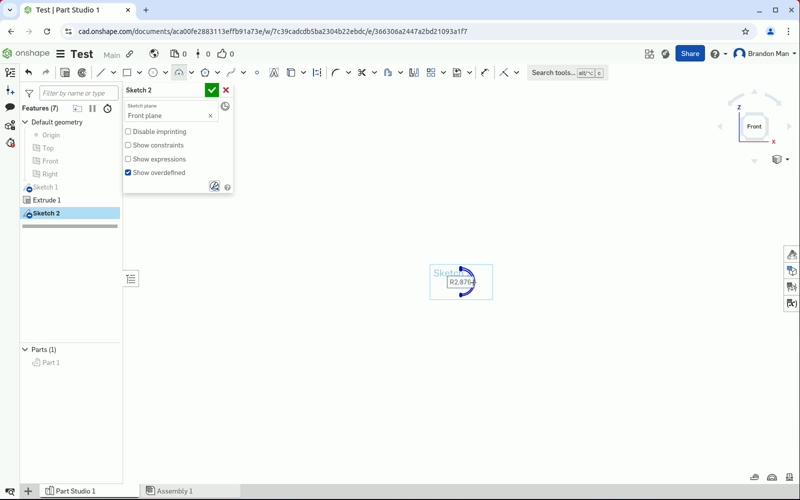
key_up(shift)
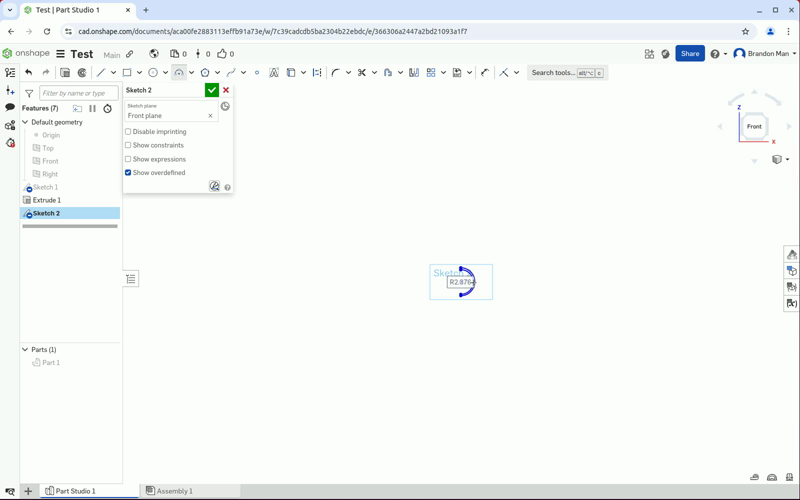
key(esc)
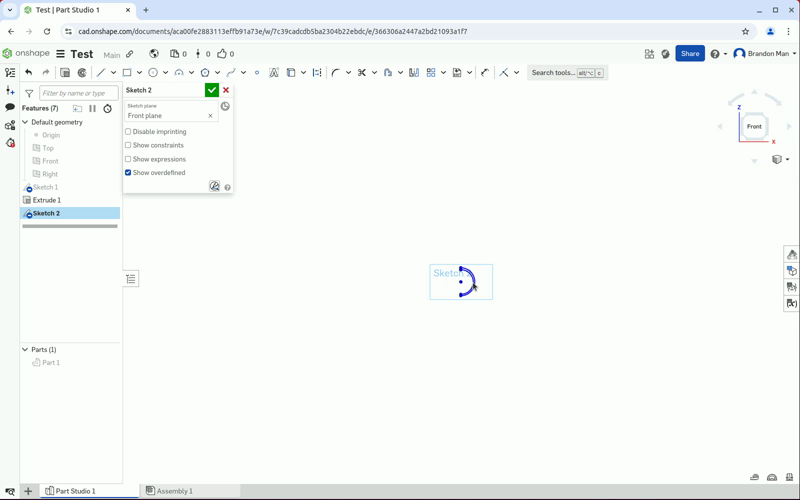
key(l)
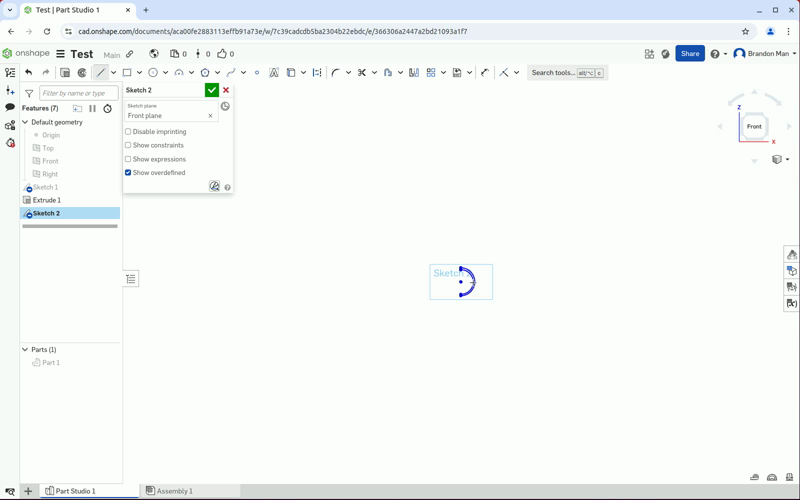
mouse_move(460, 294)
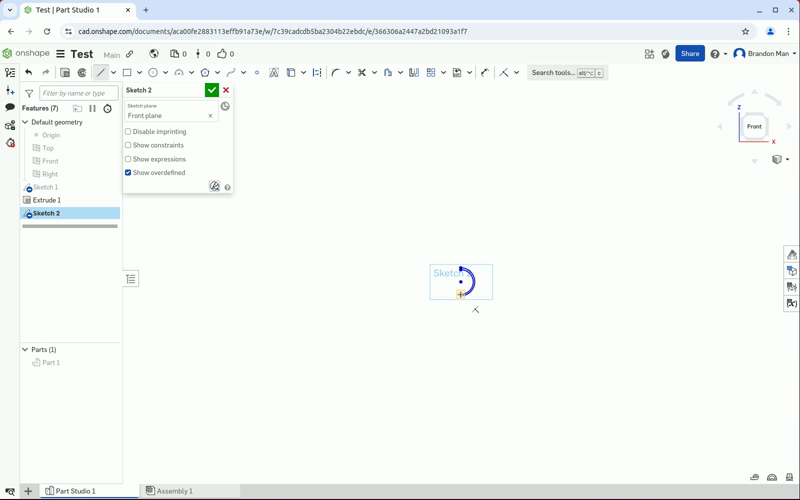
scroll(6)
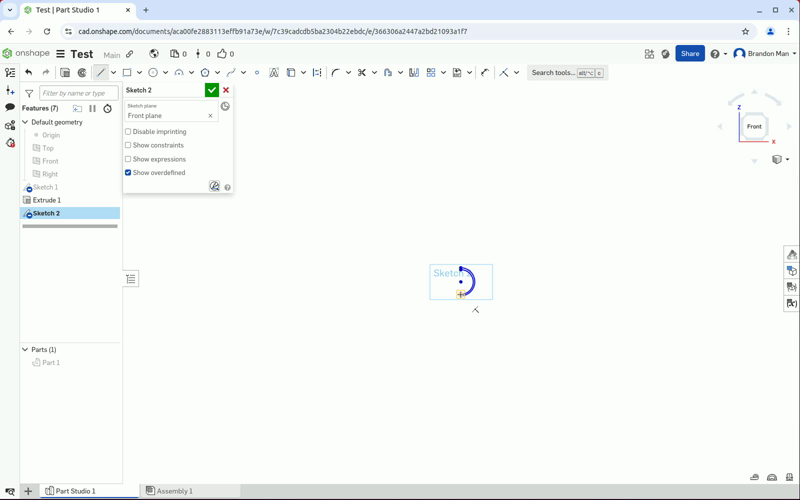
scroll(6)
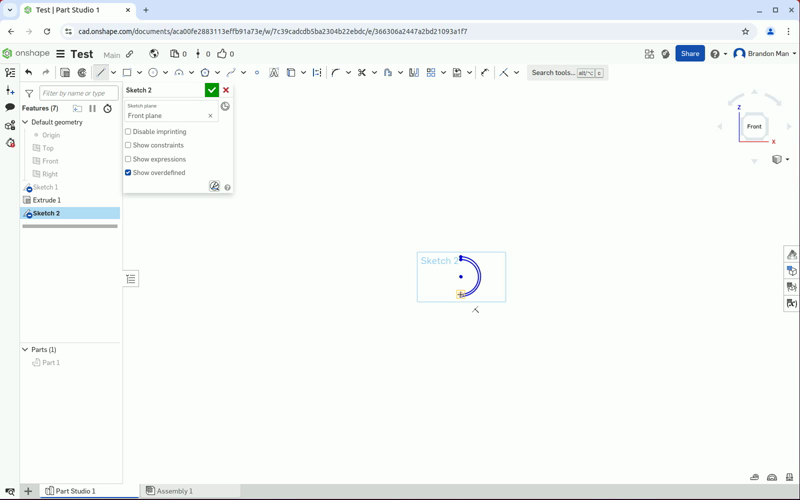
scroll(6)
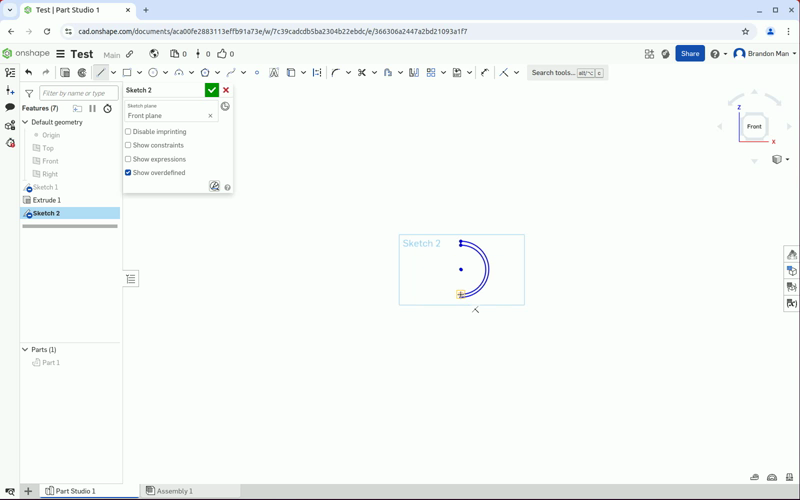
scroll(6)
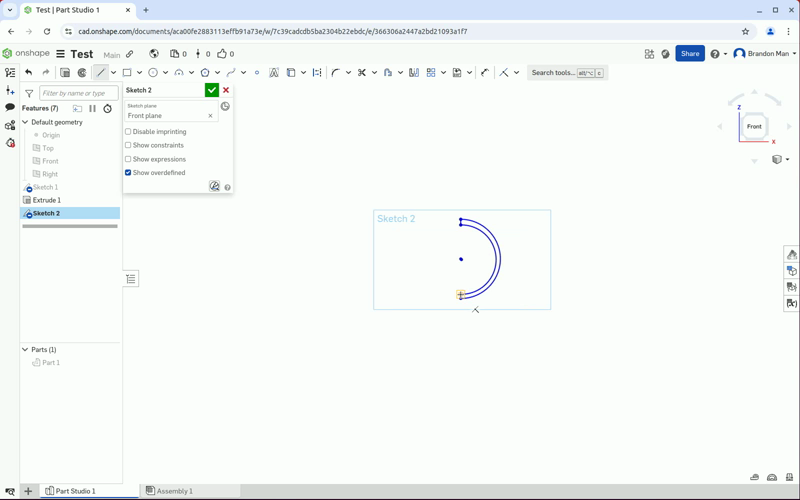
scroll(6)
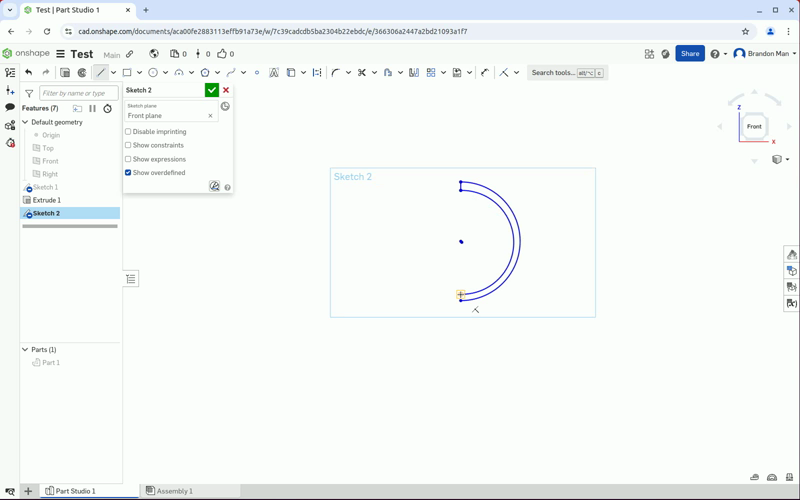
scroll(6)
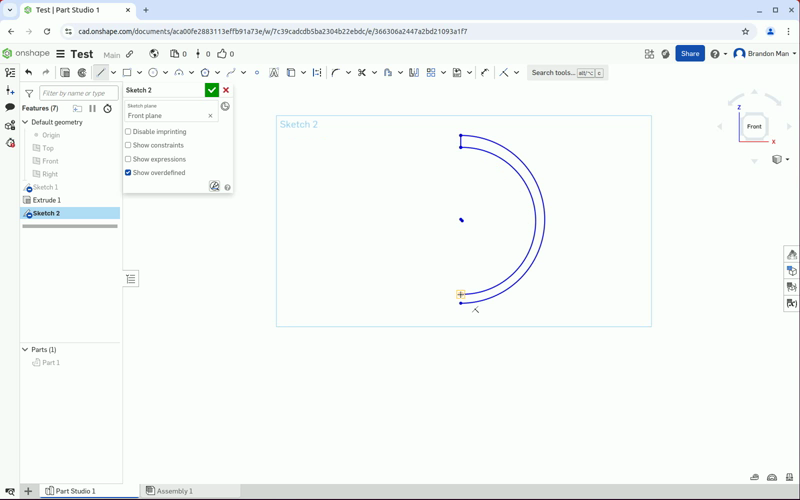
scroll(6)
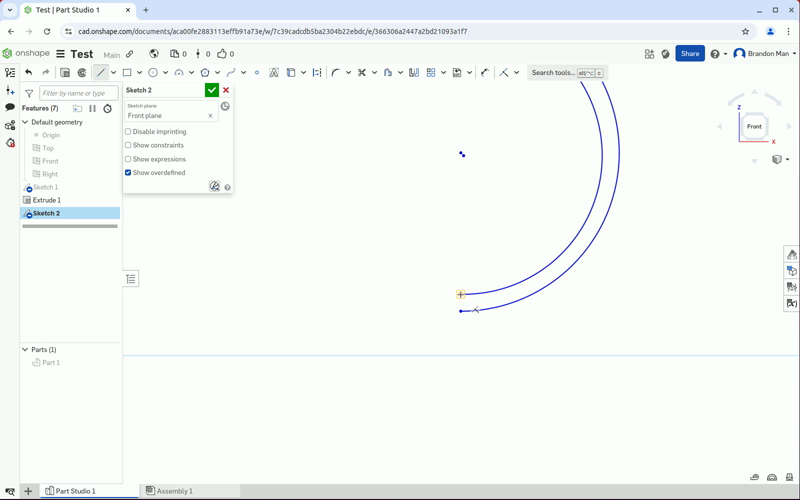
click(460, 294)
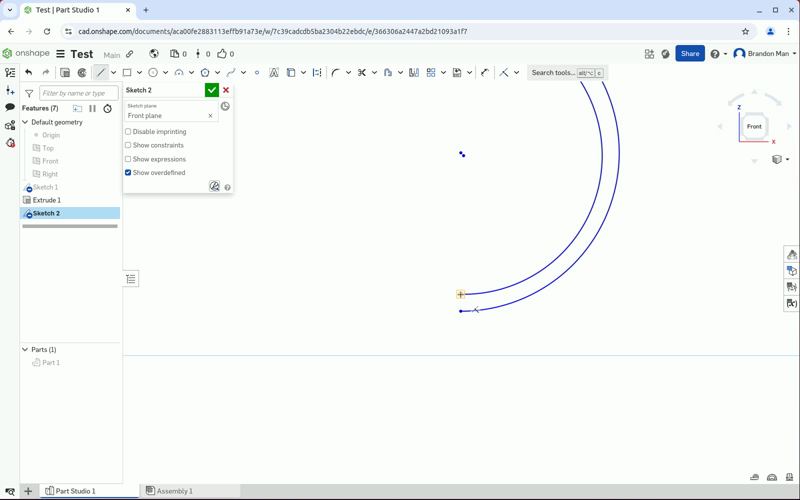
scroll(-6)
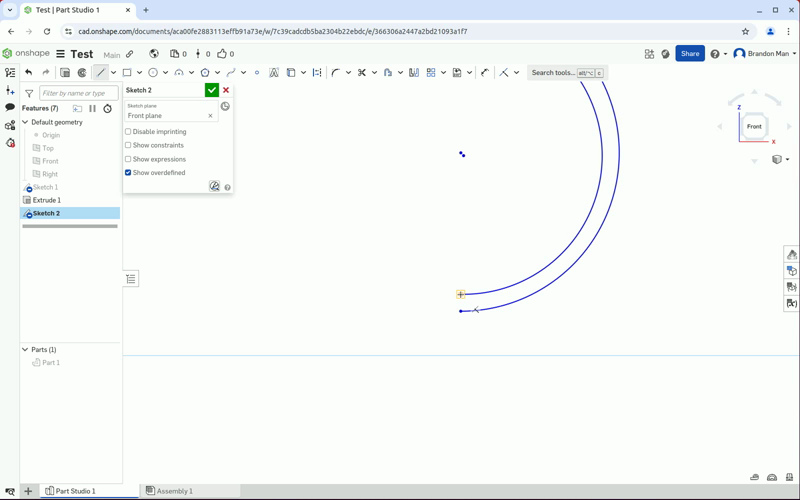
scroll(-6)
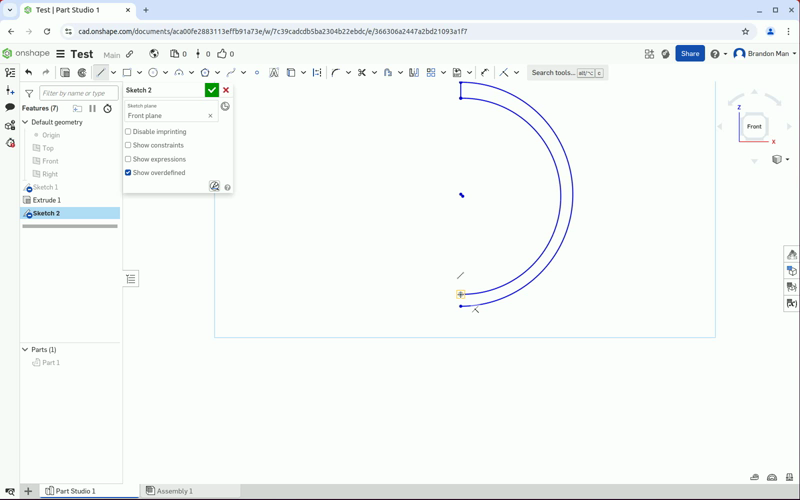
scroll(-6)
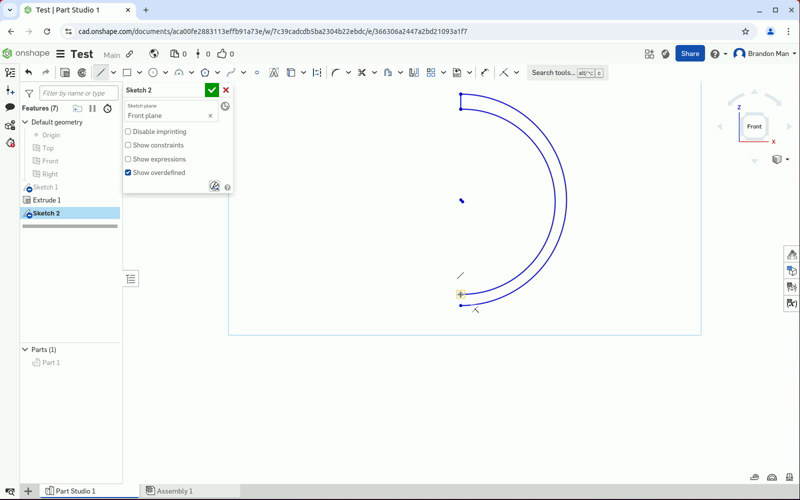
scroll(-6)
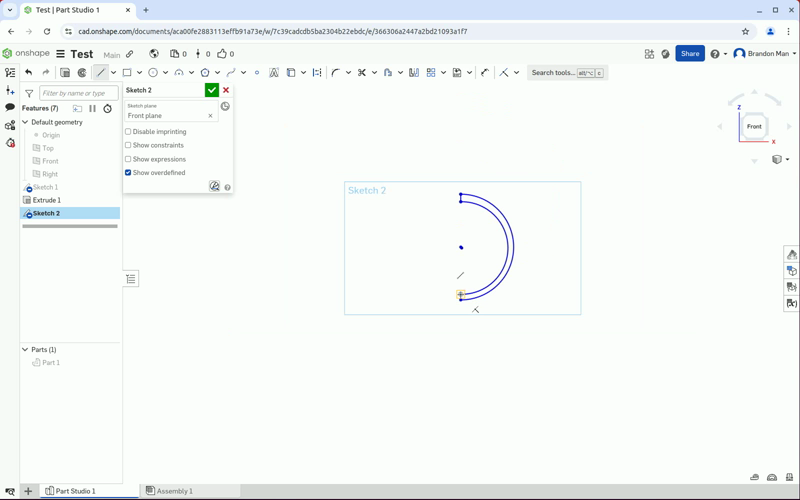
scroll(-6)
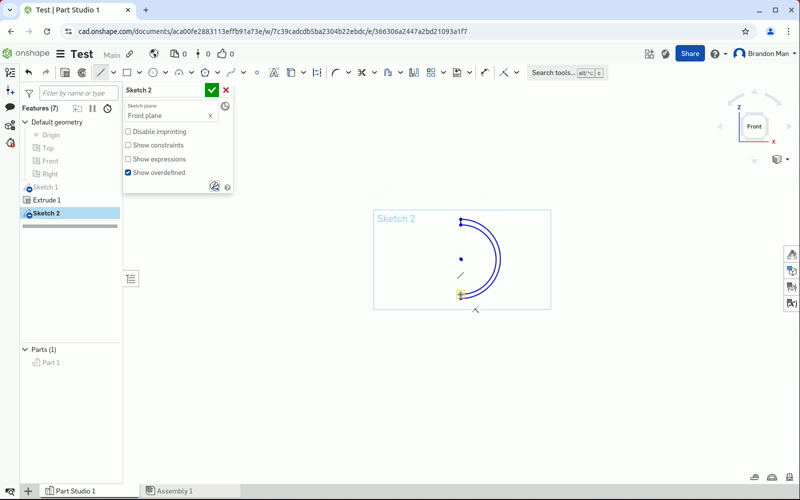
scroll(-6)
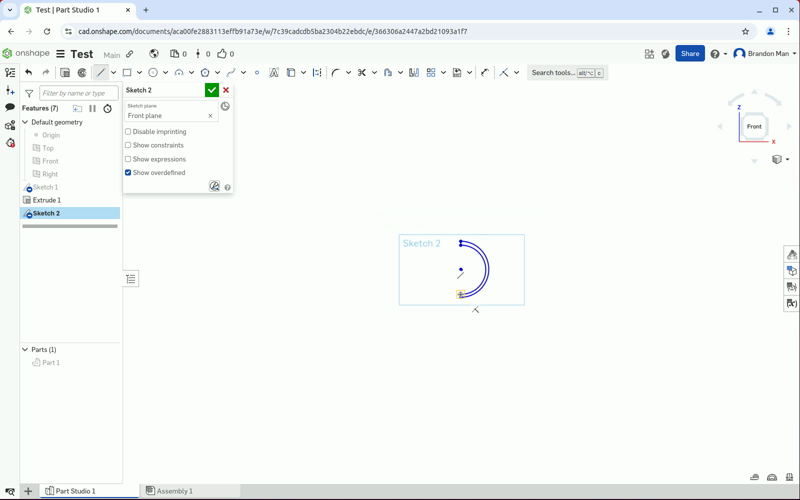
scroll(-6)
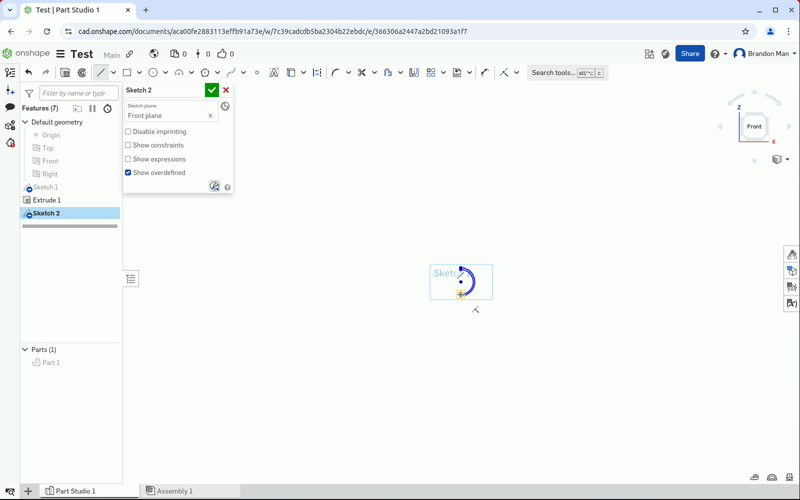
mouse_move(490, 294)
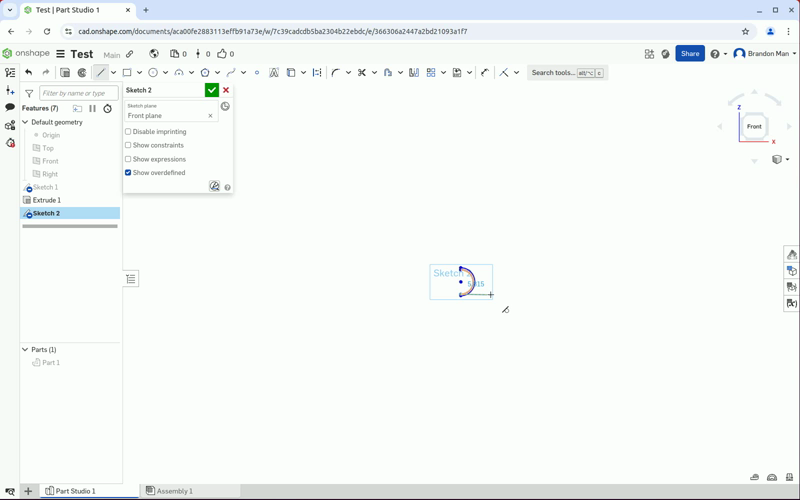
key_down(shift)
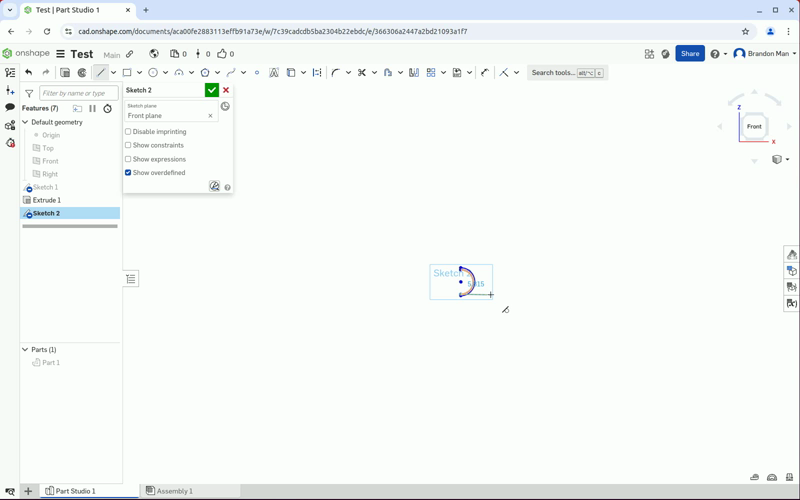
mouse_move(460, 295)
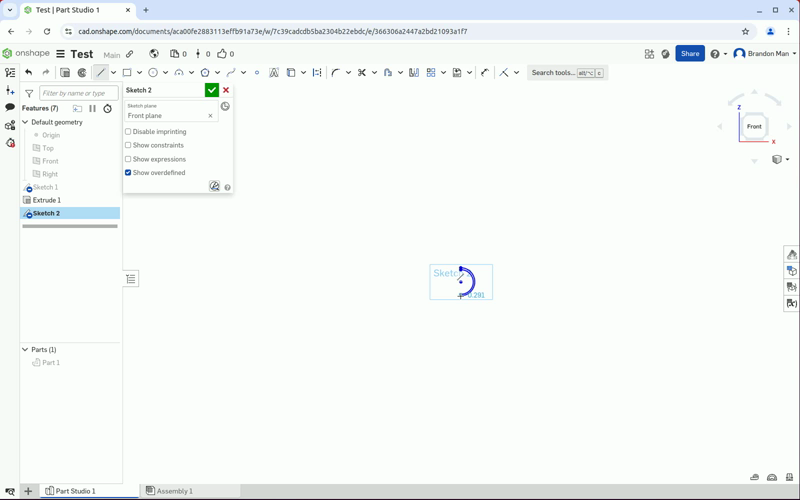
scroll(6)
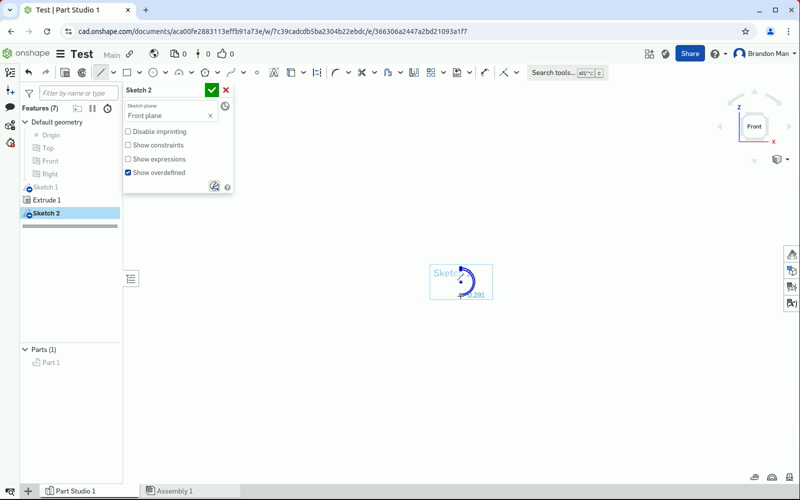
scroll(6)
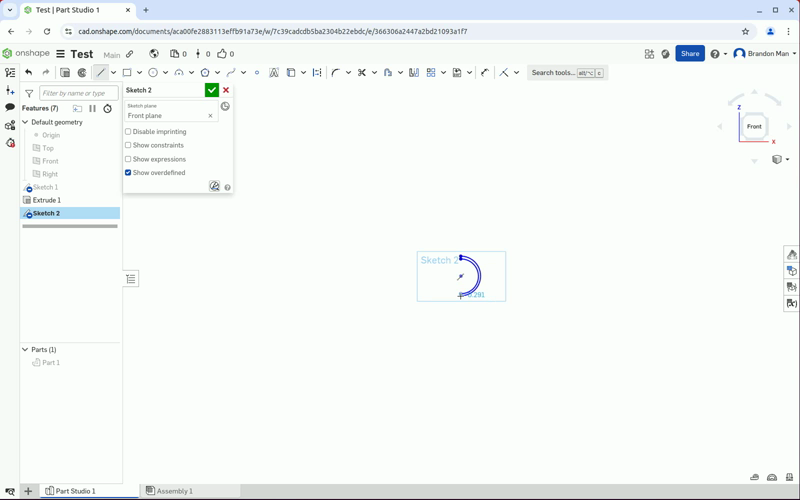
scroll(6)
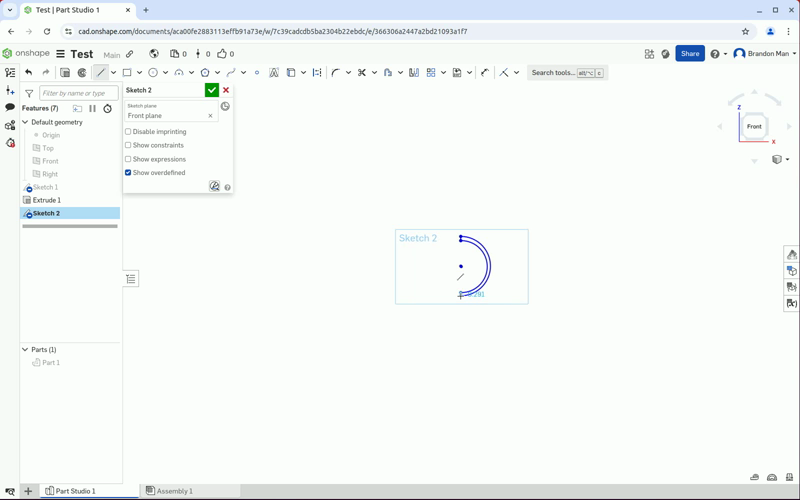
scroll(6)
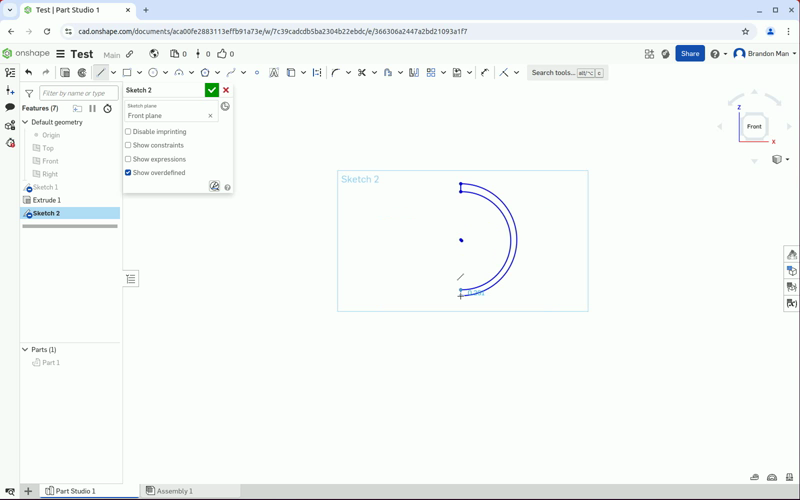
scroll(6)
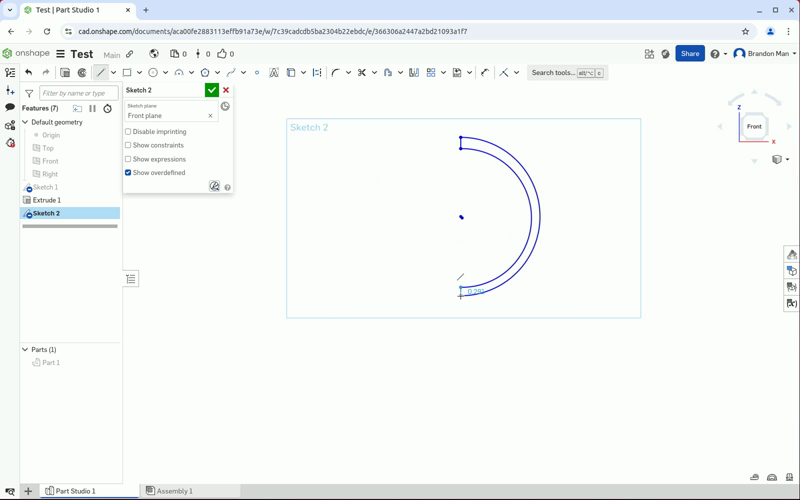
scroll(6)
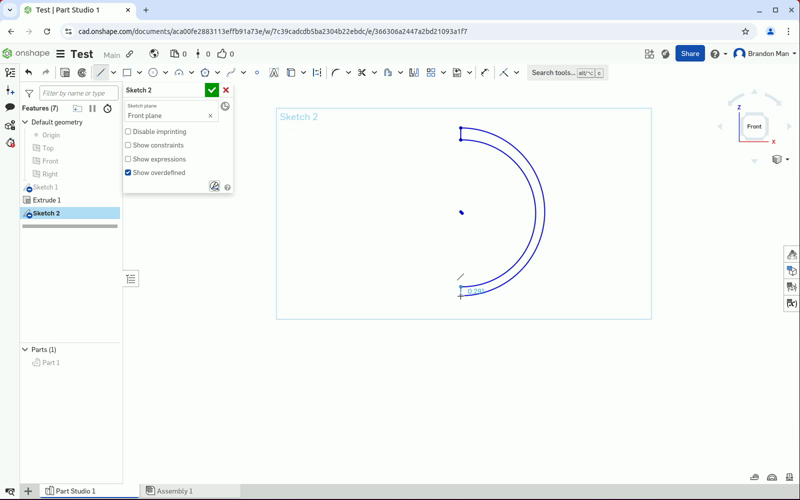
scroll(6)
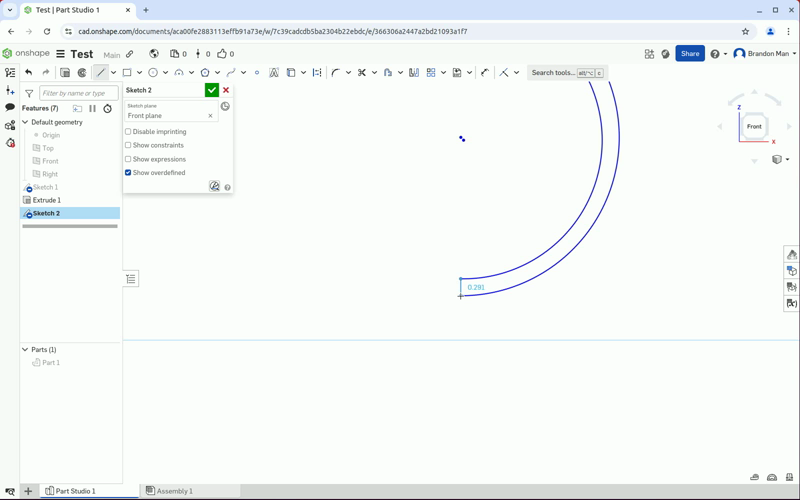
key_up(shift)
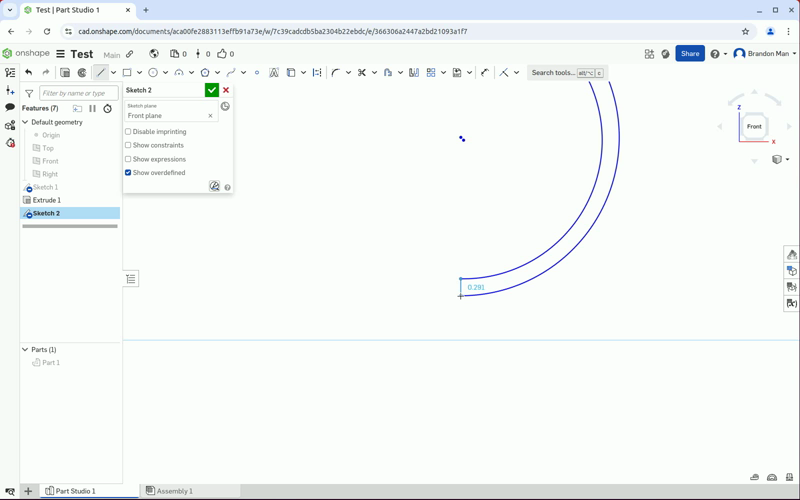
click(460, 295)
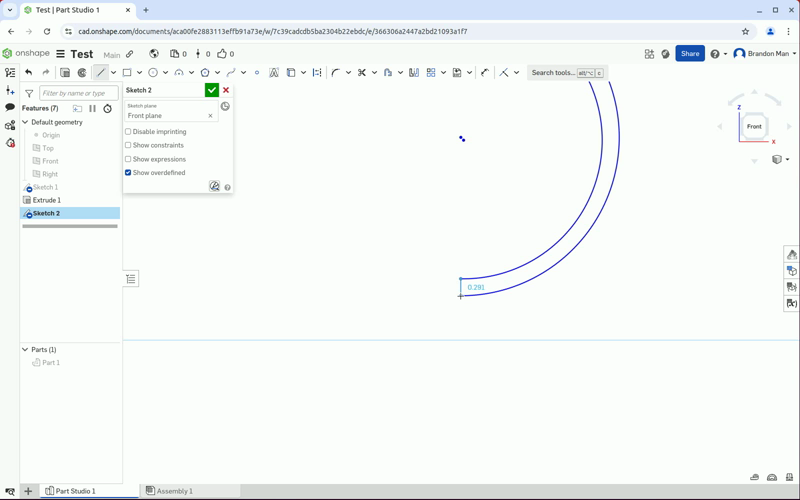
scroll(-6)
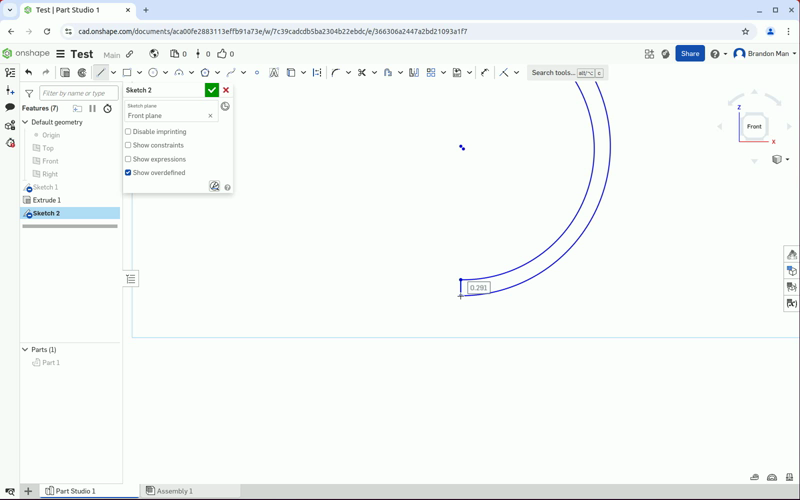
scroll(-6)
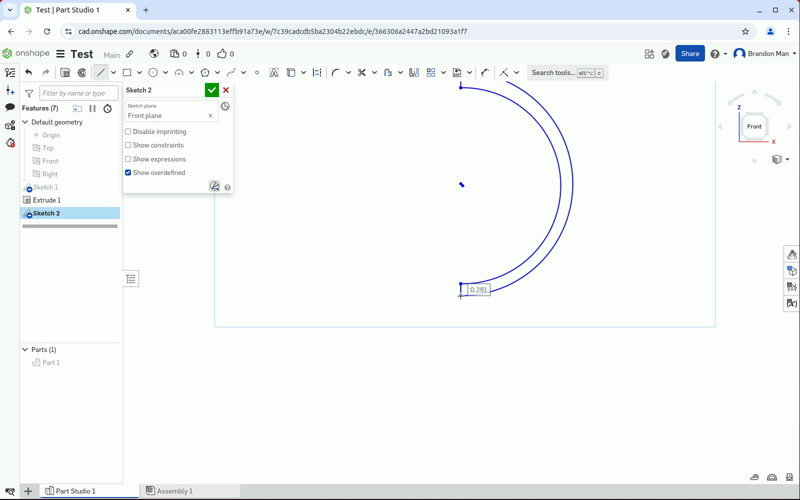
scroll(-6)
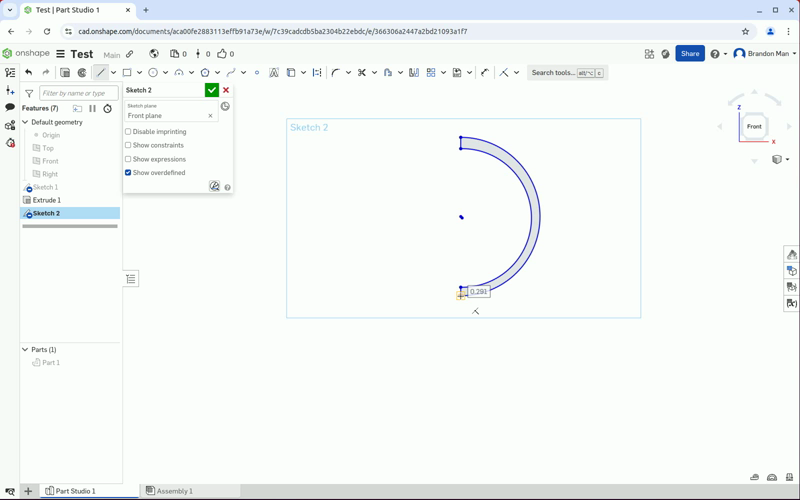
scroll(-6)
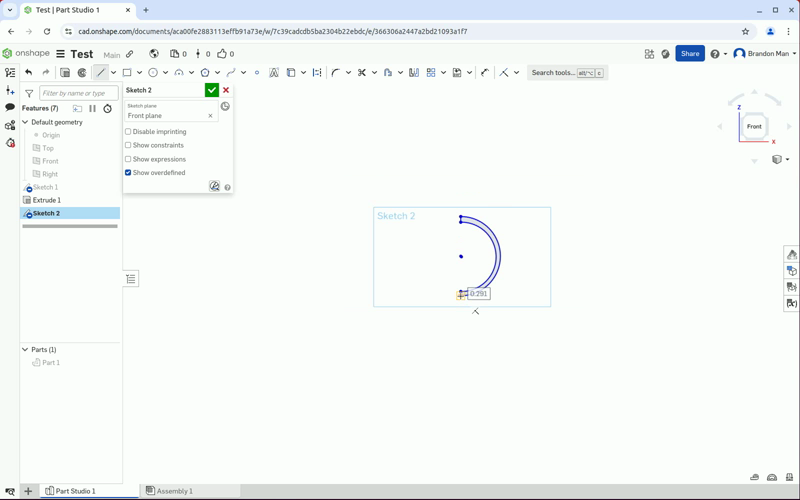
scroll(-6)
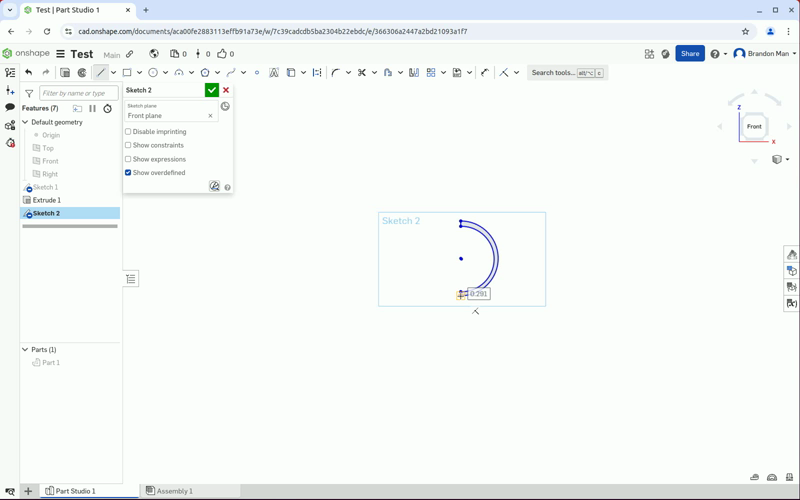
scroll(-6)
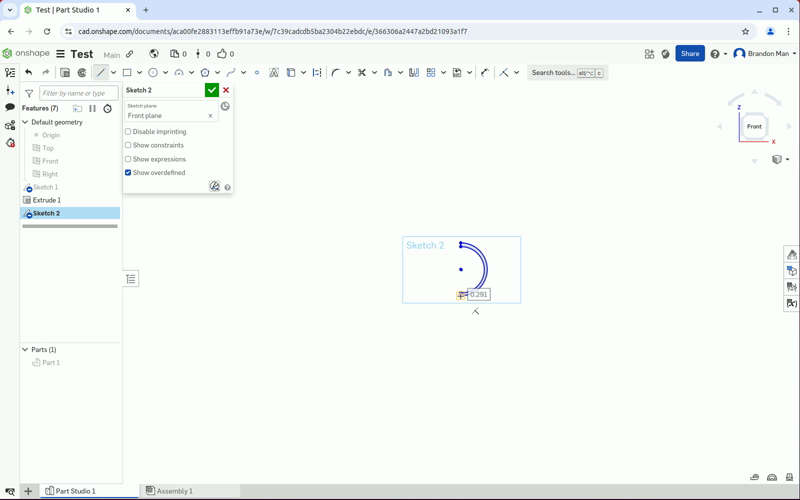
scroll(-6)
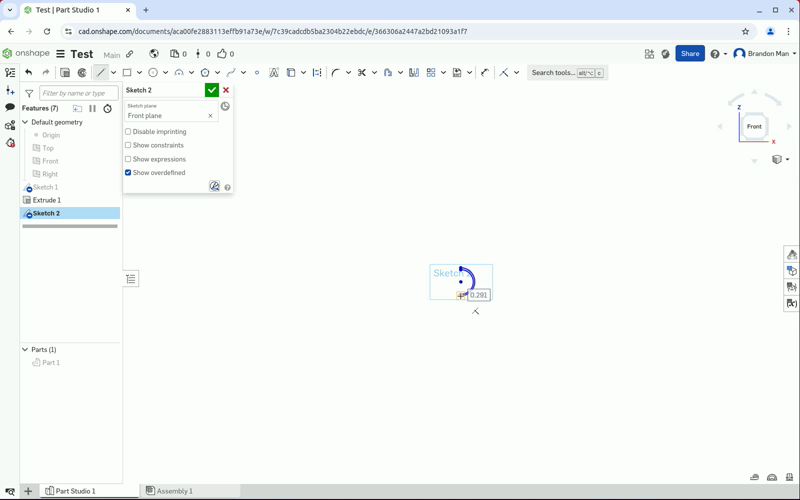
key(esc)
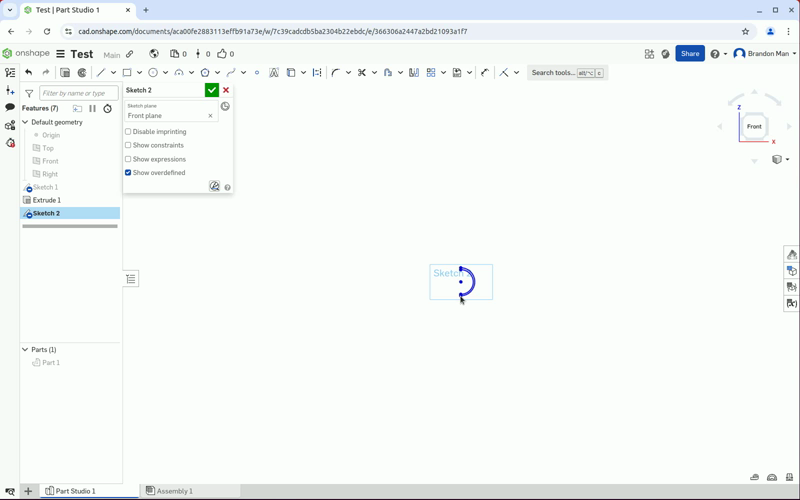
mouse_move(468, 286)
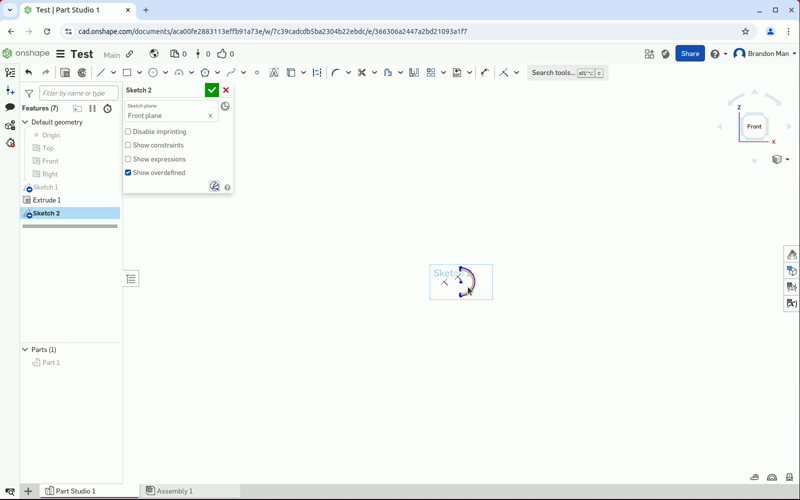
scroll(6)
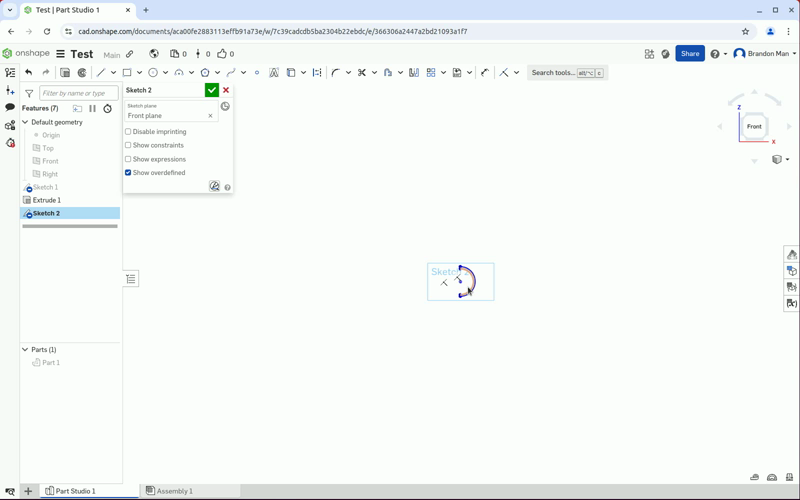
scroll(6)
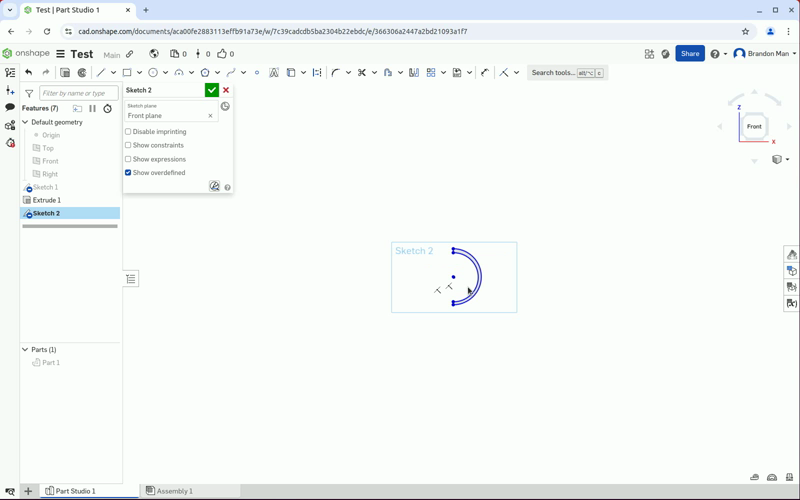
scroll(6)
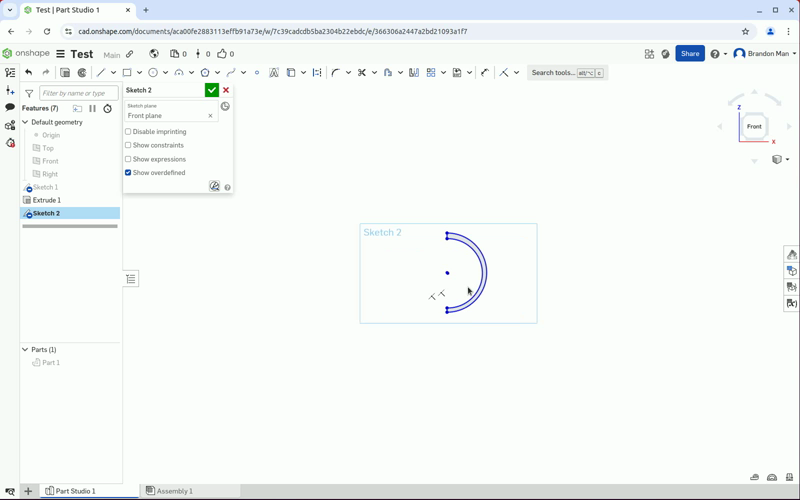
scroll(6)
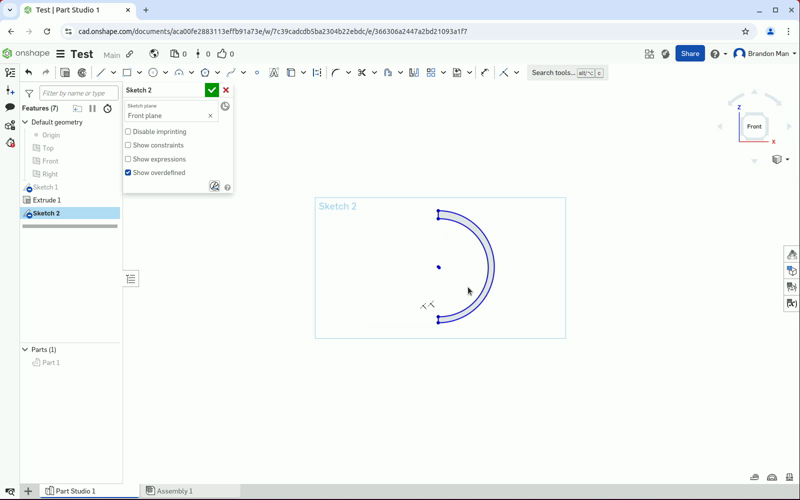
scroll(6)
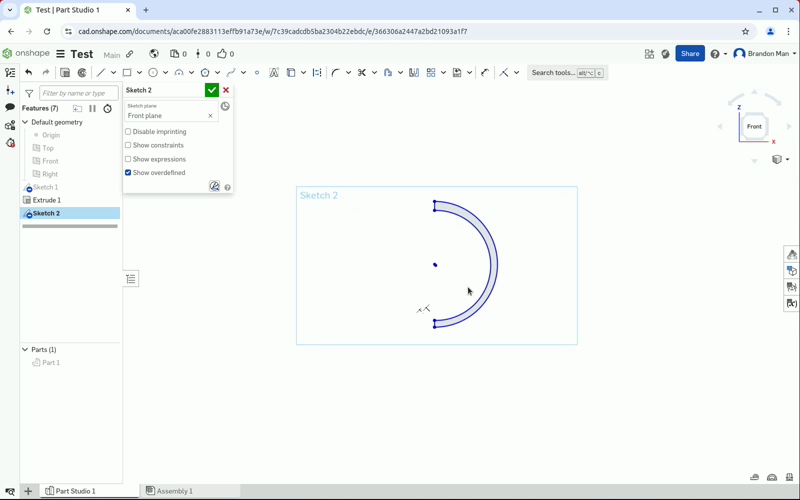
scroll(6)
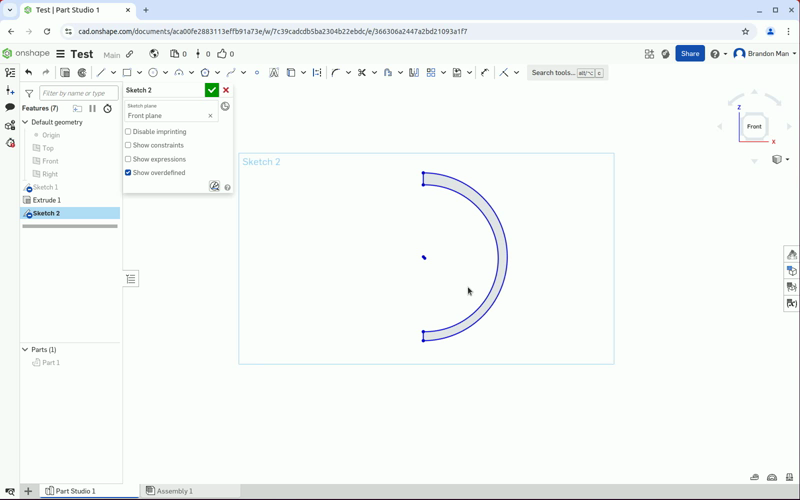
scroll(6)
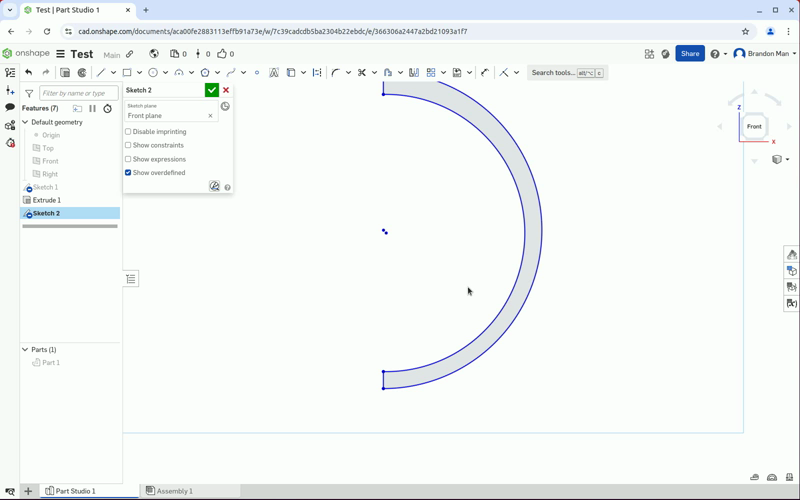
click(468, 286)
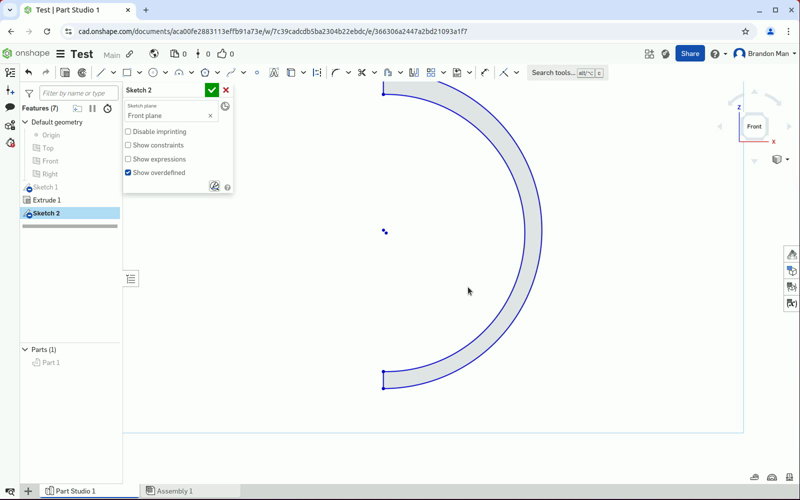
scroll(-6)
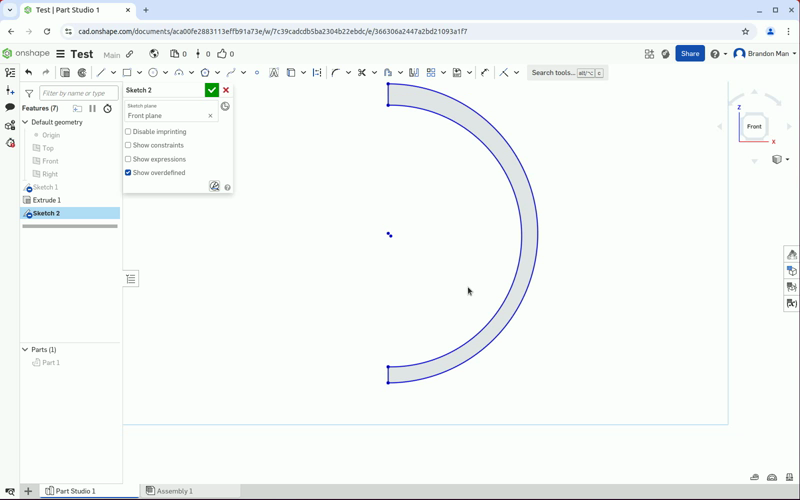
scroll(-6)
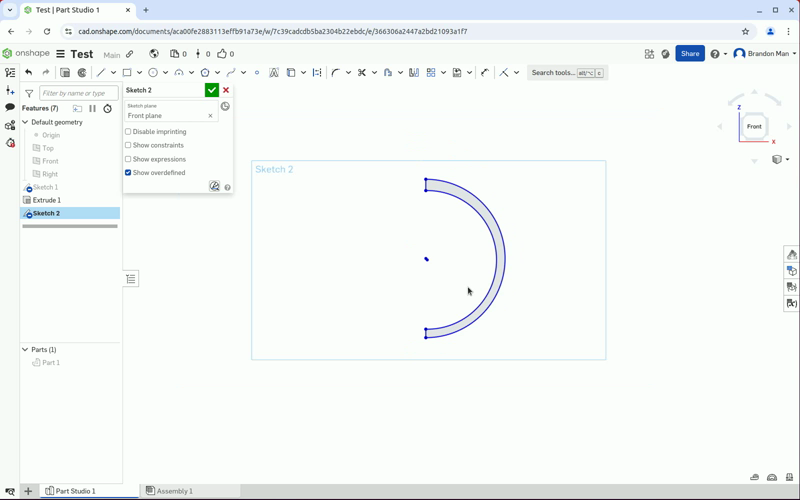
scroll(-6)
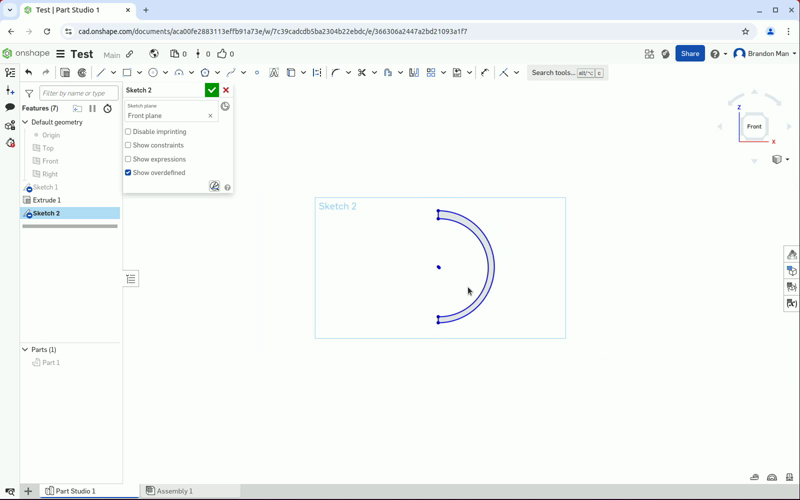
scroll(-6)
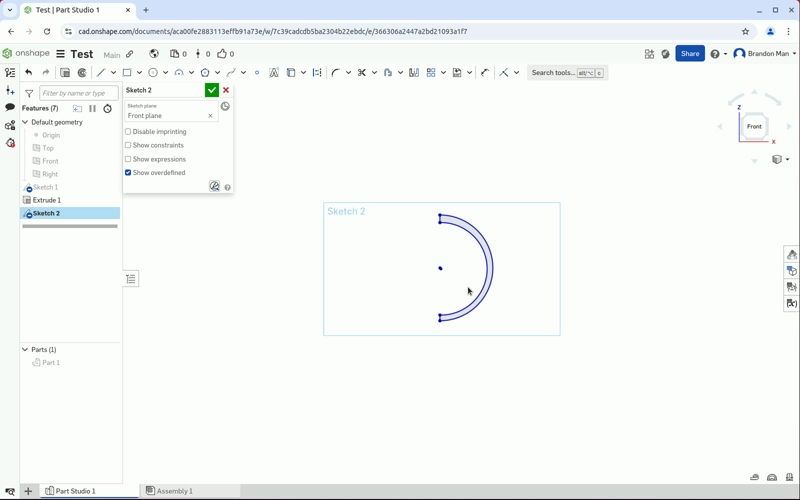
scroll(-6)
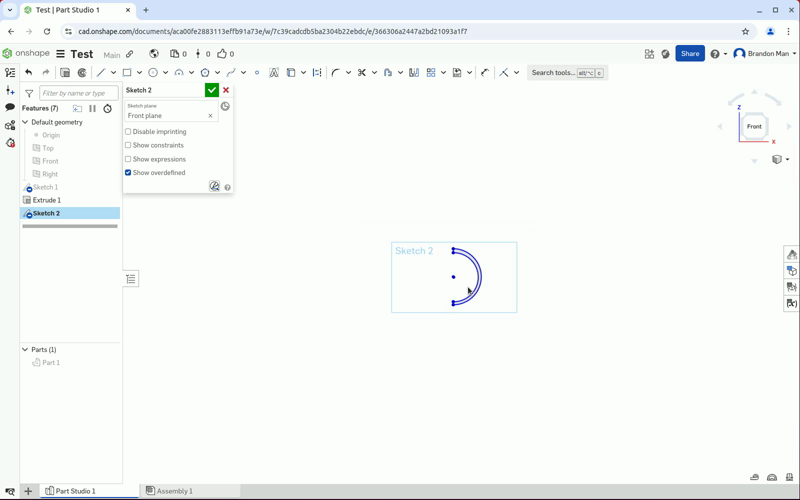
scroll(-6)
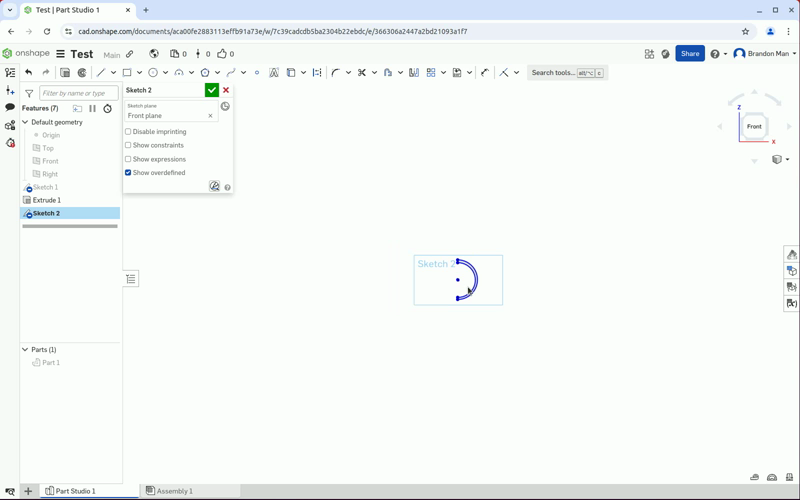
scroll(-6)
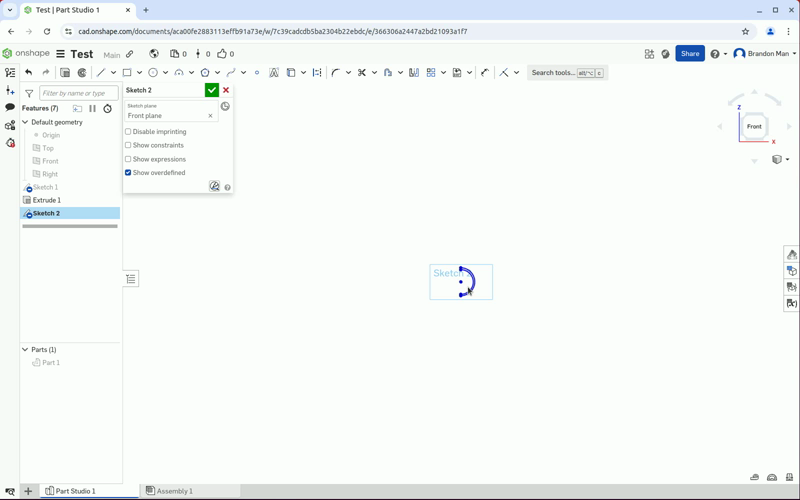
mouse_move(73, 352)
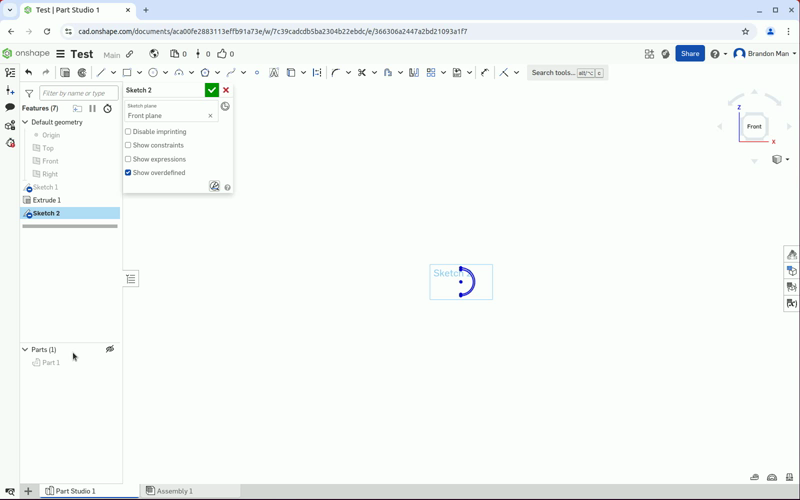
key(shift+y)
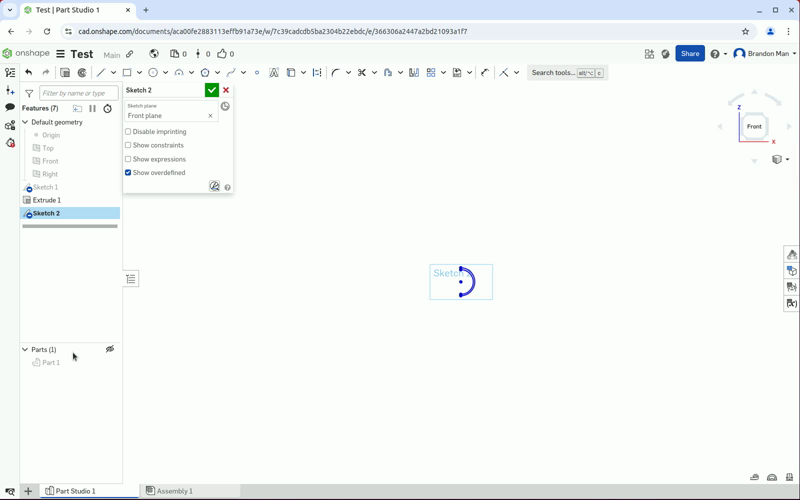
key(shift+e)
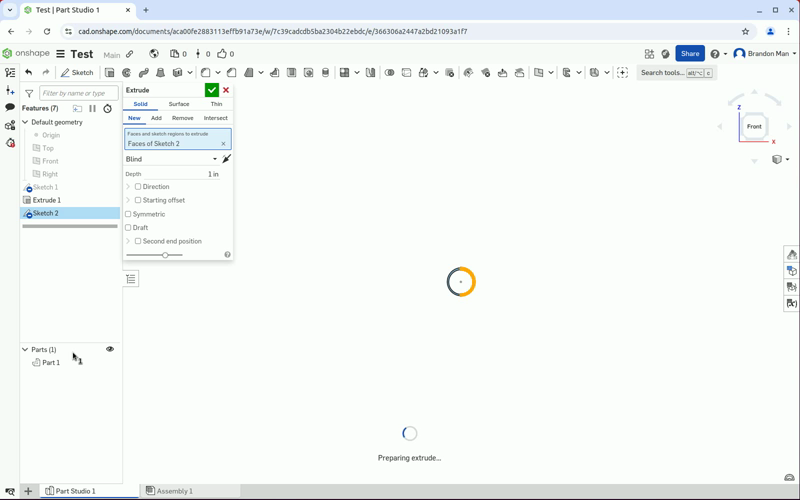
mouse_move(143, 106)
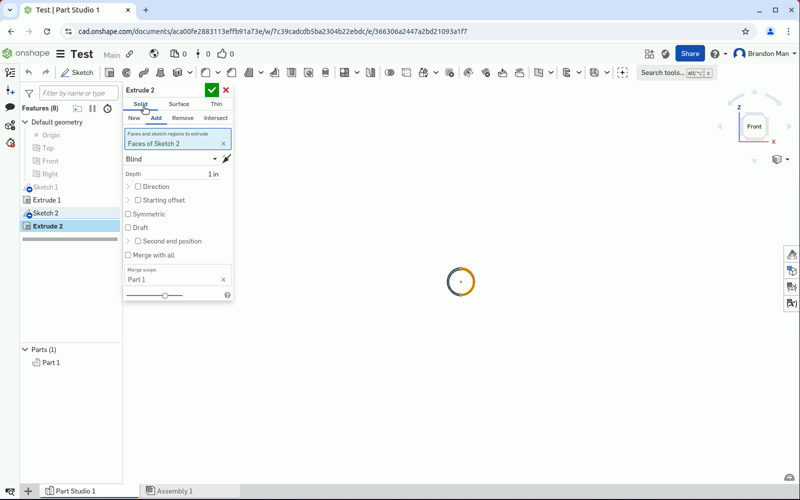
click(143, 106)
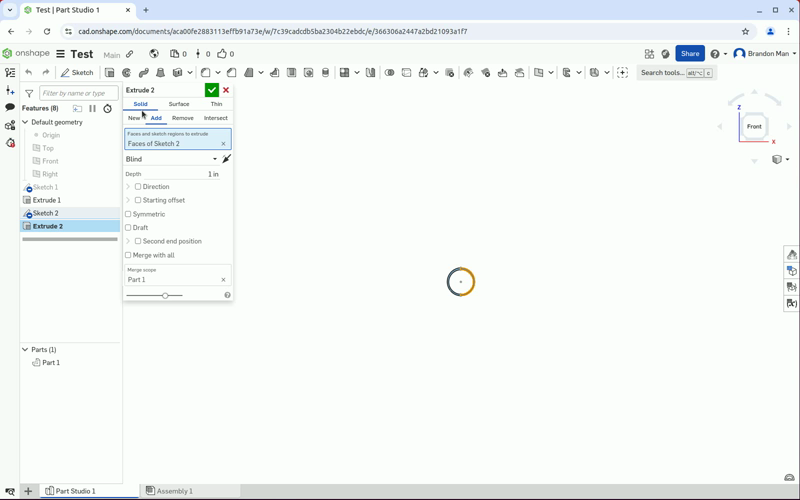
mouse_move(137, 120)
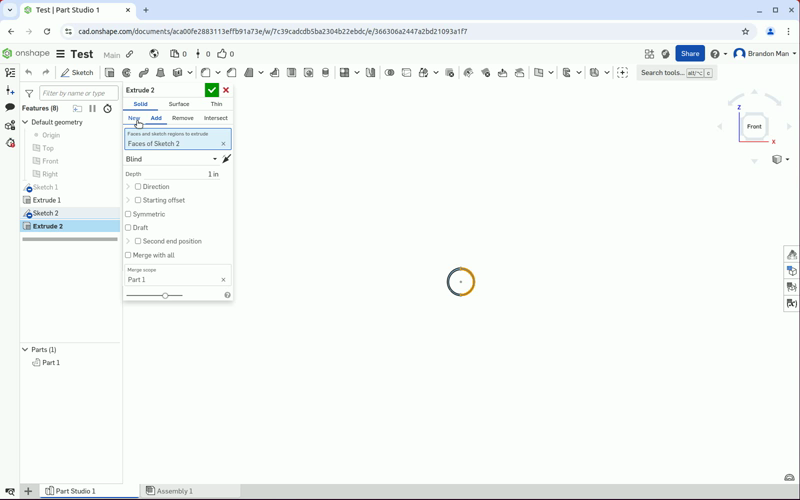
click(137, 120)
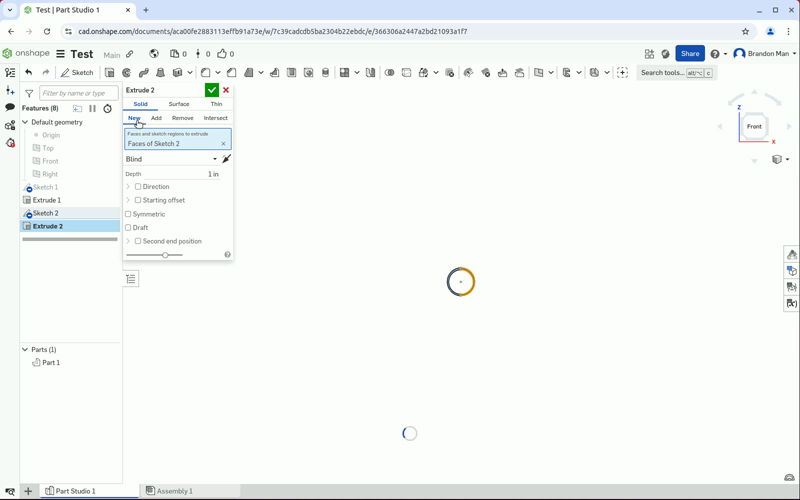
key(tab, 4)
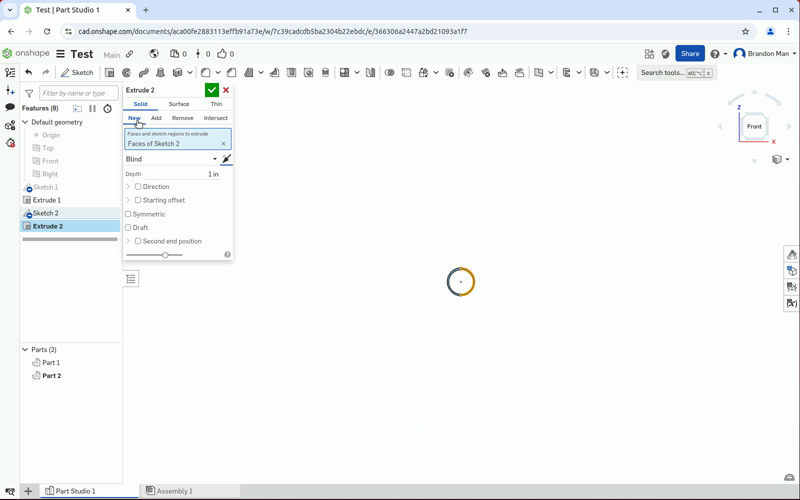
text(36.106)
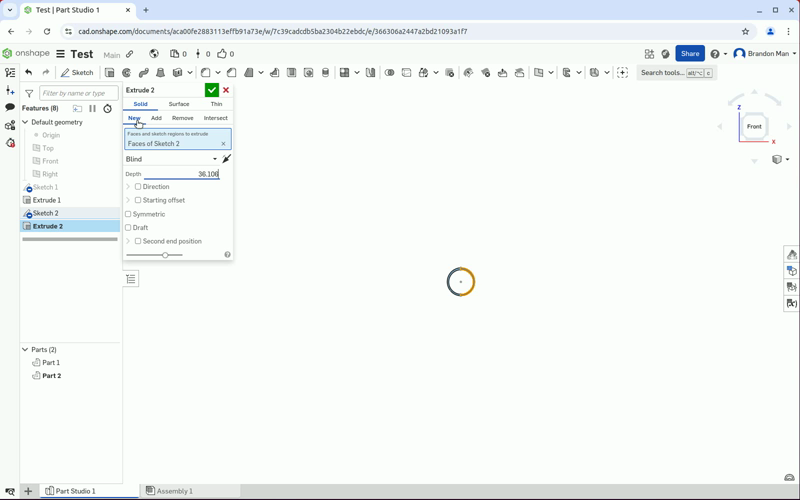
key(tab, 3)
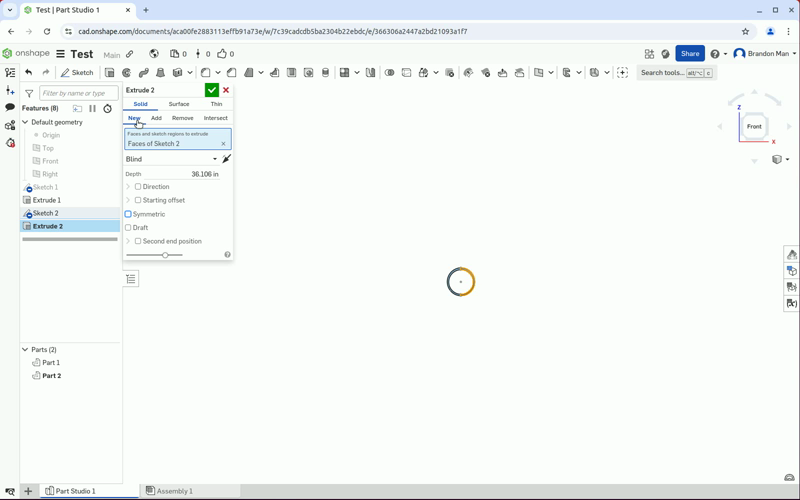
key(space)
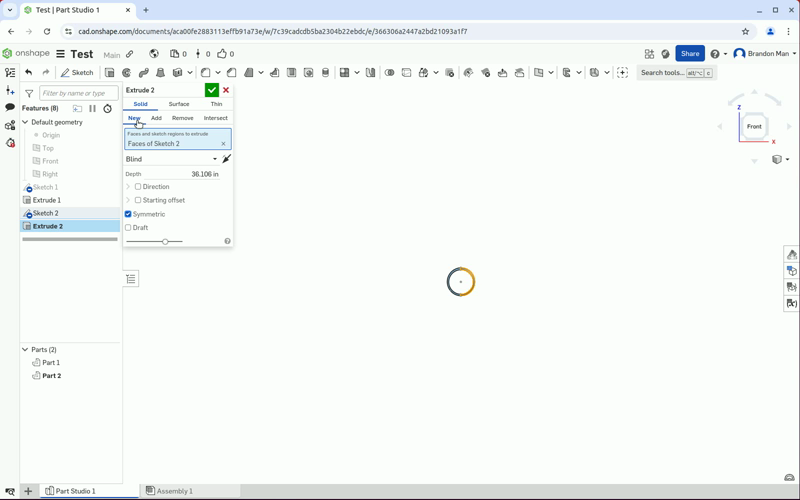
key(enter)
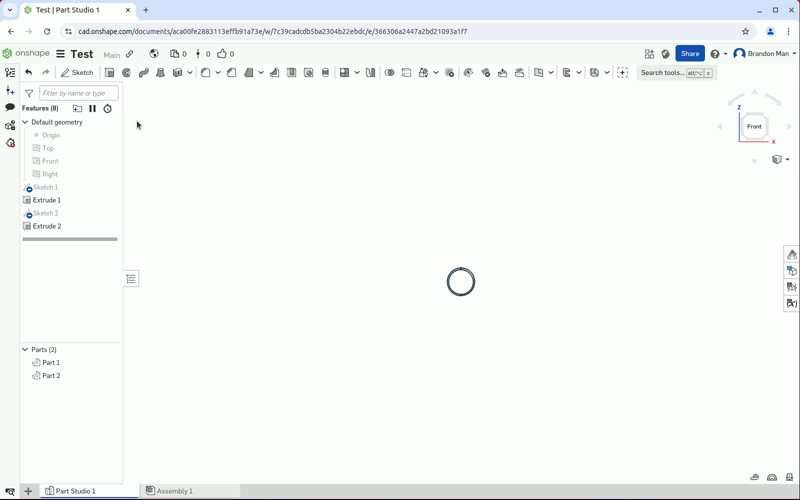
key(shift+h)
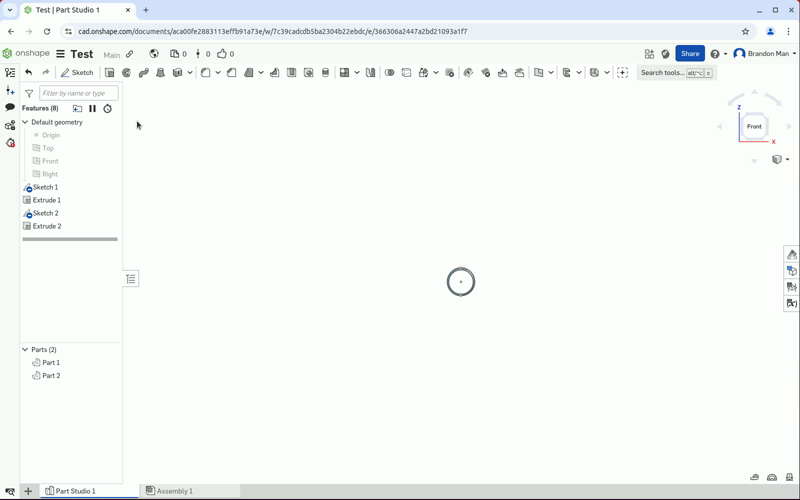
key(shift+h)
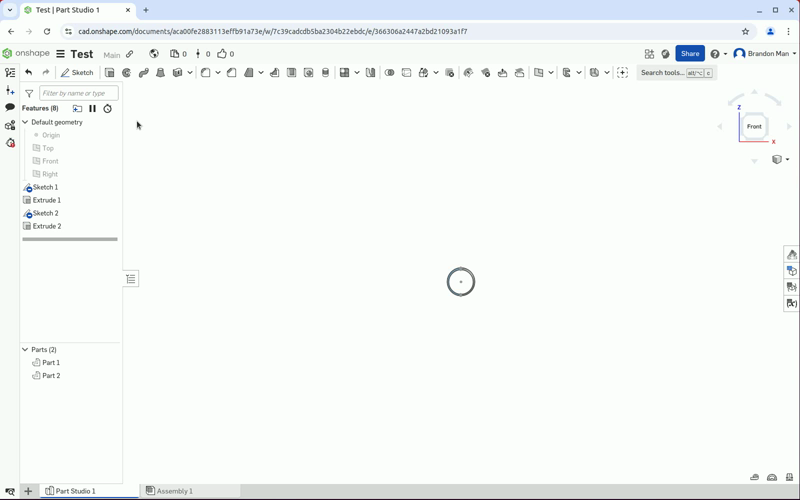
key(shift+7)
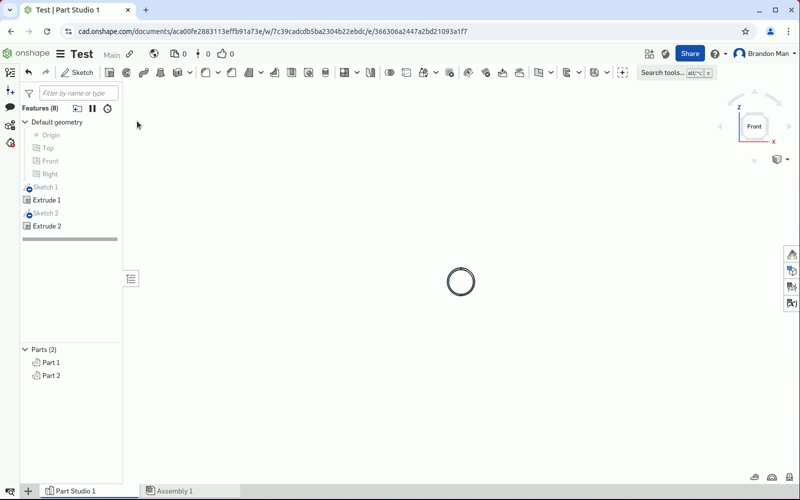
key(left, 2)
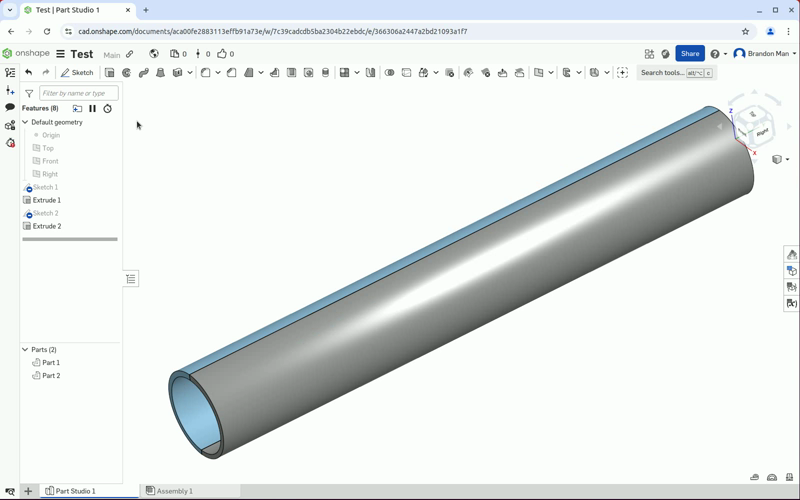
key(down, 2)
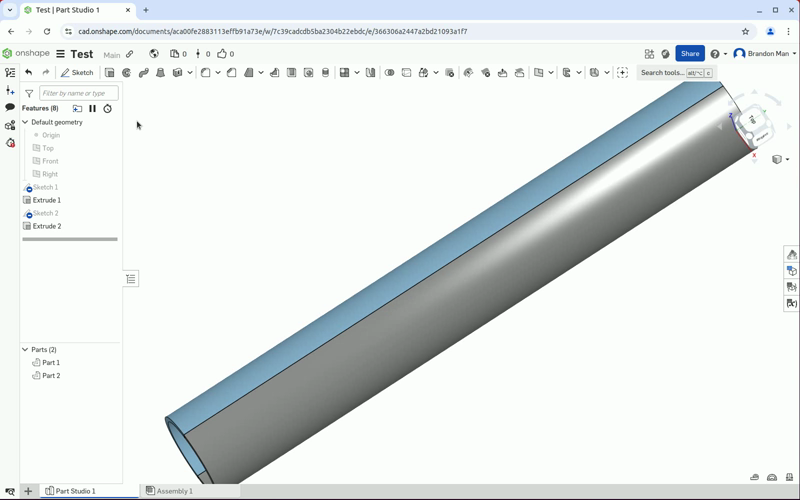
key(up, 2)
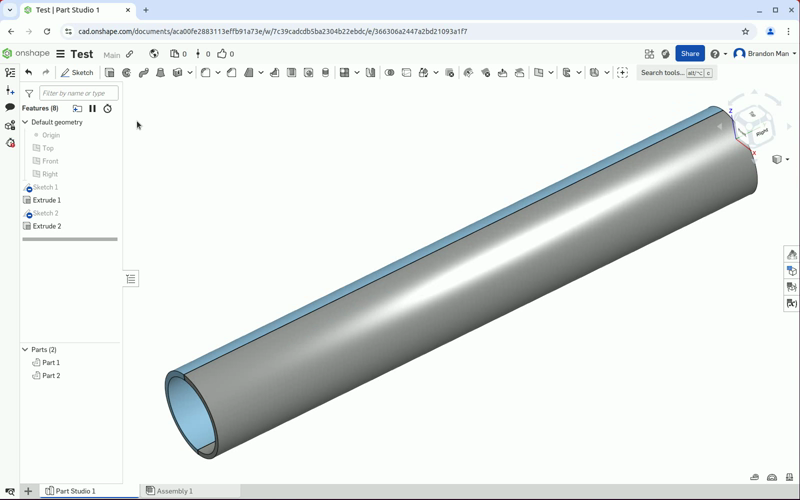
key(right, 2)
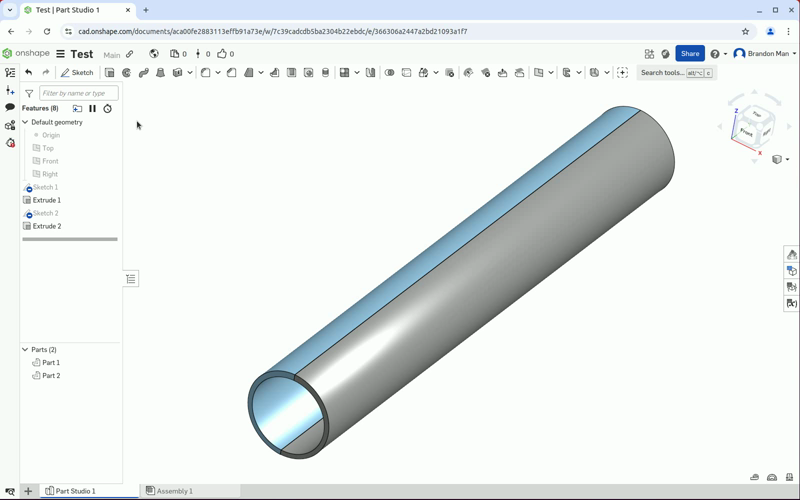
mouse_move(73, 189)
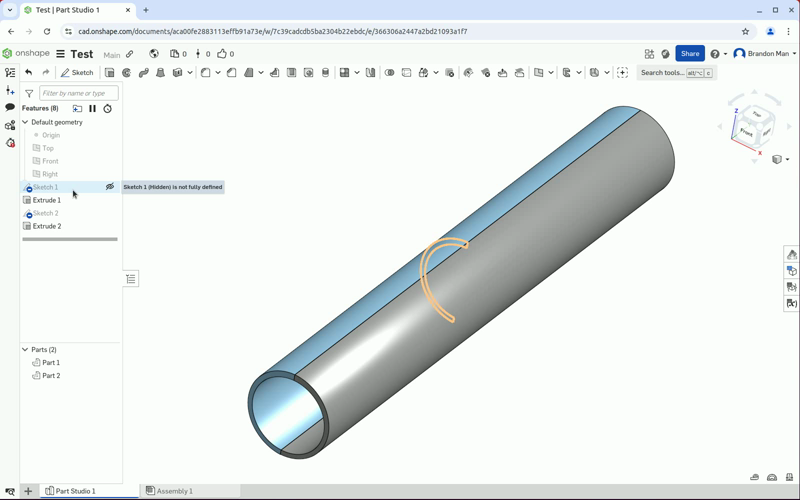
click(73, 189)